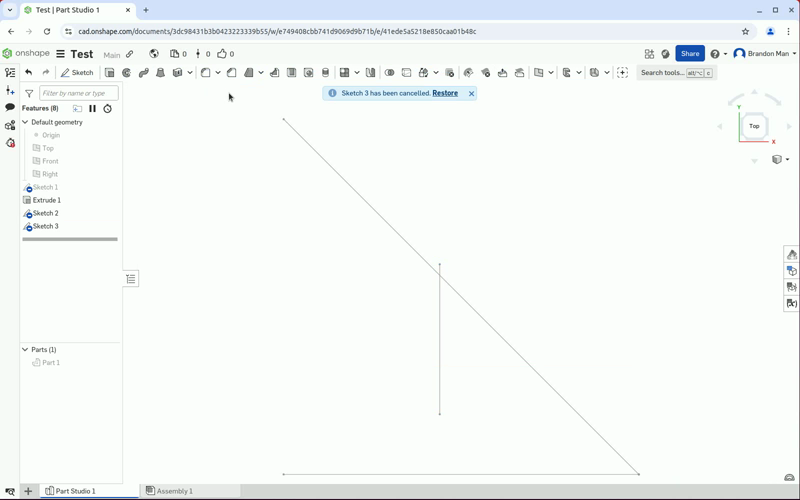
key(shift+h)
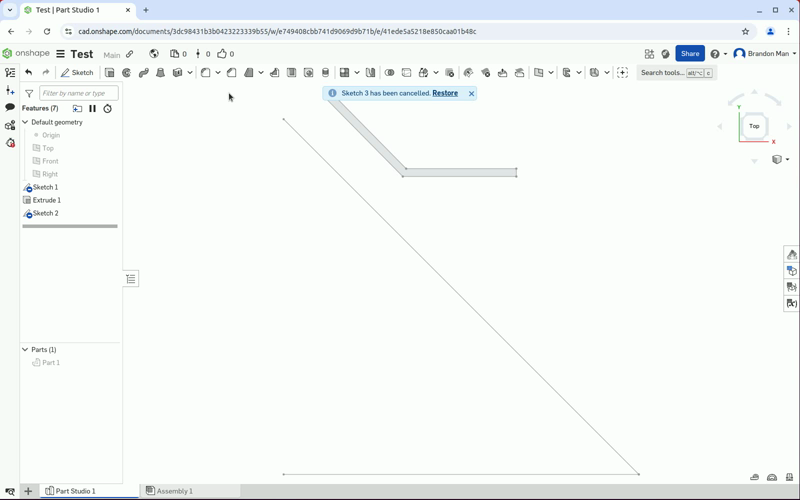
mouse_move(73, 352)
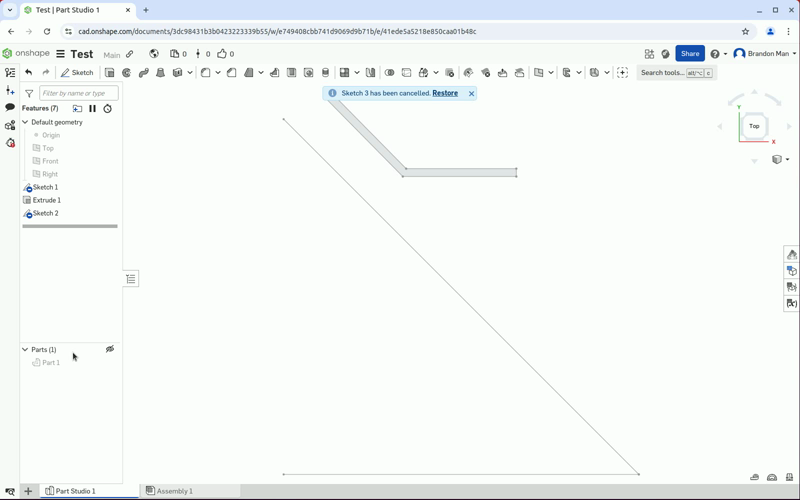
key(y)
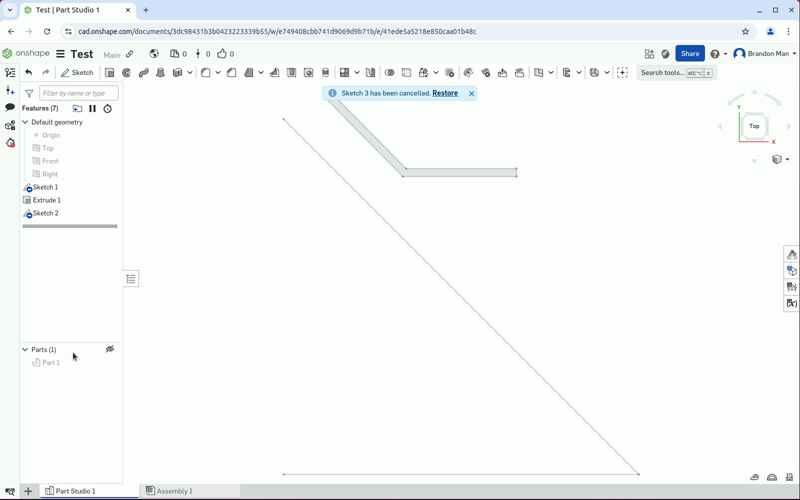
key(shift+p)
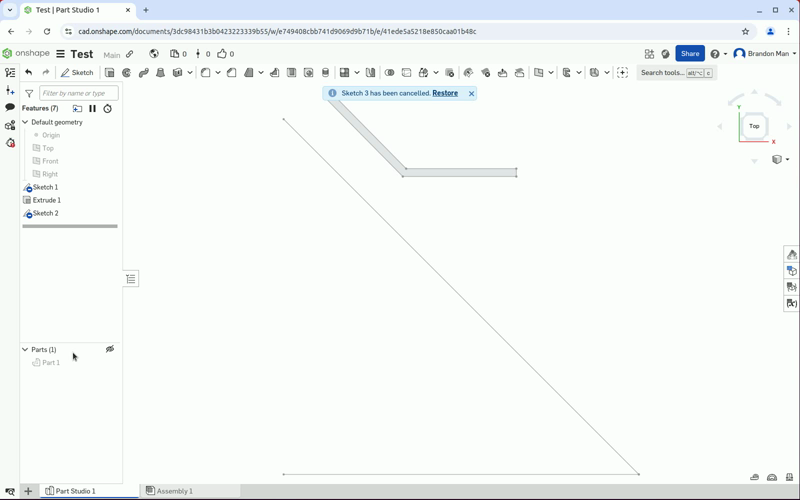
key(space)
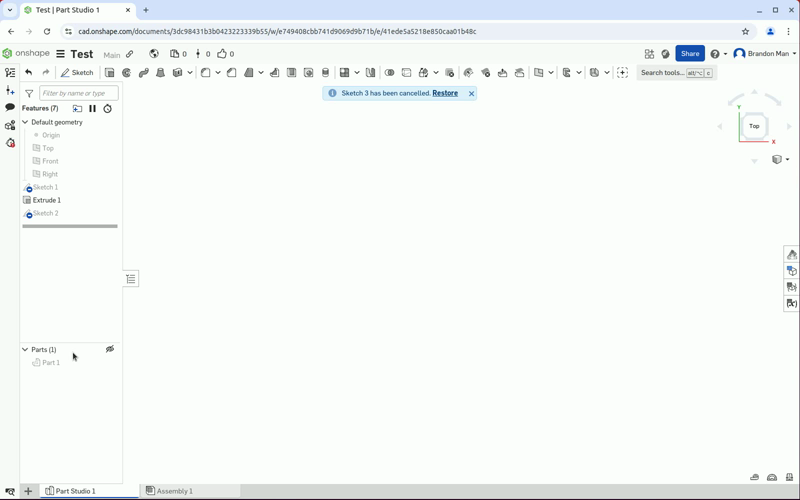
key_down(shift)
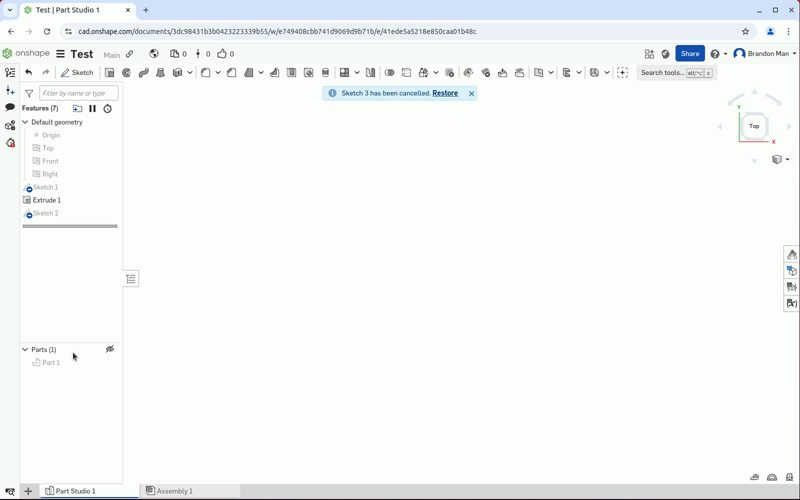
key(up)
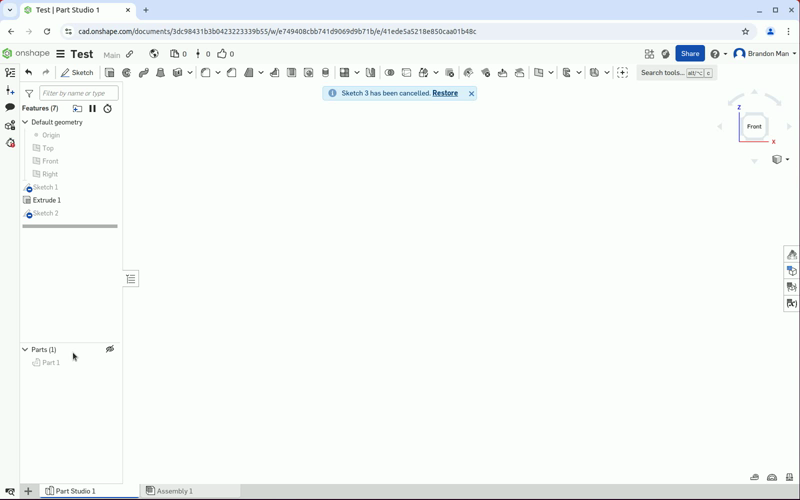
key_up(shift)
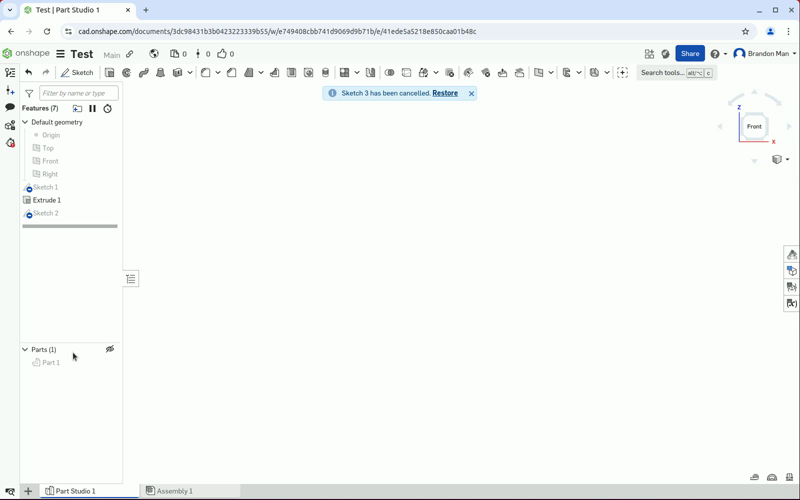
key(space)
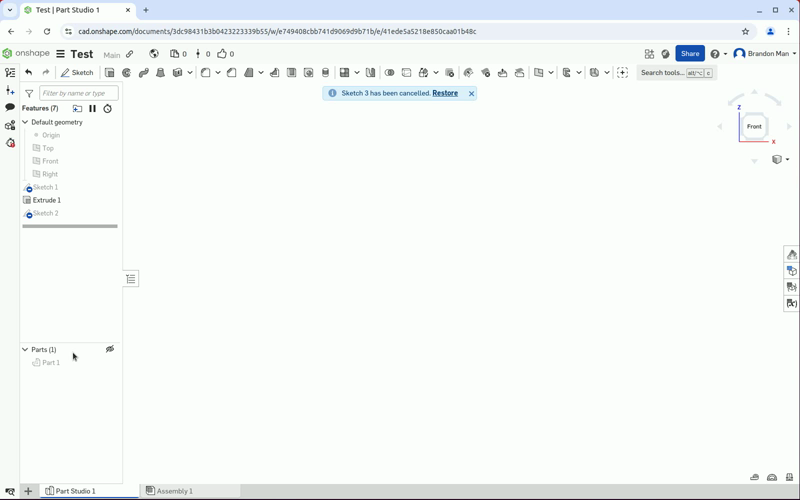
key_down(shift)
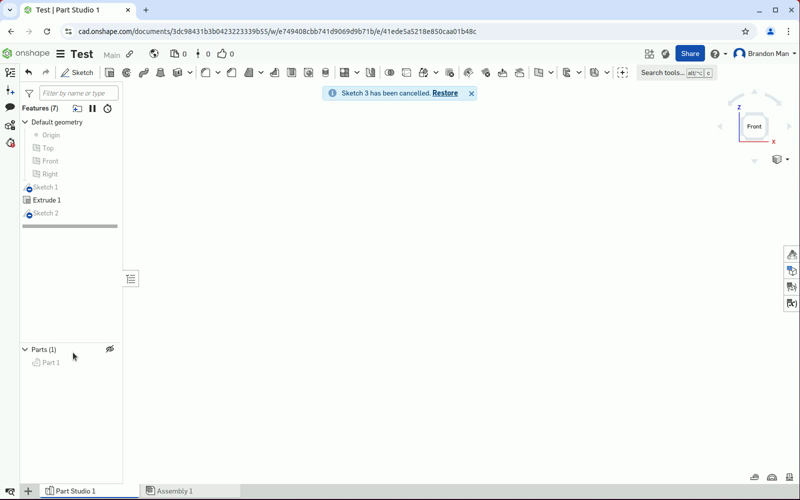
key(left)
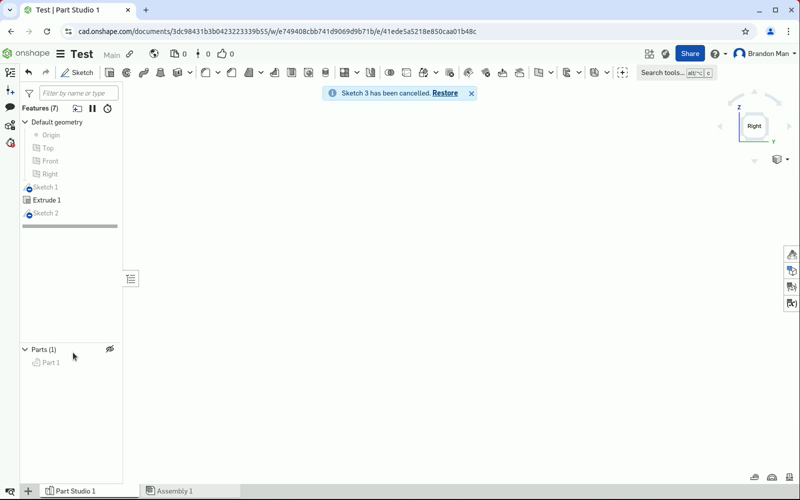
key_up(shift)
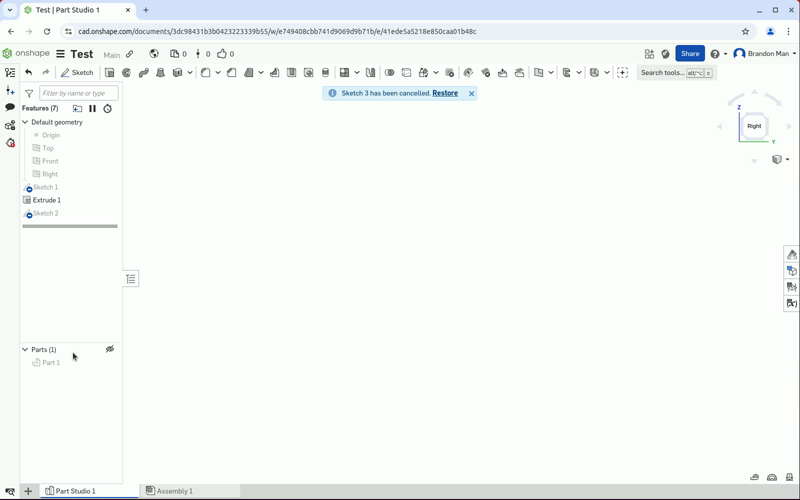
mouse_move(73, 352)
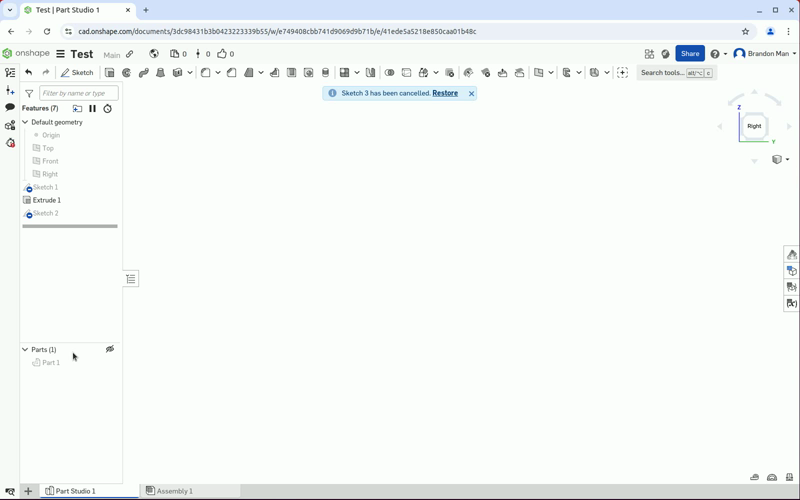
key(shift+y)
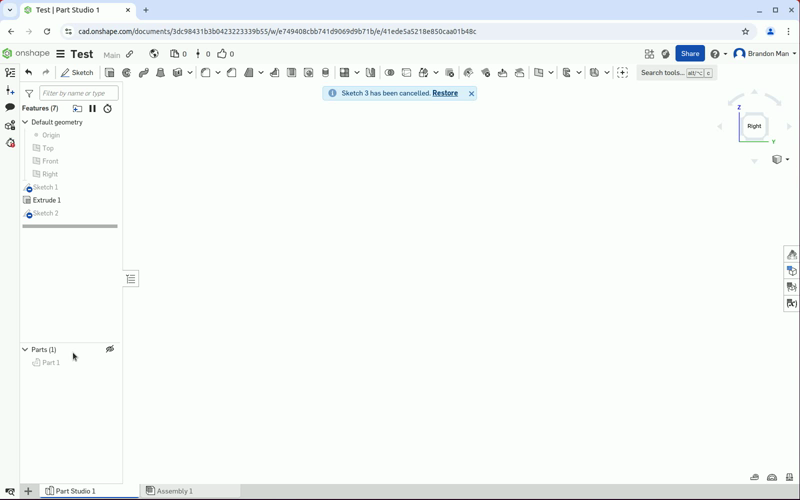
key(shift+s)
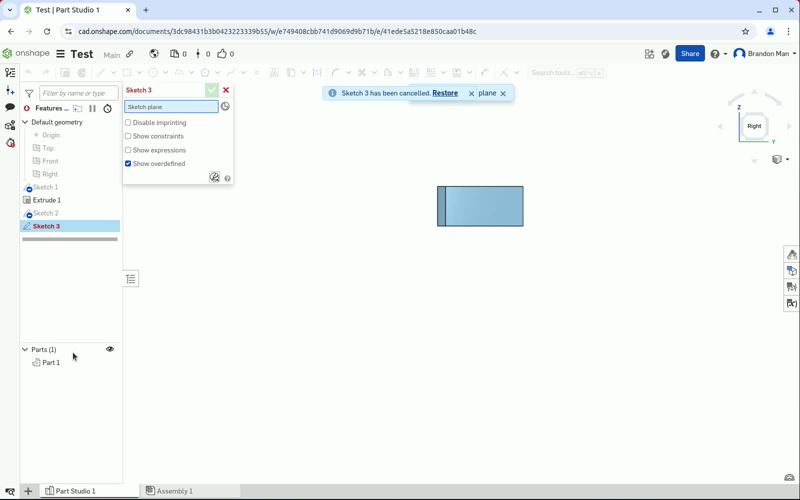
mouse_move(73, 176)
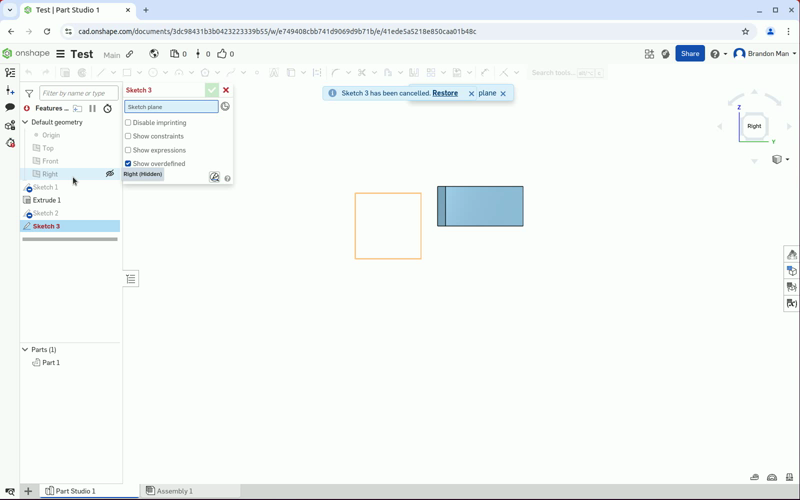
click(73, 176)
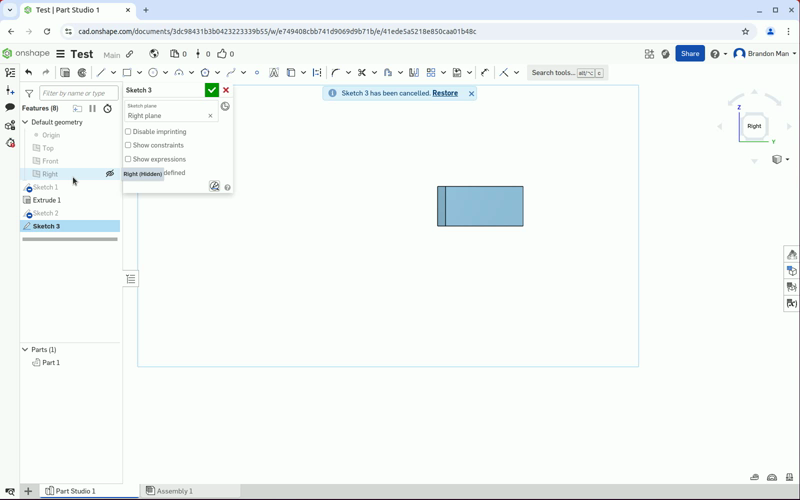
mouse_move(73, 352)
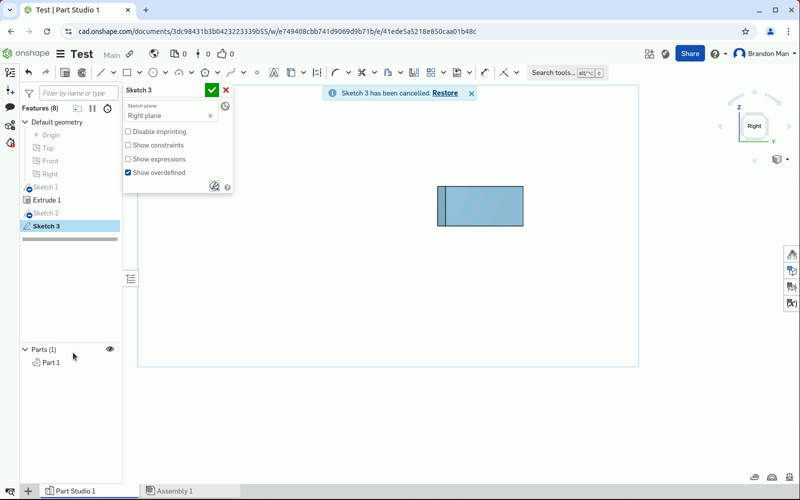
key(y)
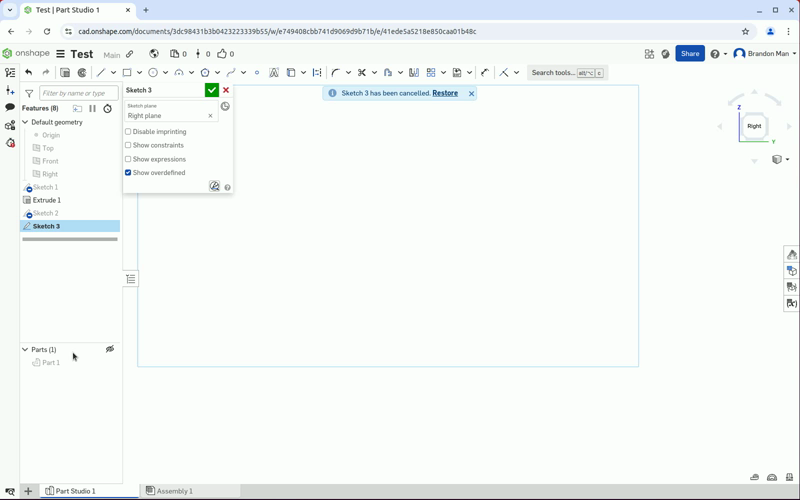
key(l)
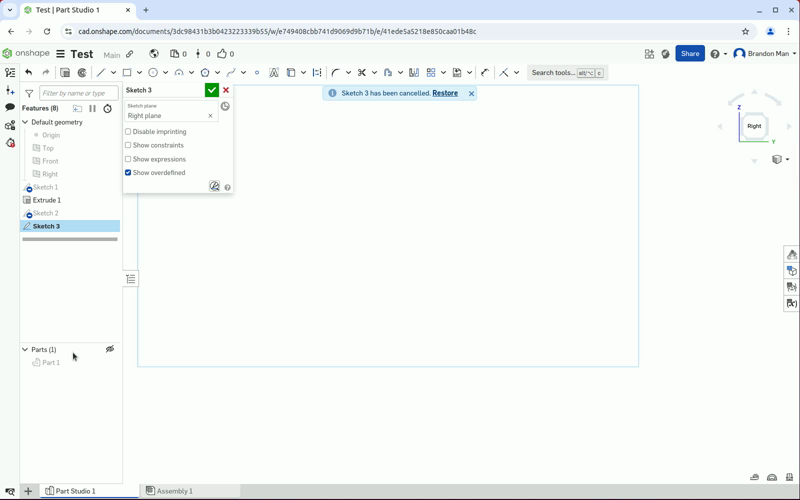
key_down(shift)
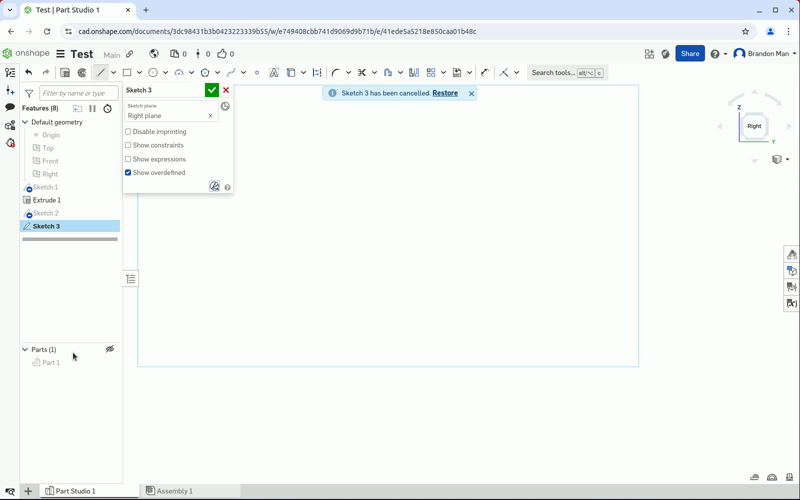
mouse_move(405, 259)
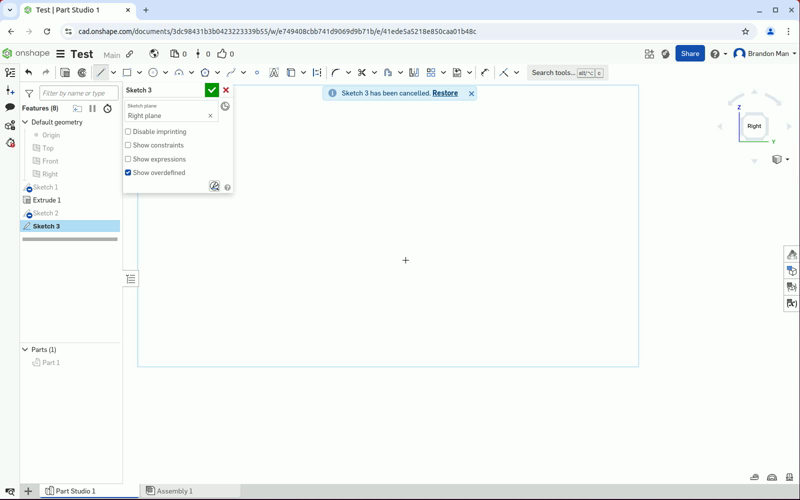
click(405, 259)
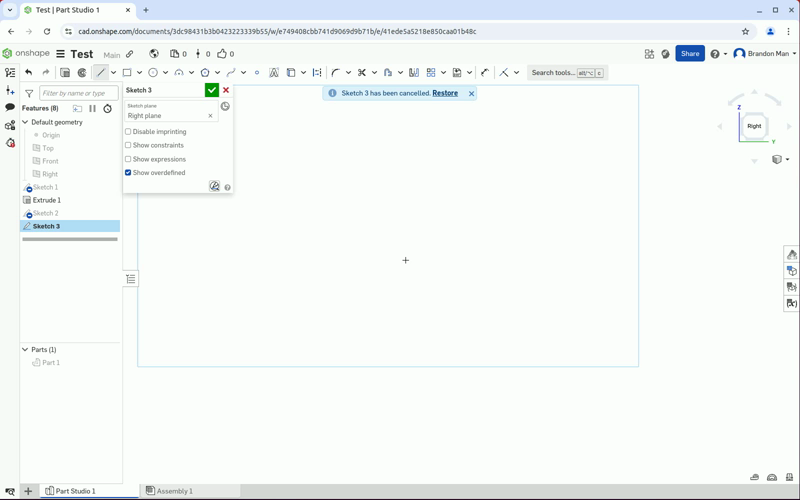
key_up(shift)
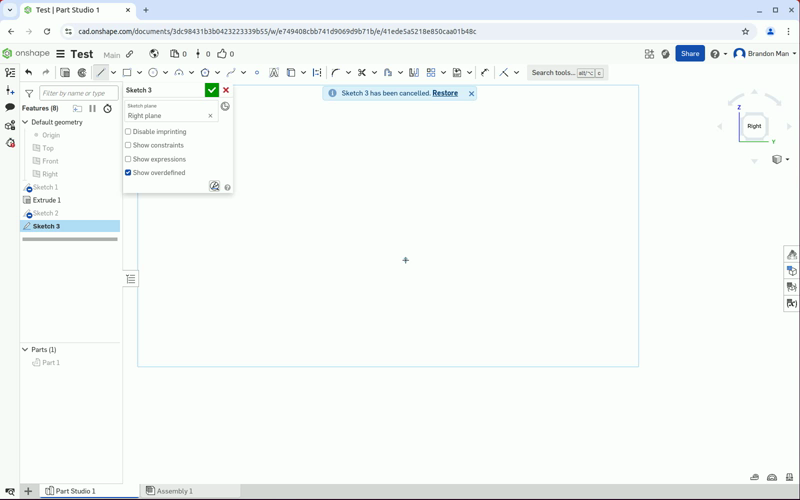
key_down(shift)
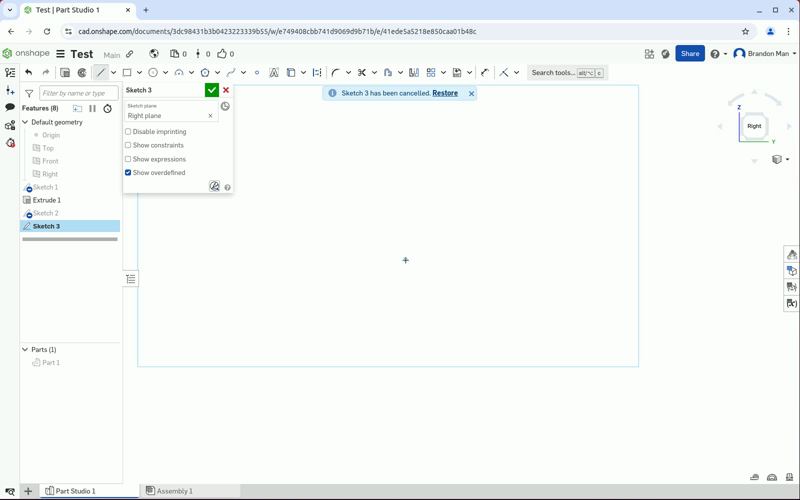
mouse_move(435, 259)
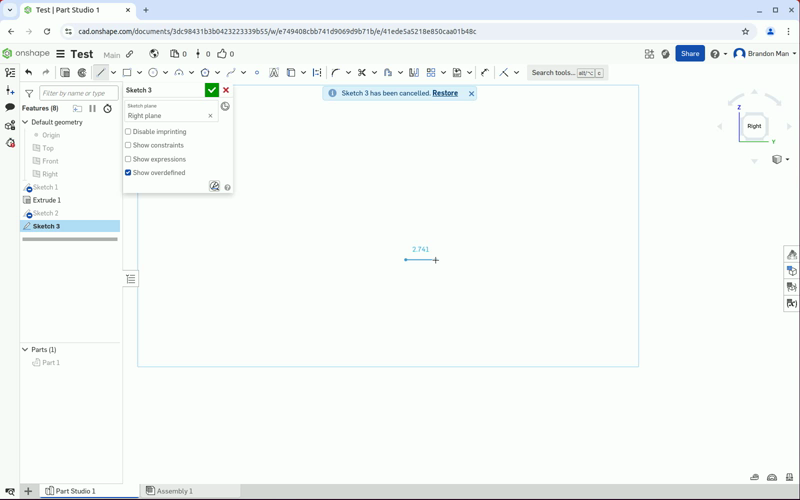
mouse_move(405, 243)
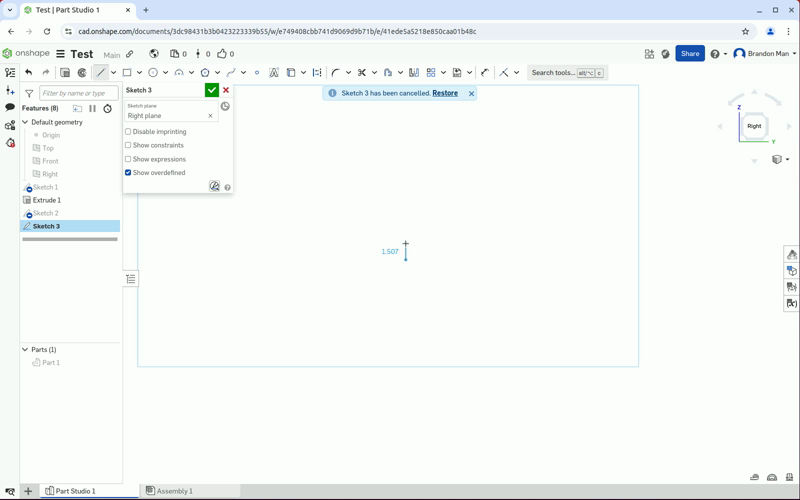
click(405, 243)
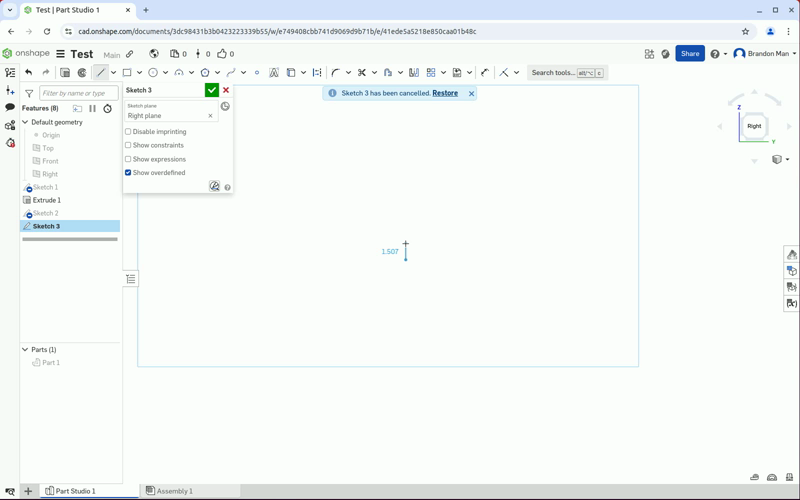
key_up(shift)
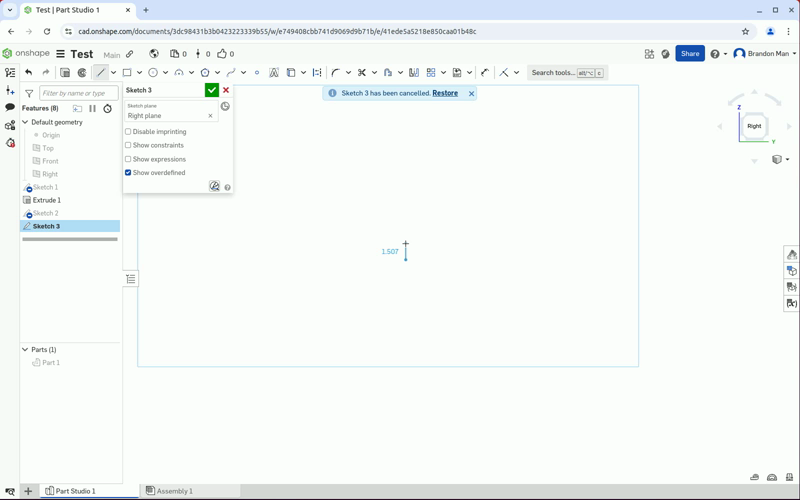
key_down(shift)
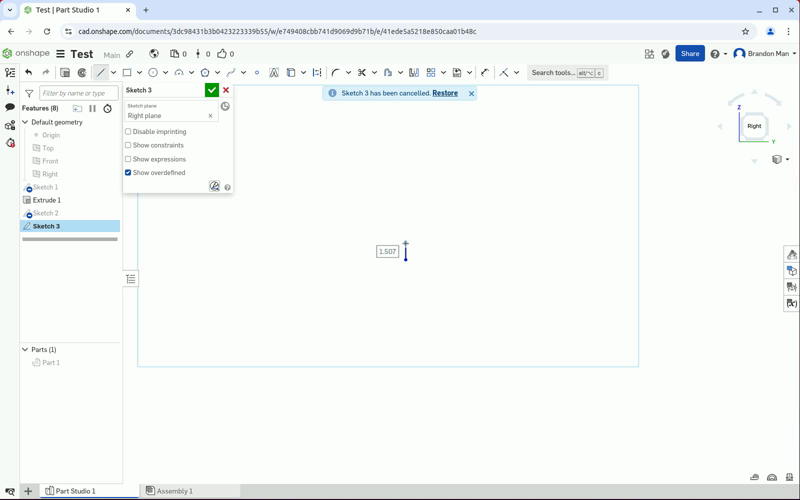
mouse_move(435, 243)
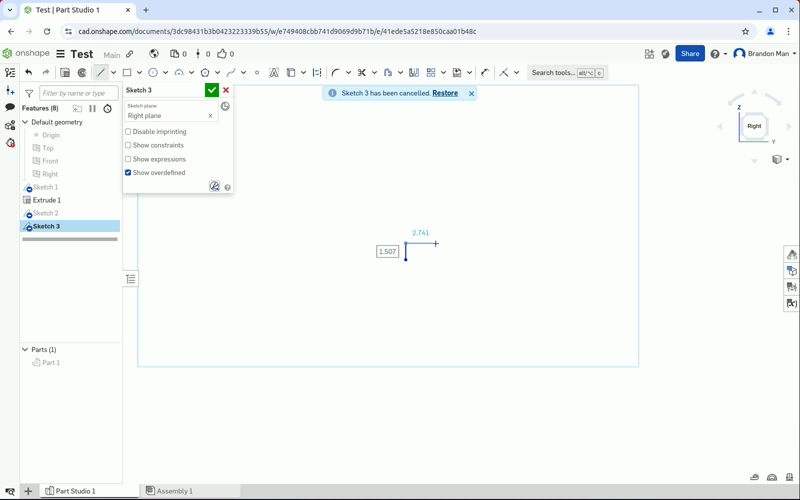
mouse_move(411, 243)
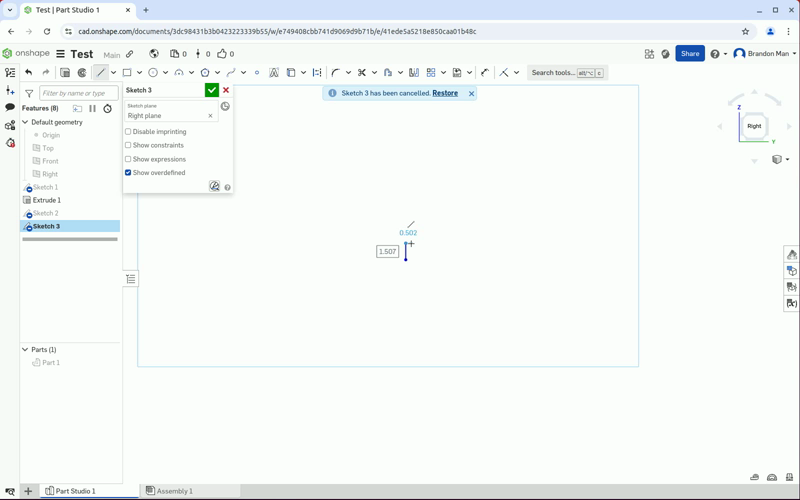
scroll(6)
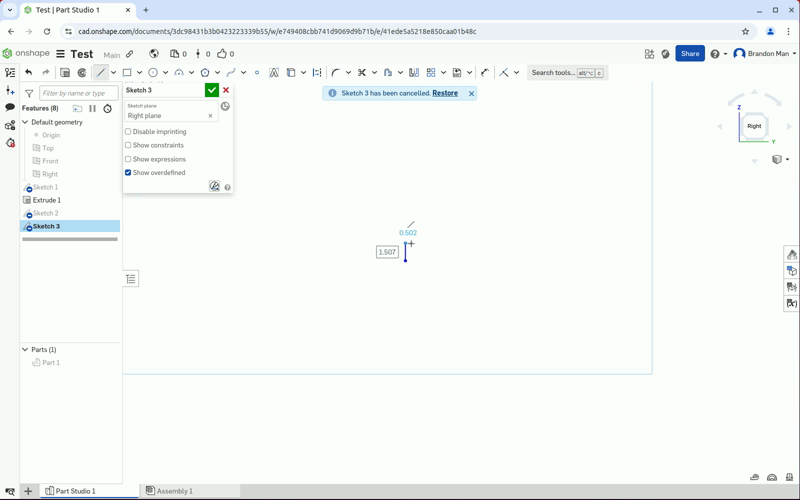
scroll(6)
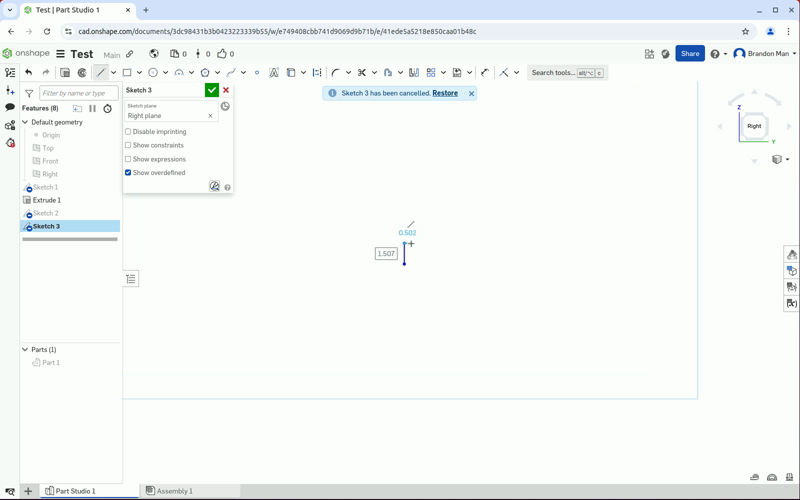
scroll(6)
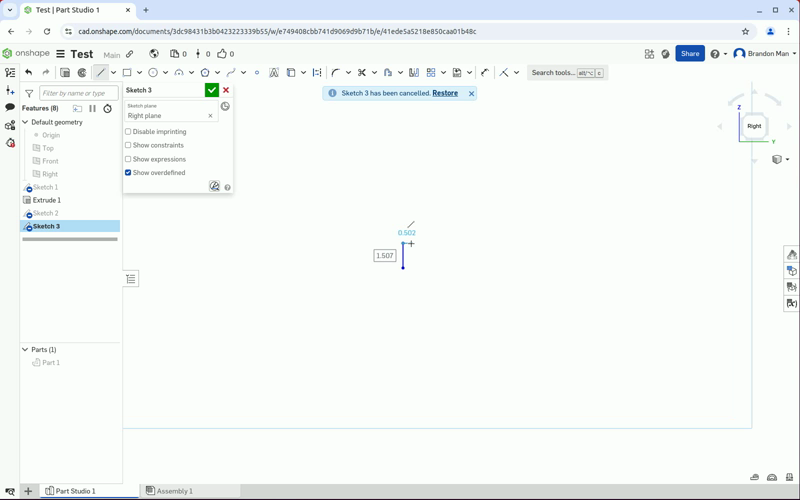
scroll(6)
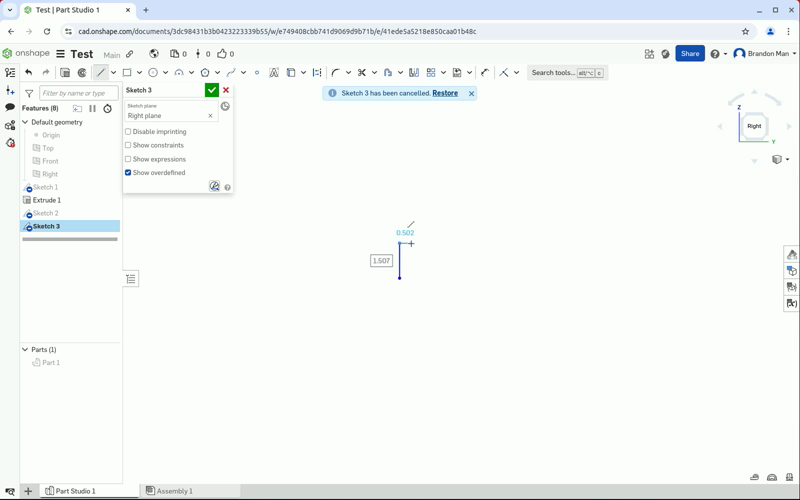
scroll(6)
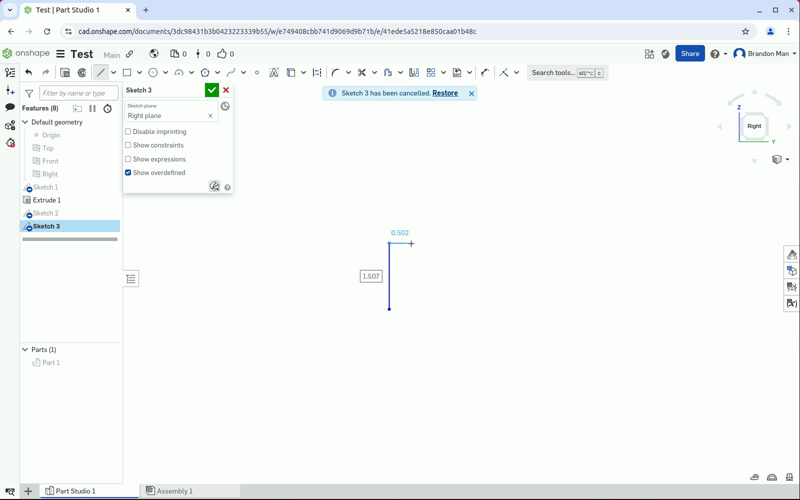
scroll(6)
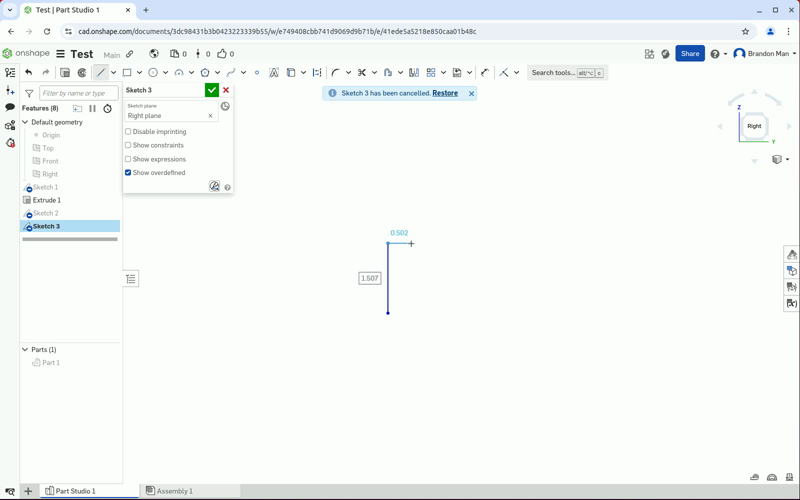
scroll(6)
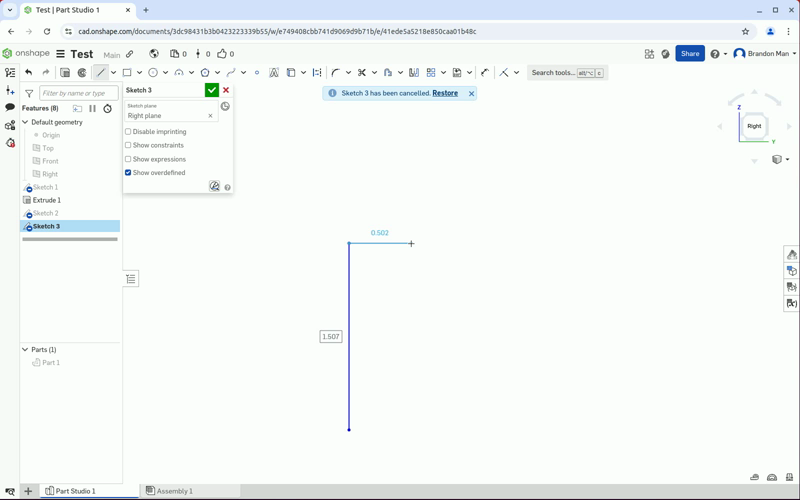
click(411, 243)
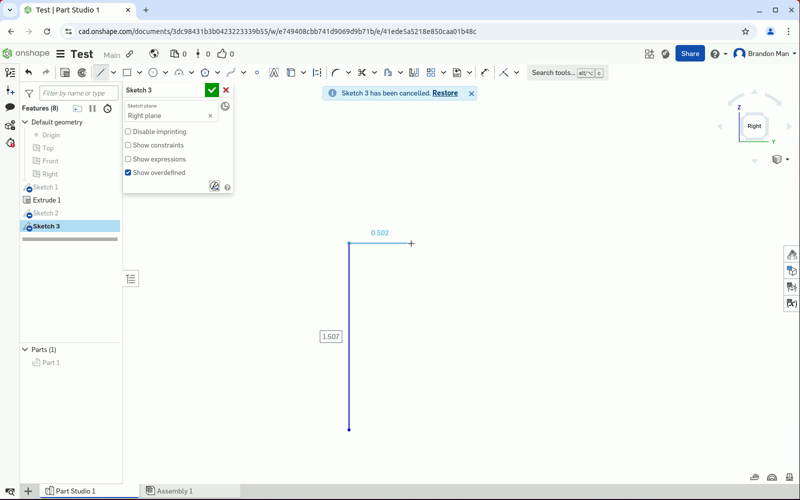
scroll(-6)
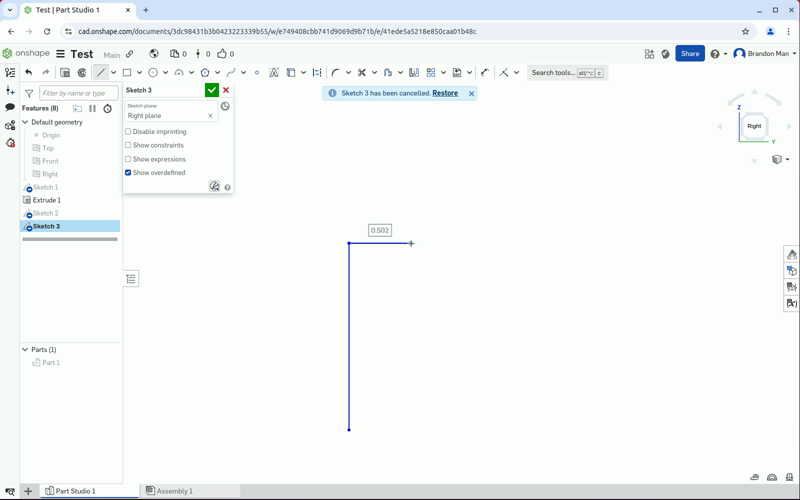
scroll(-6)
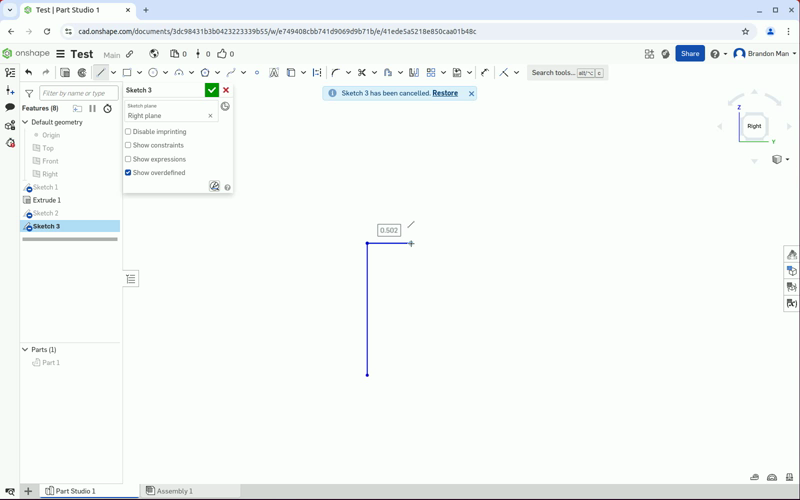
scroll(-6)
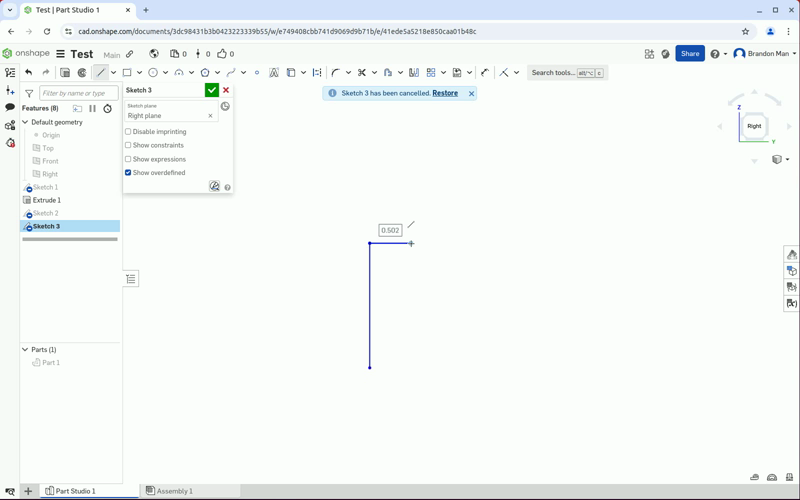
scroll(-6)
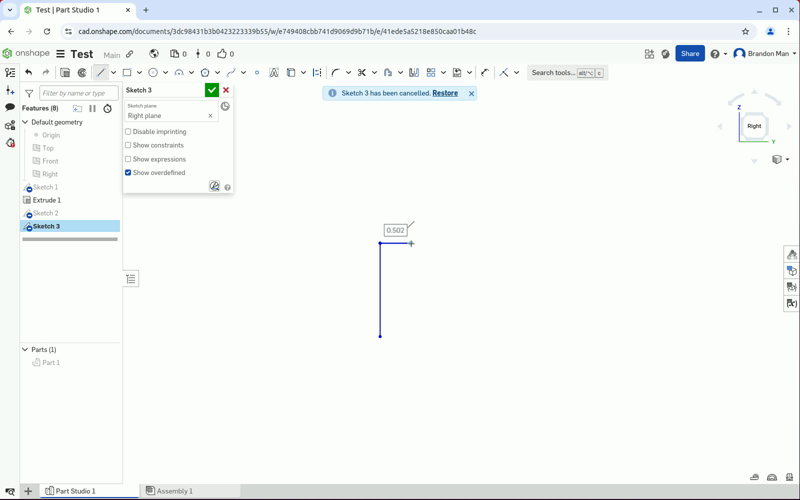
scroll(-6)
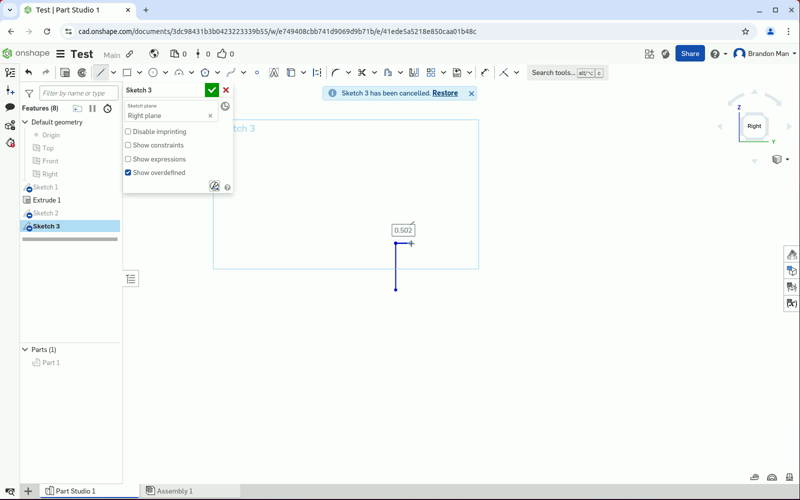
scroll(-6)
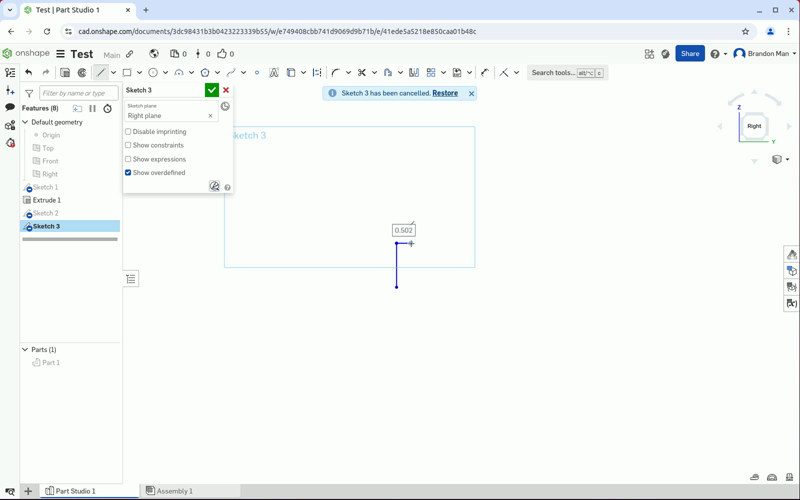
scroll(-6)
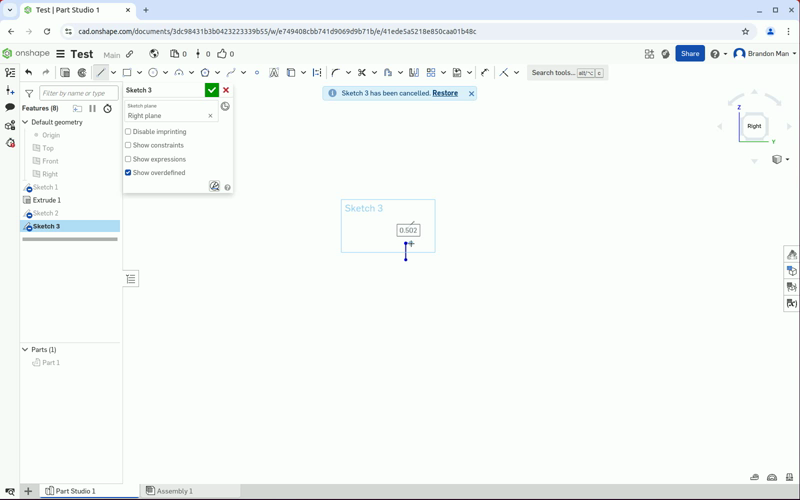
key_up(shift)
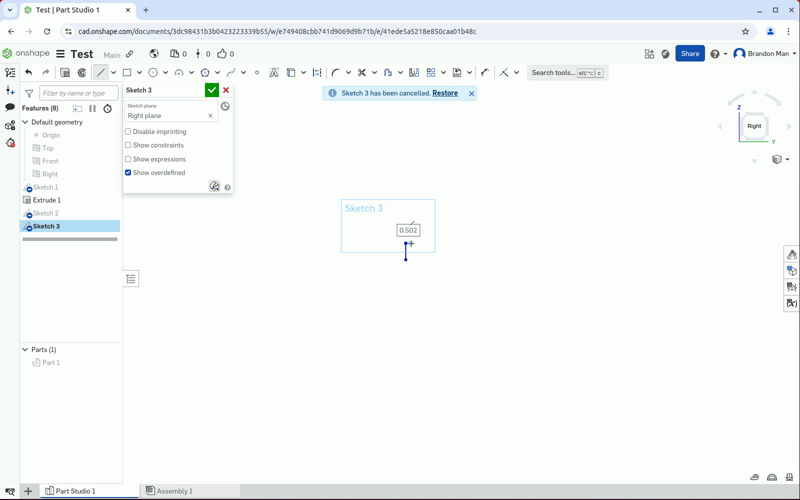
key(esc)
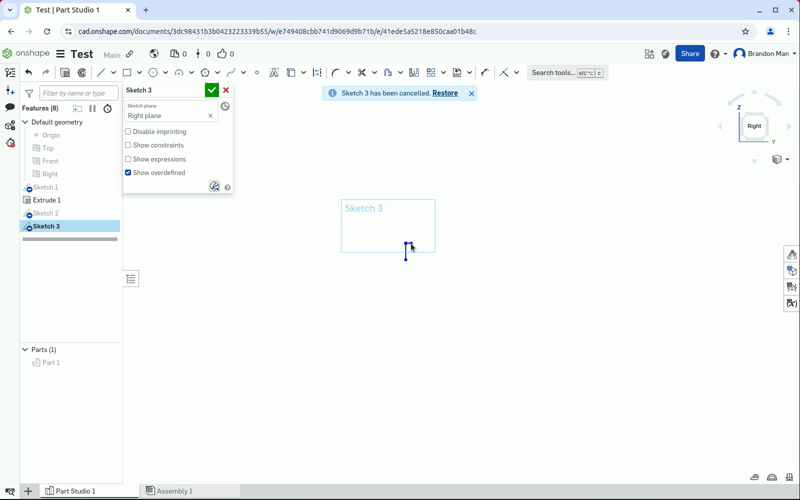
key(a)
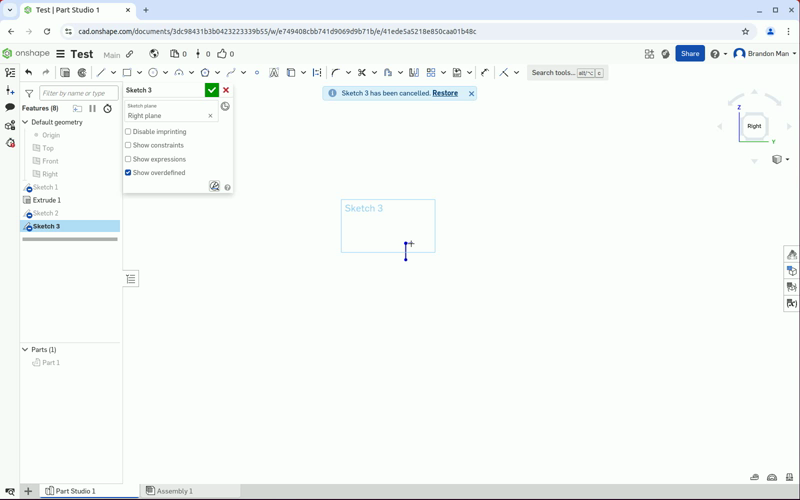
mouse_move(411, 243)
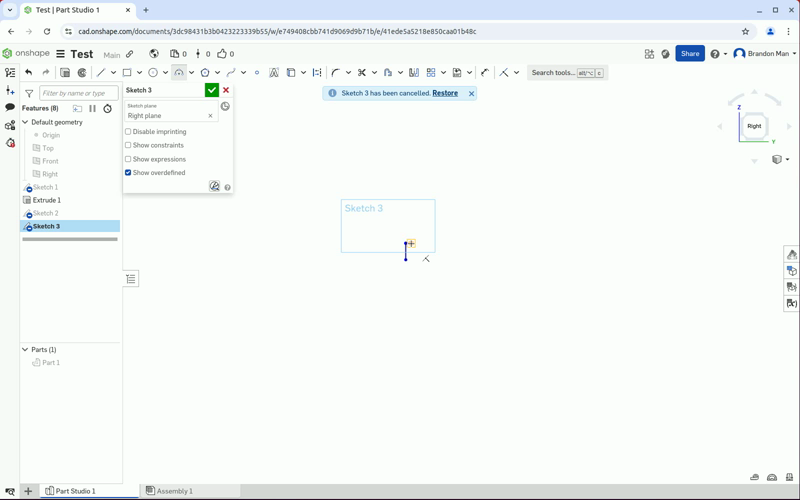
click(411, 243)
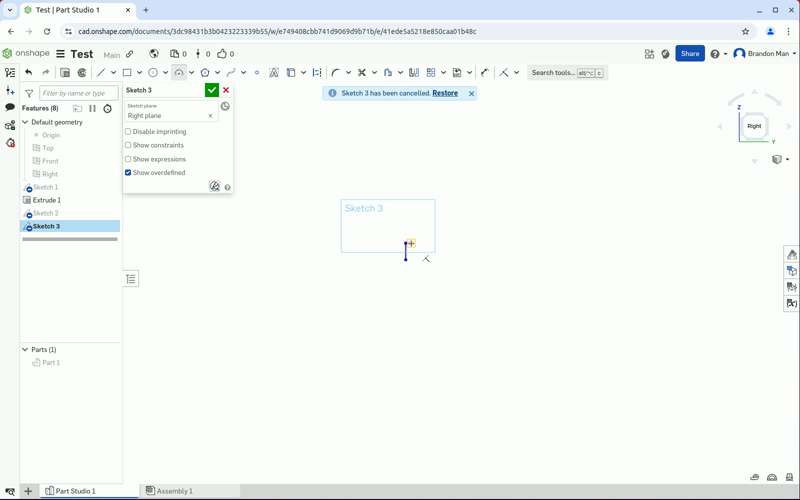
mouse_move(405, 259)
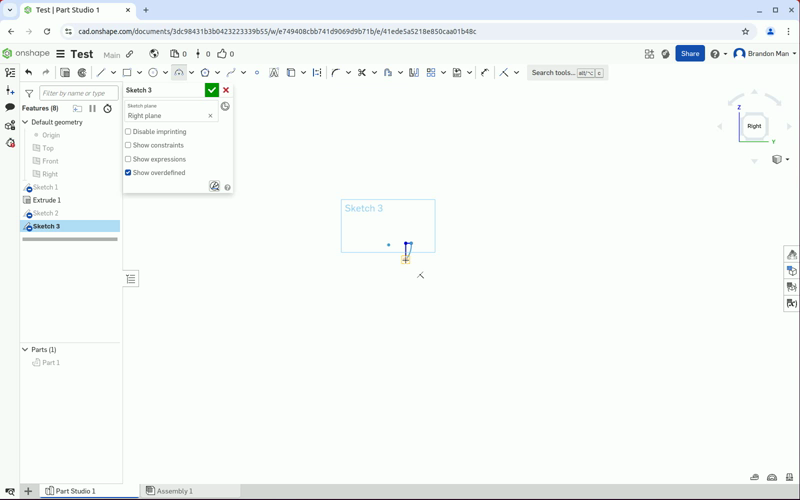
click(405, 259)
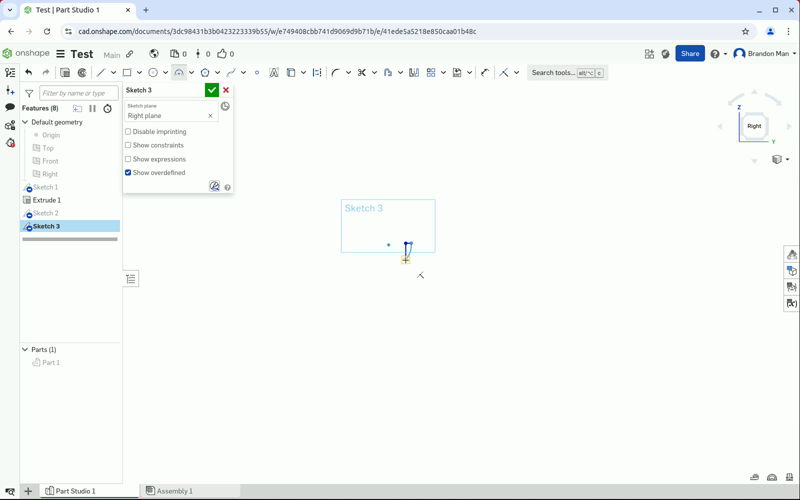
key_down(shift)
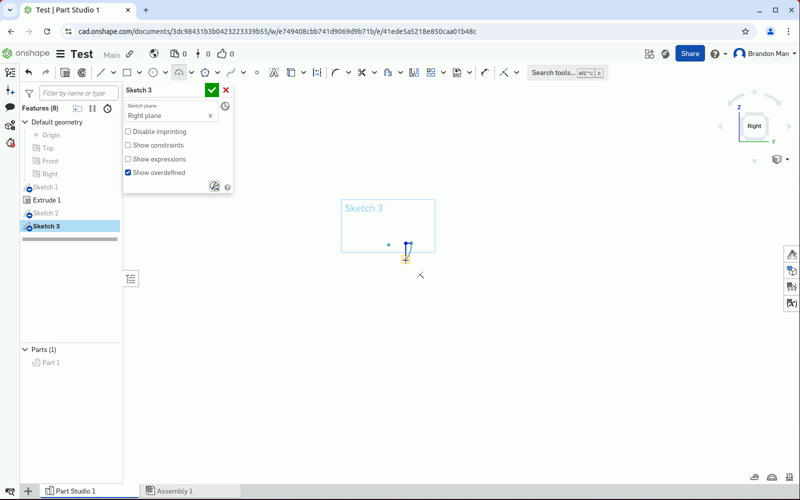
mouse_move(347, 231)
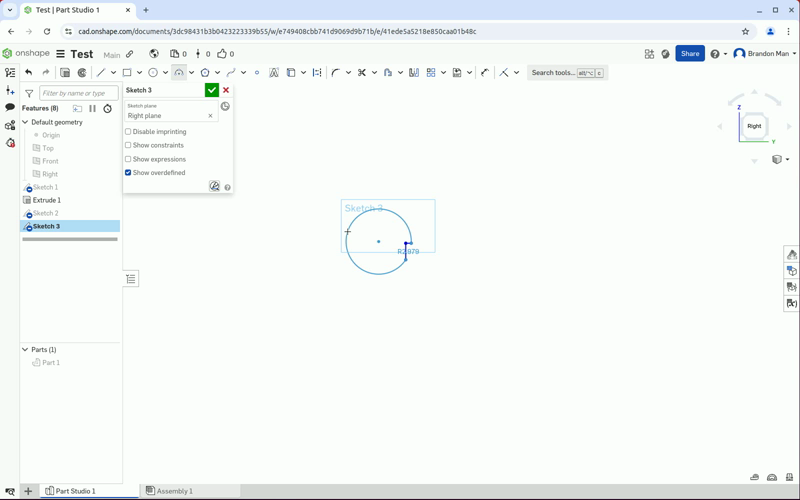
click(347, 231)
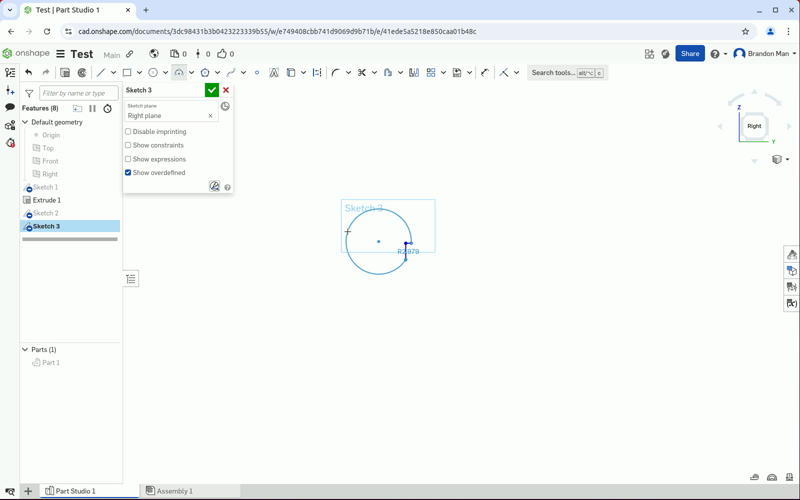
key_up(shift)
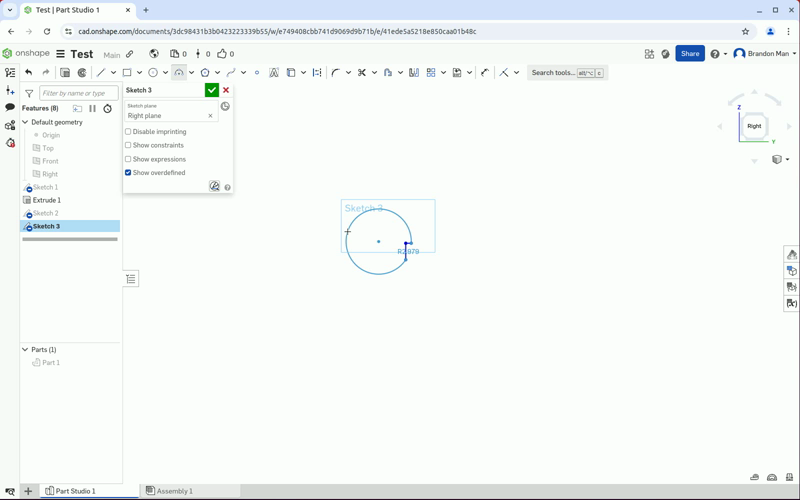
key(esc)
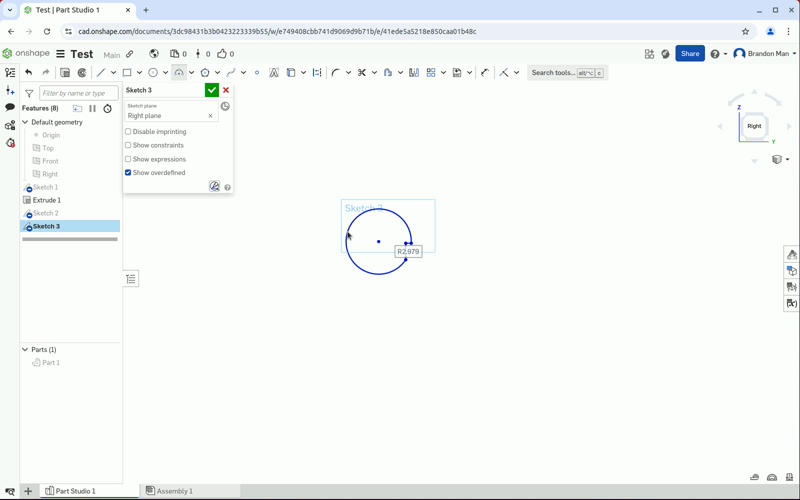
mouse_move(407, 235)
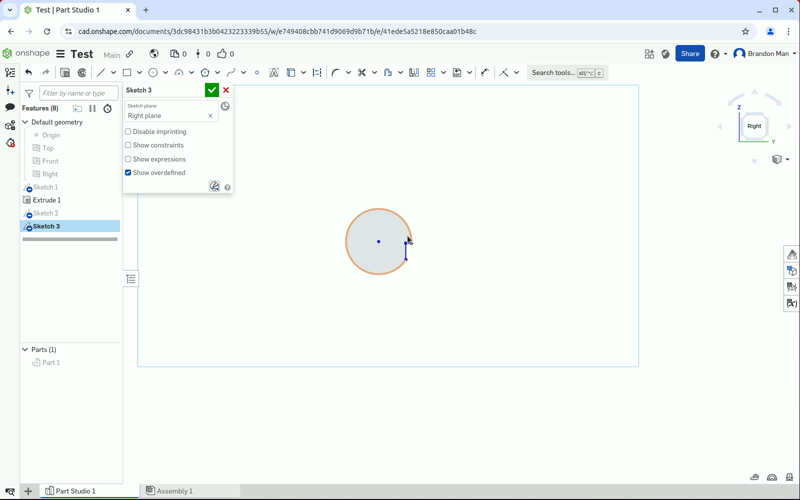
click(407, 235)
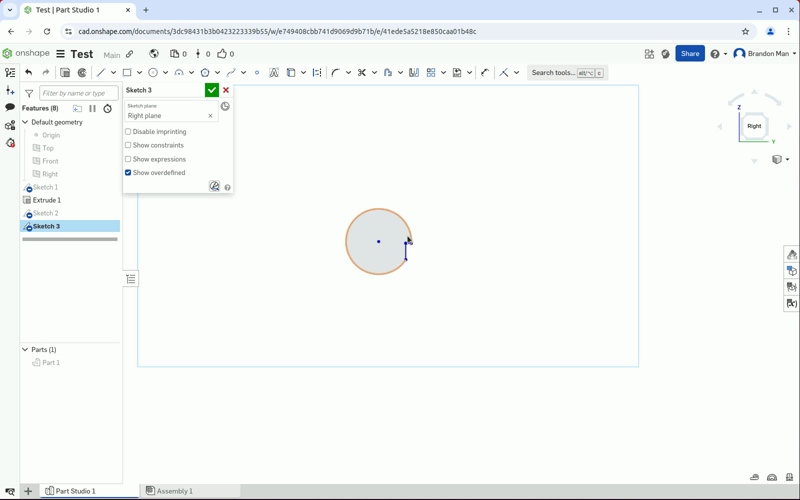
mouse_move(73, 352)
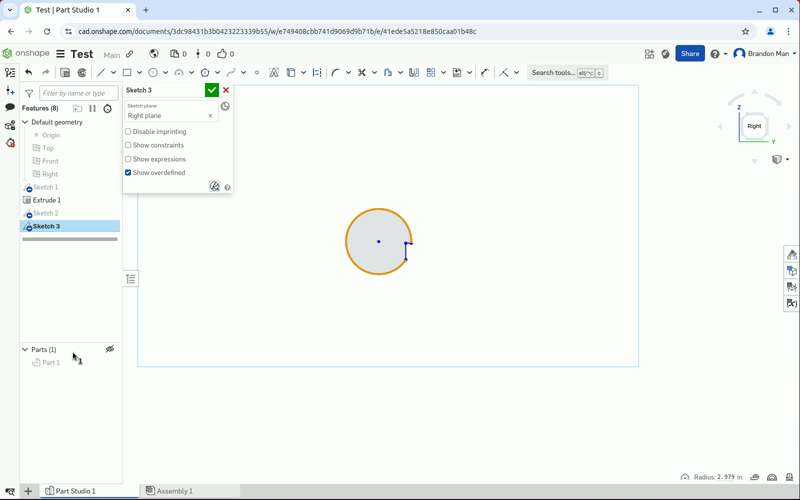
key(shift+y)
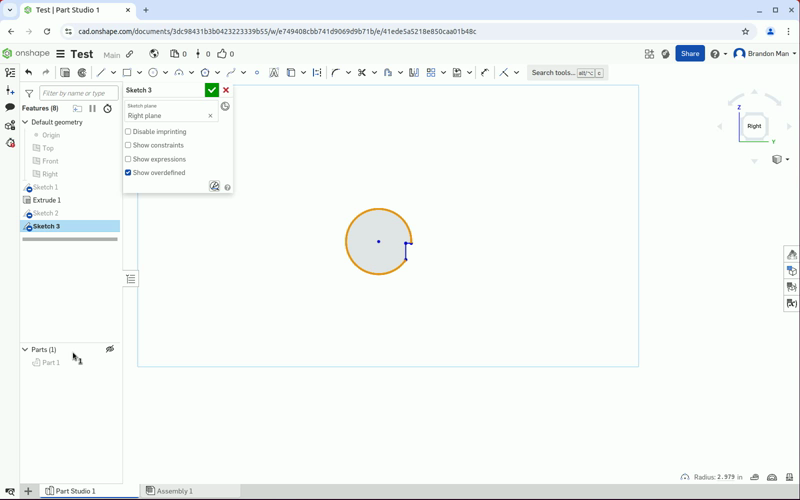
key(shift+e)
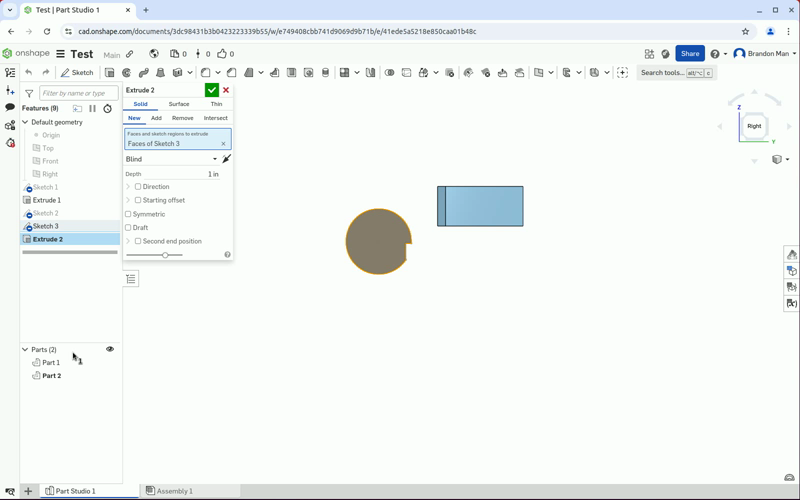
mouse_move(143, 106)
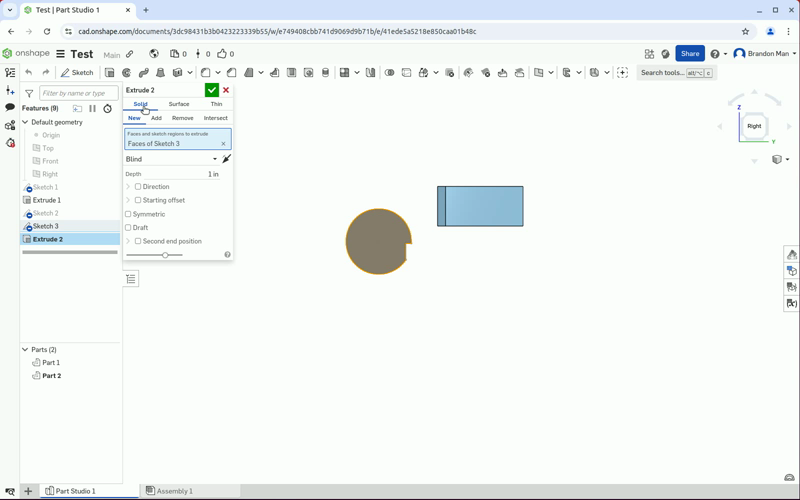
click(143, 106)
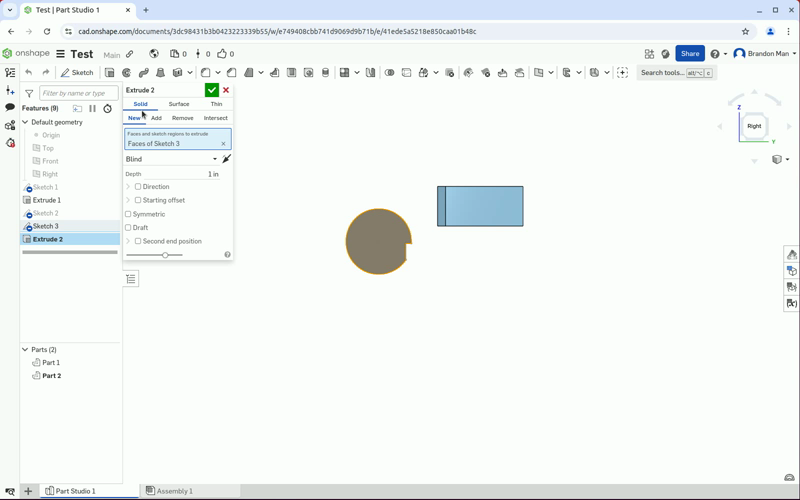
mouse_move(137, 120)
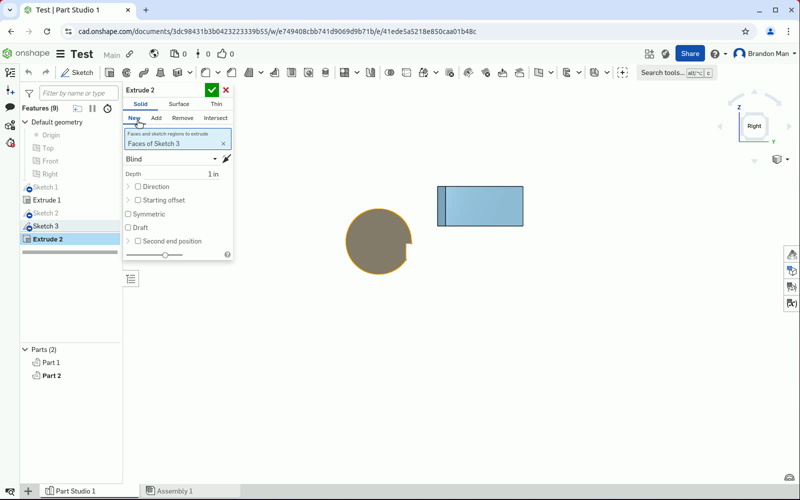
click(137, 120)
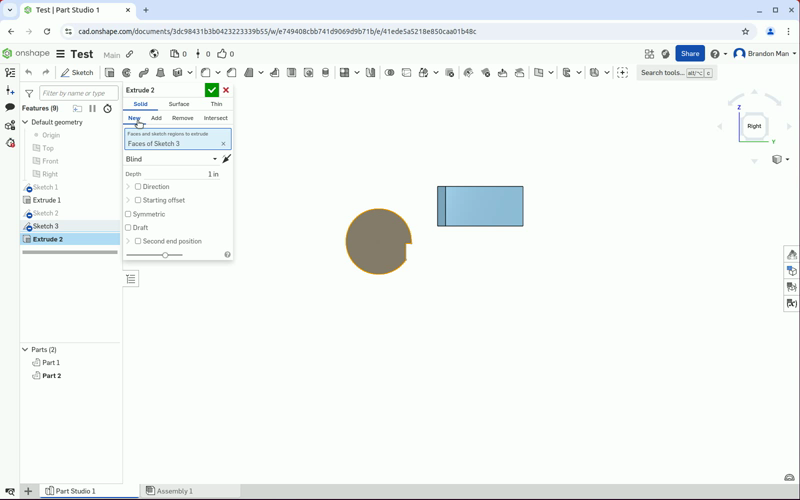
key(tab, 4)
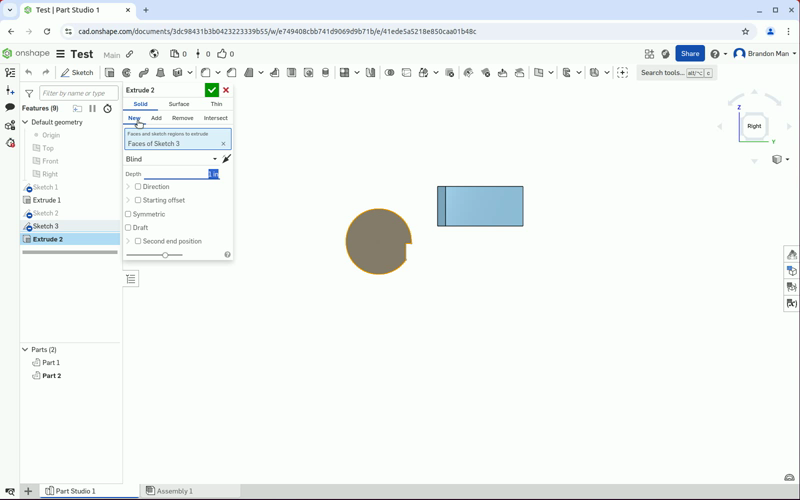
text(2.998)
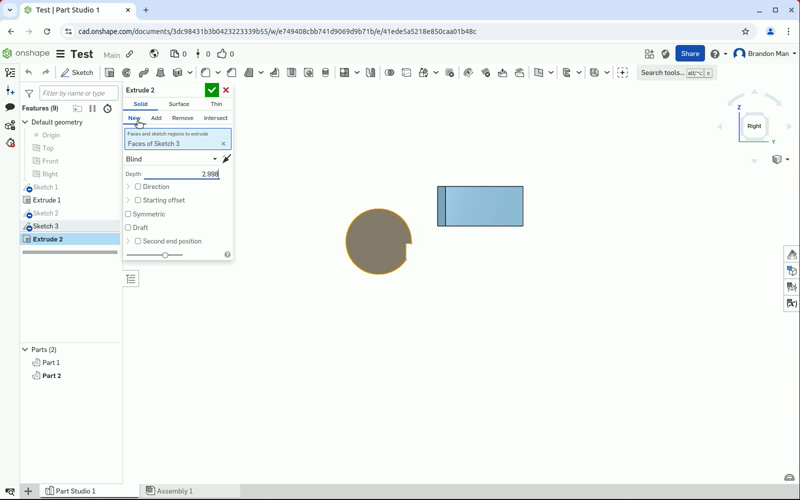
key(enter)
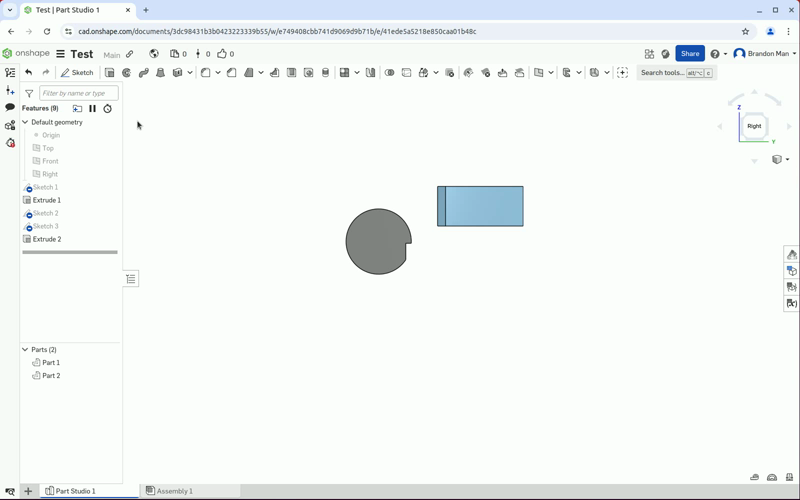
key(shift+h)
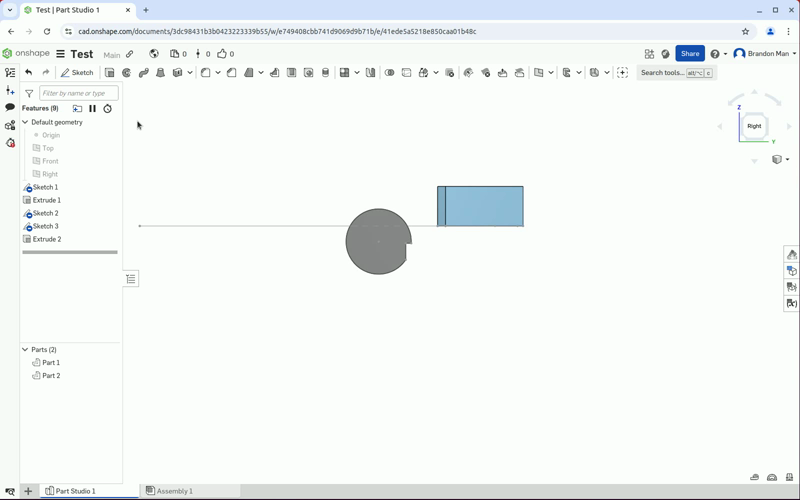
key(shift+h)
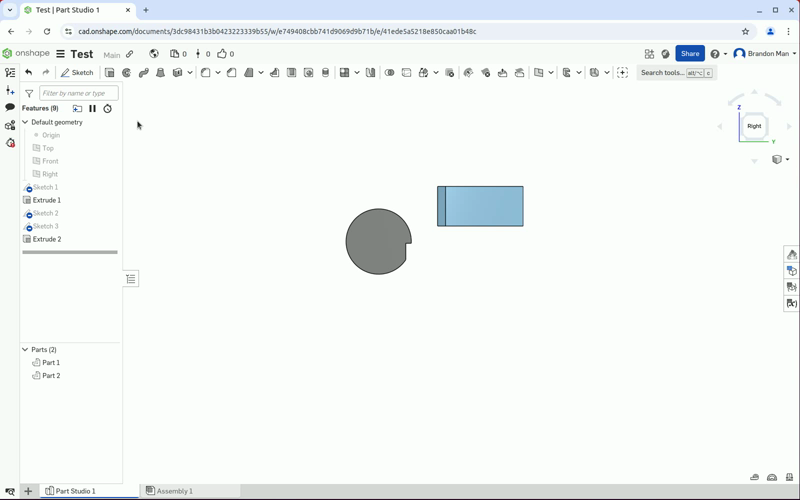
mouse_move(73, 189)
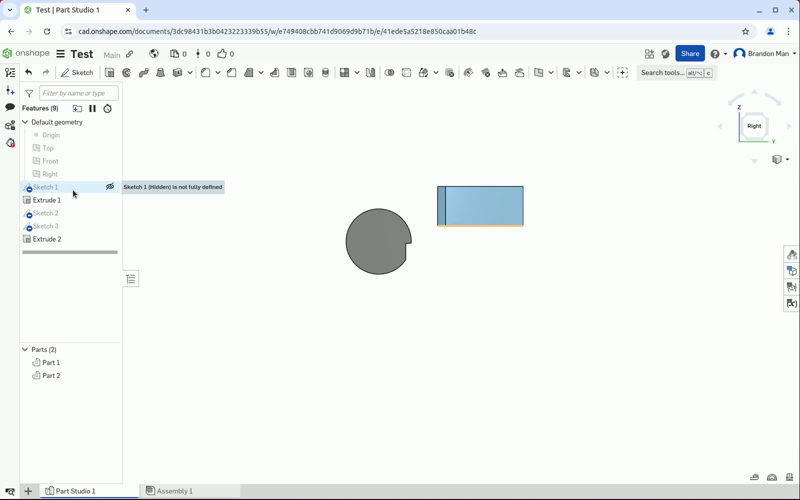
click(73, 189)
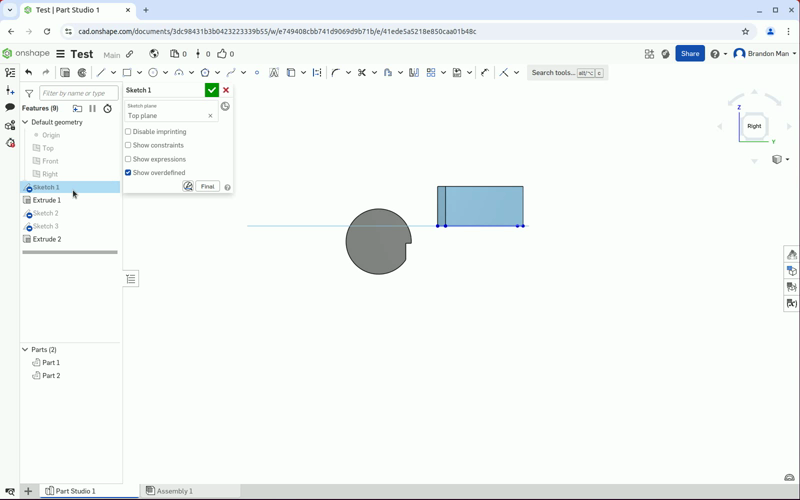
mouse_move(229, 92)
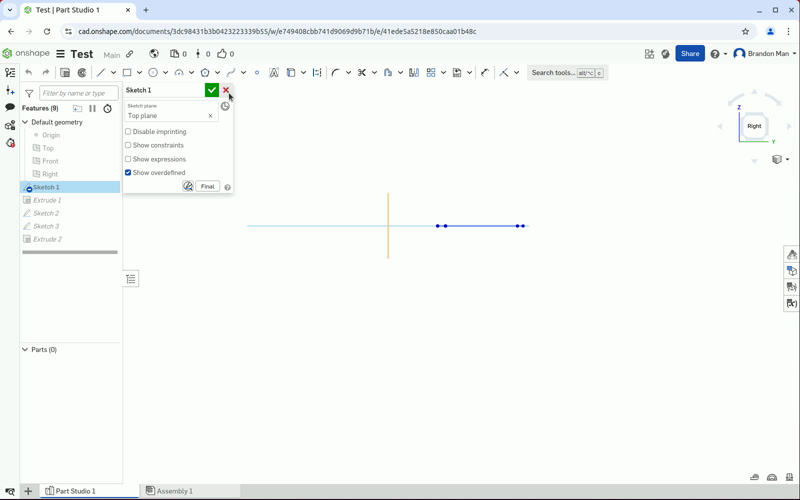
click(229, 92)
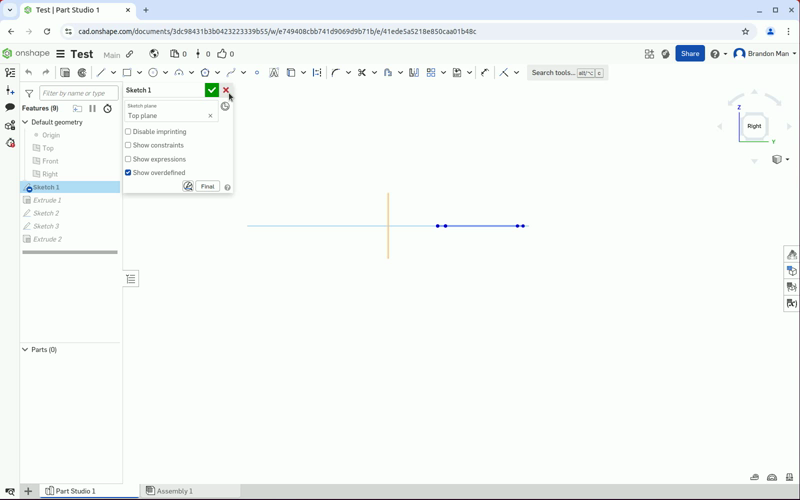
key(shift+s)
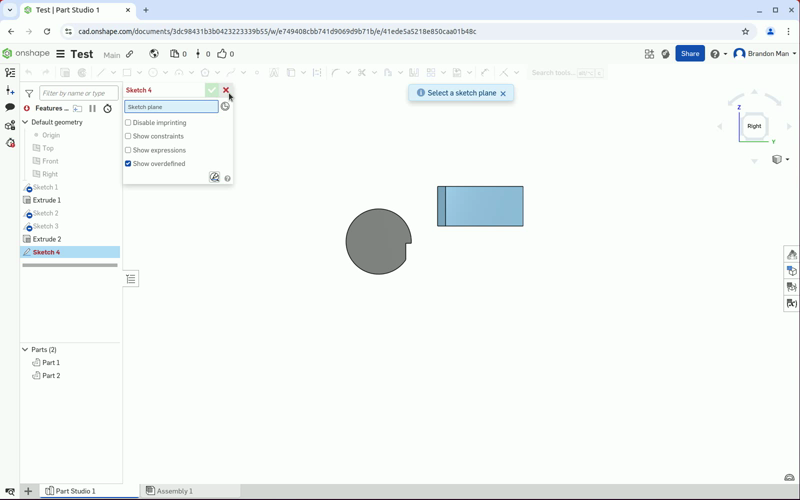
mouse_move(73, 176)
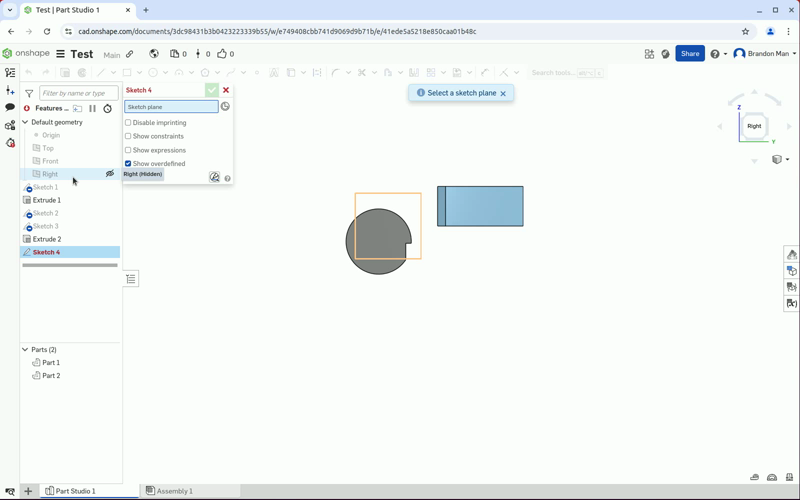
click(73, 176)
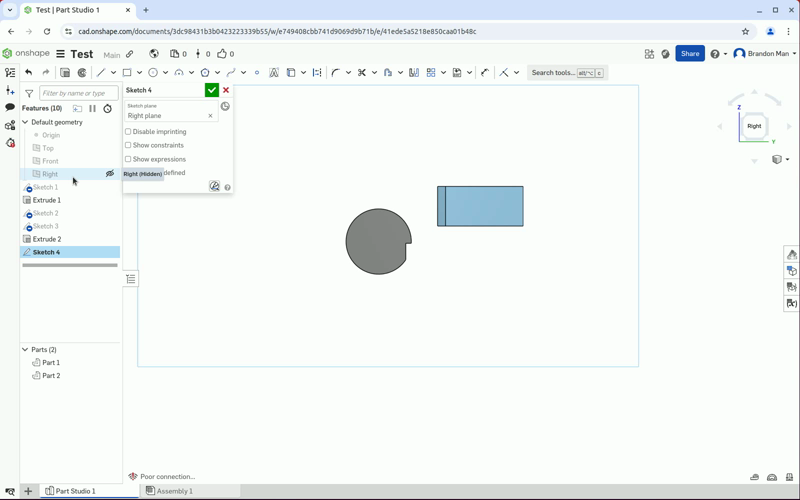
mouse_move(73, 352)
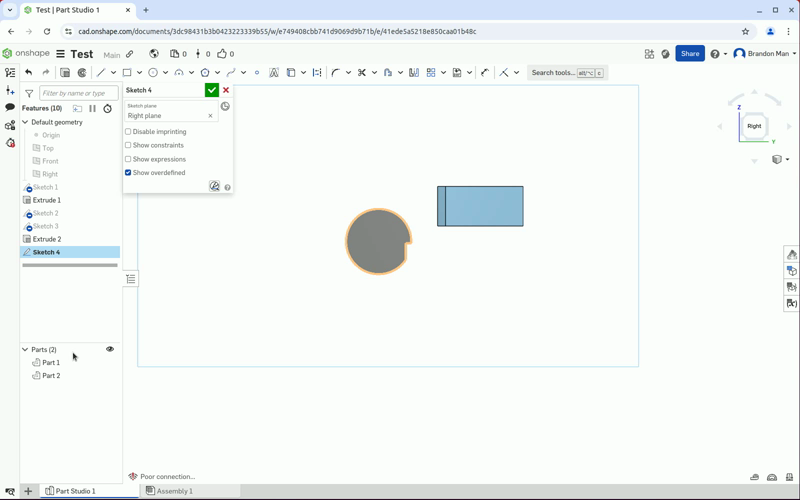
key(y)
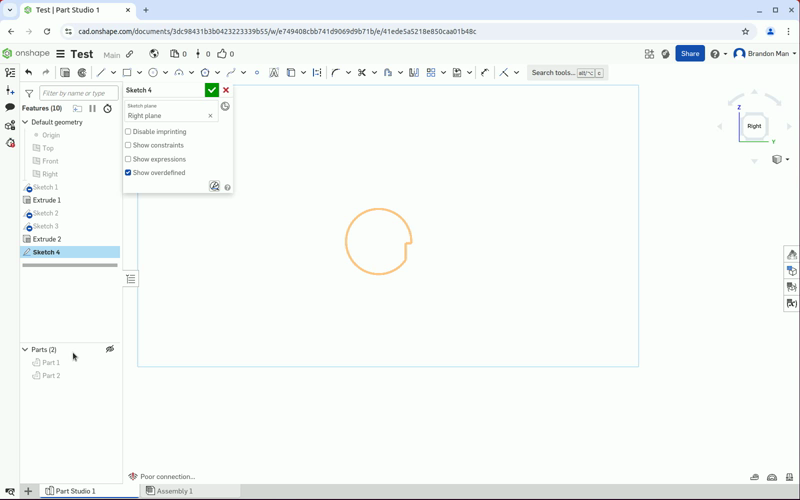
key(l)
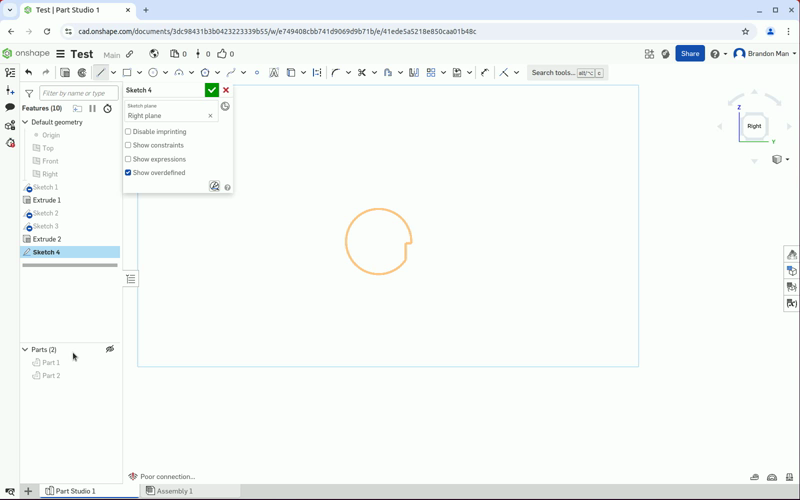
key_down(shift)
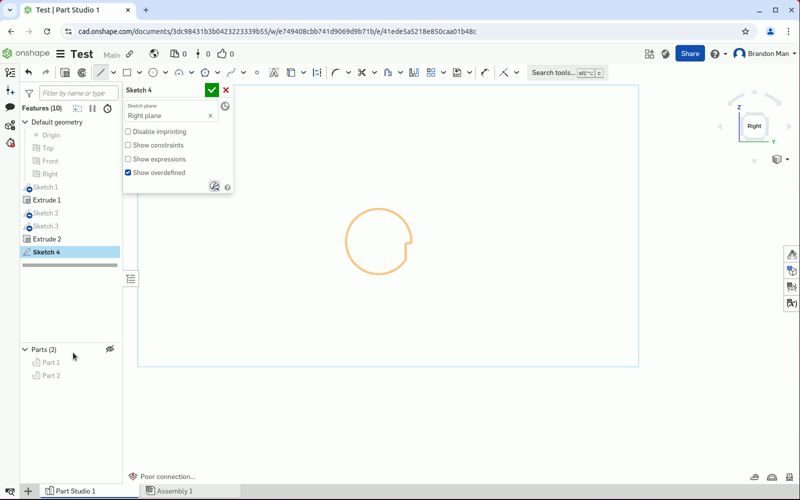
mouse_move(405, 276)
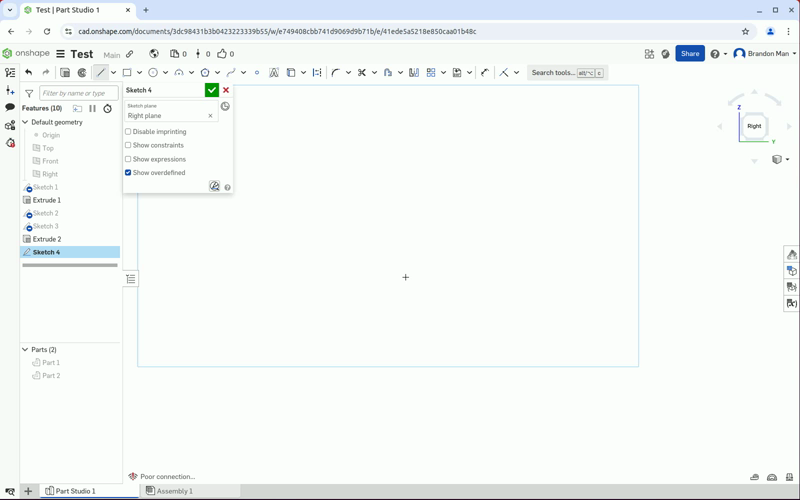
click(405, 276)
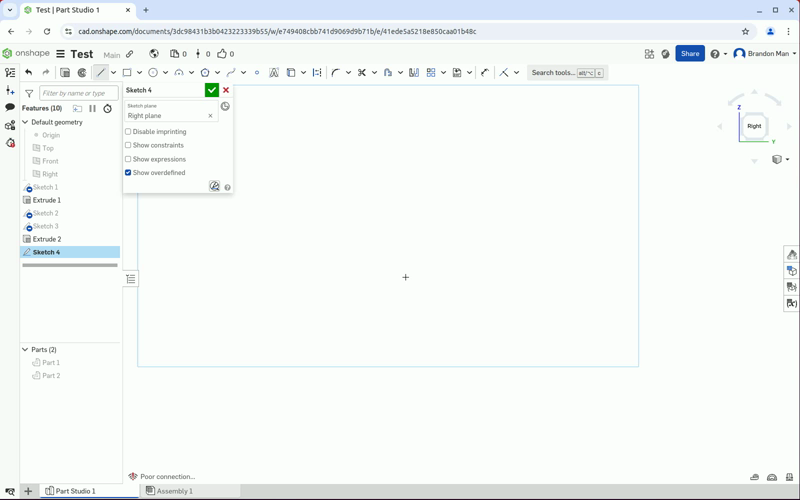
key_up(shift)
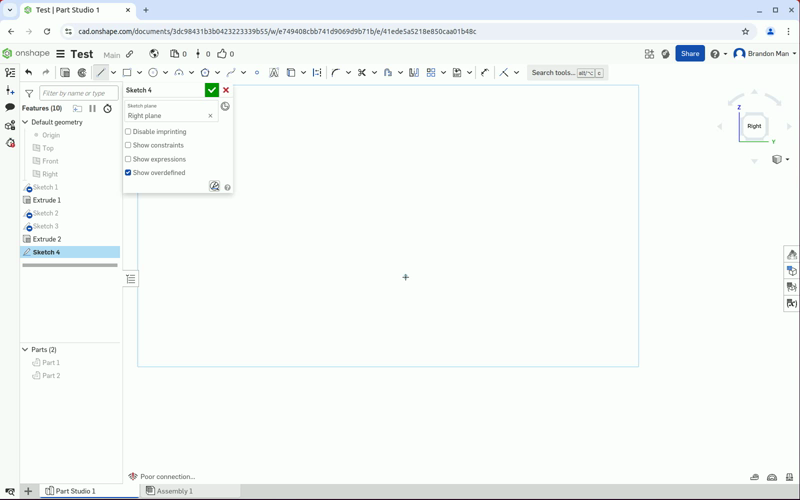
key_down(shift)
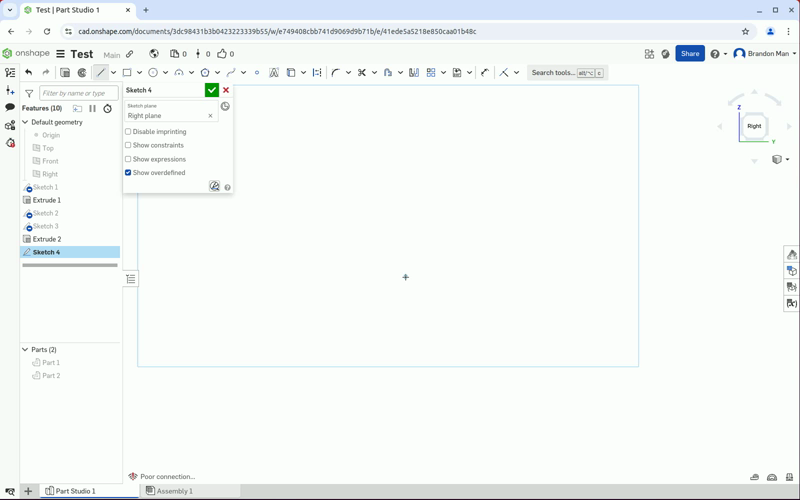
mouse_move(473, 277)
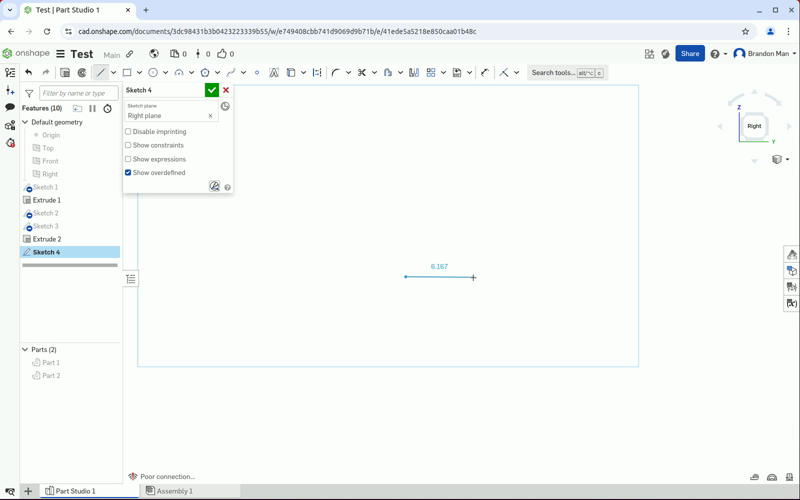
click(473, 277)
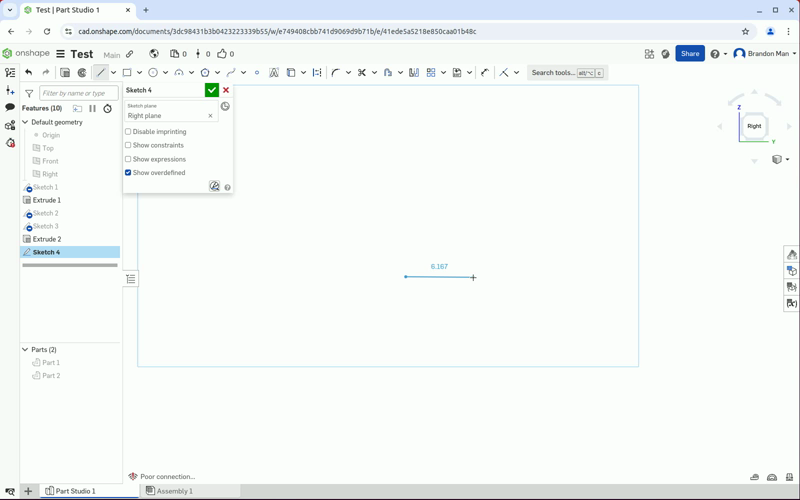
key_up(shift)
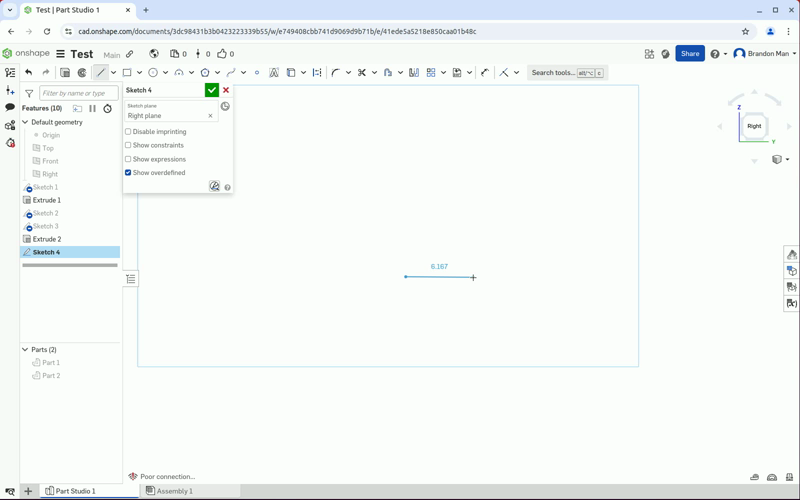
key_down(shift)
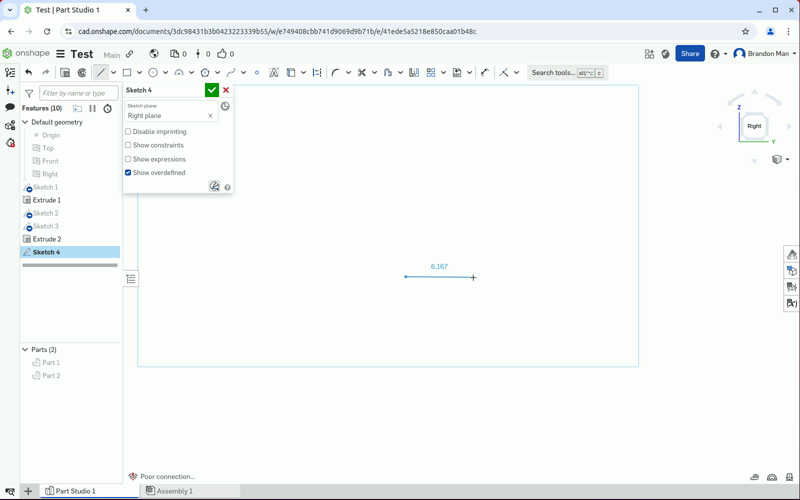
mouse_move(503, 277)
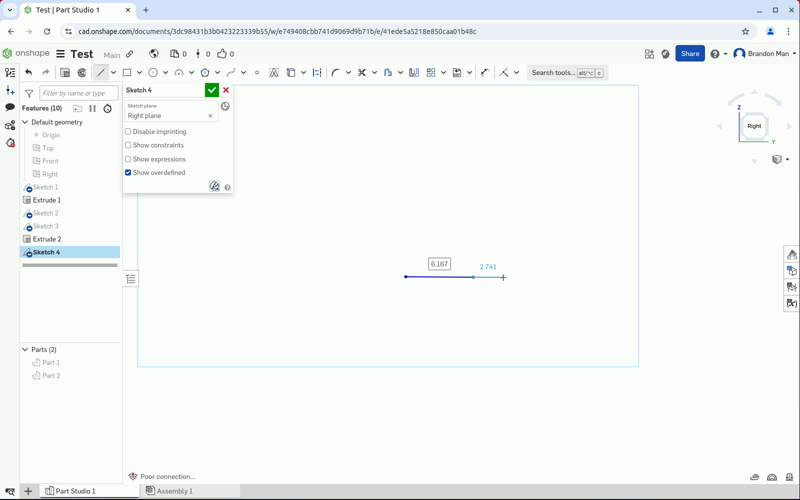
mouse_move(473, 242)
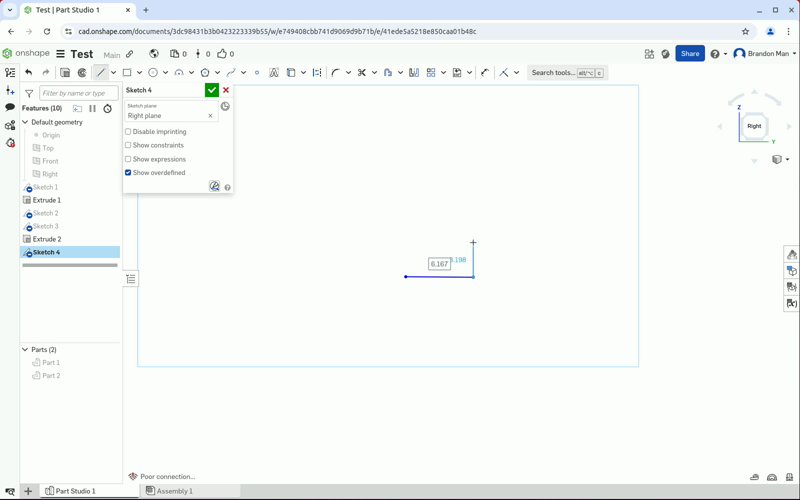
click(473, 242)
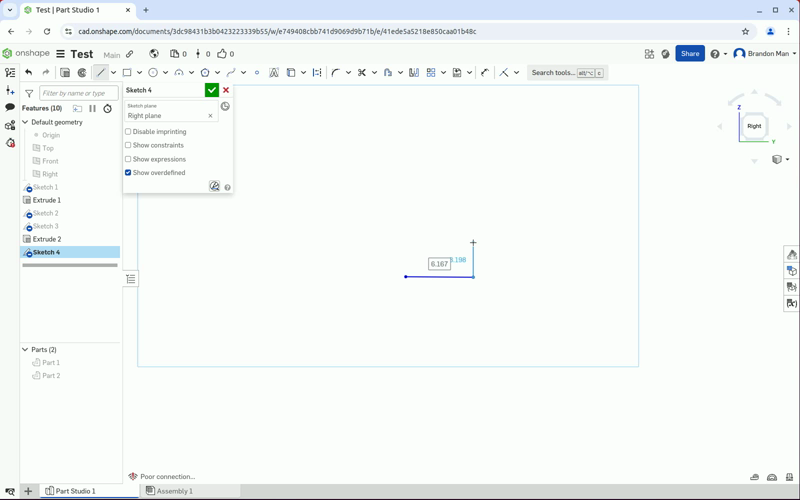
key_up(shift)
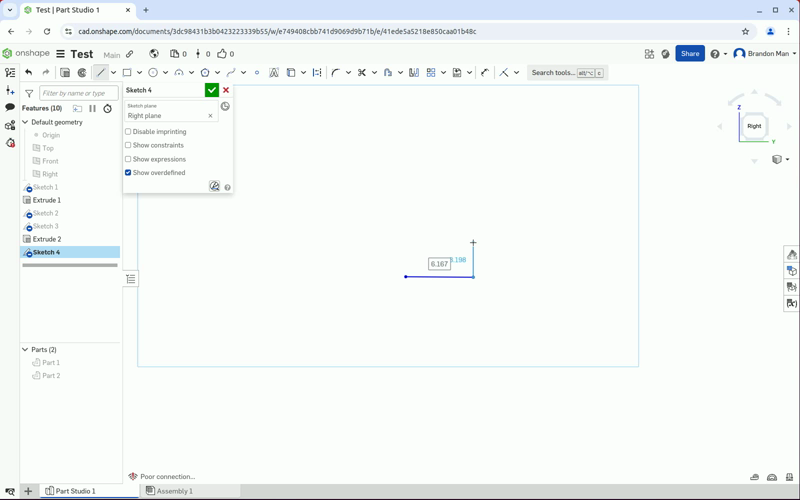
key_down(shift)
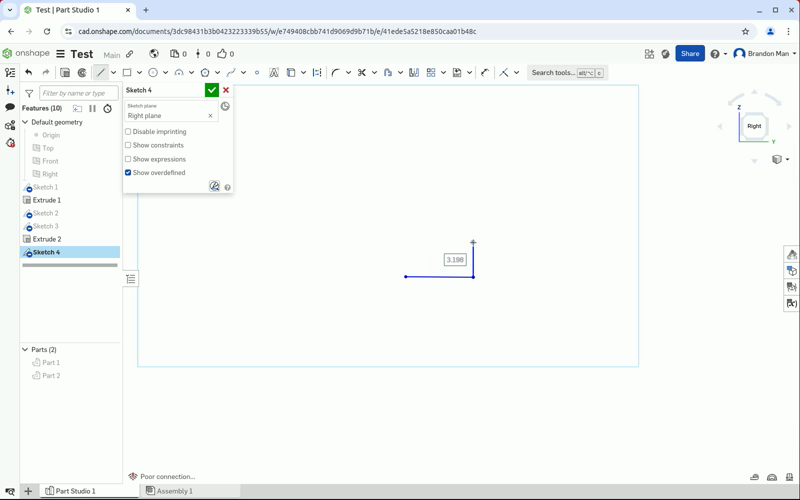
mouse_move(411, 242)
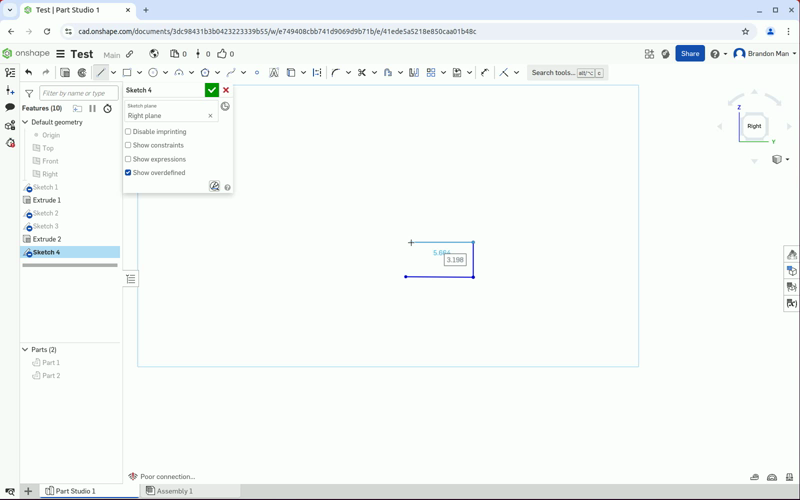
click(411, 242)
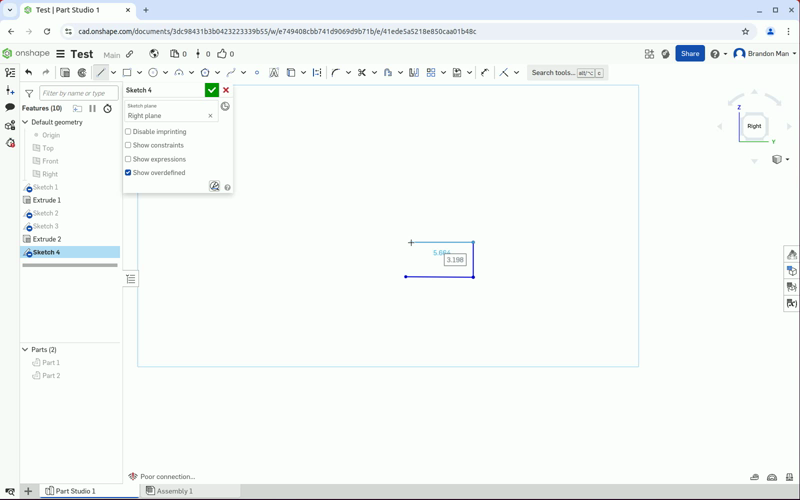
key_up(shift)
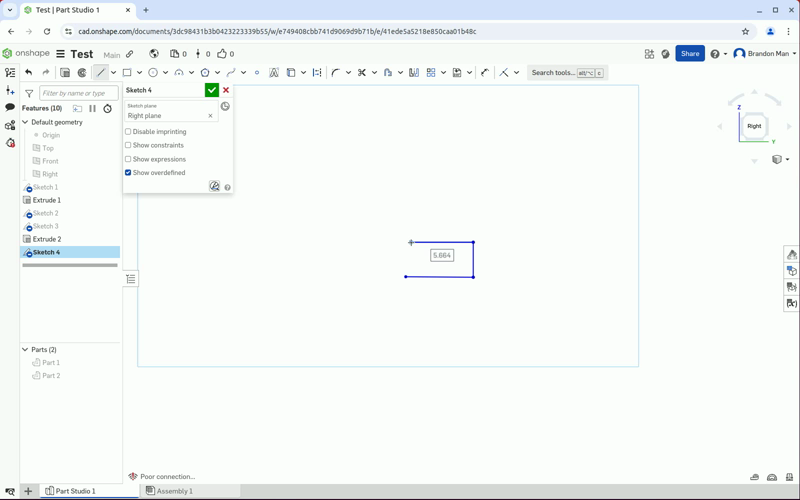
key(esc)
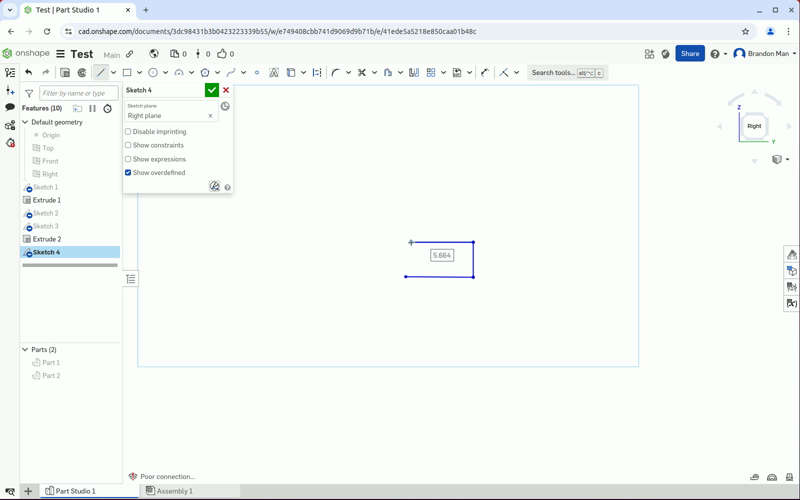
key(a)
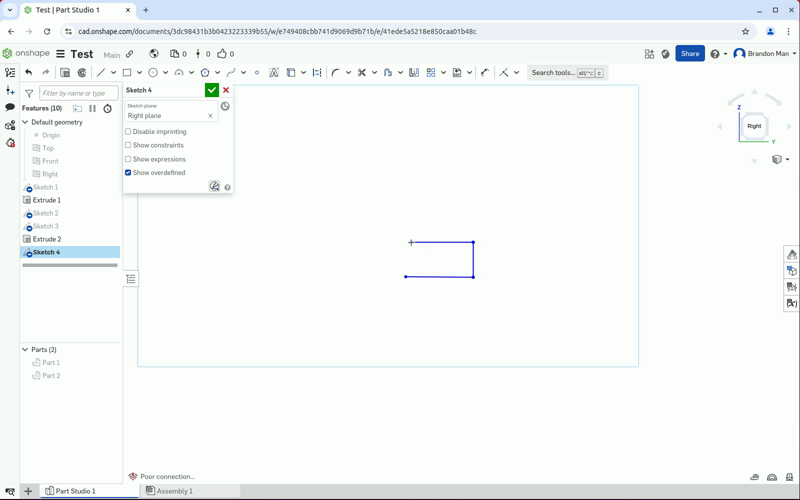
mouse_move(411, 242)
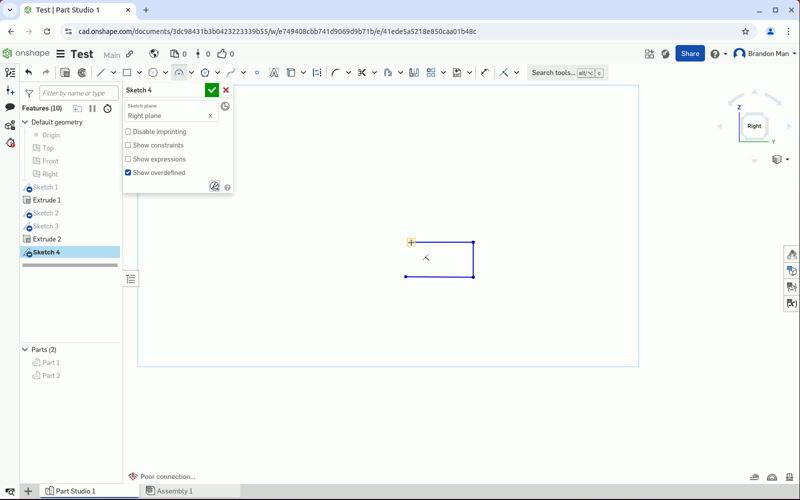
click(411, 242)
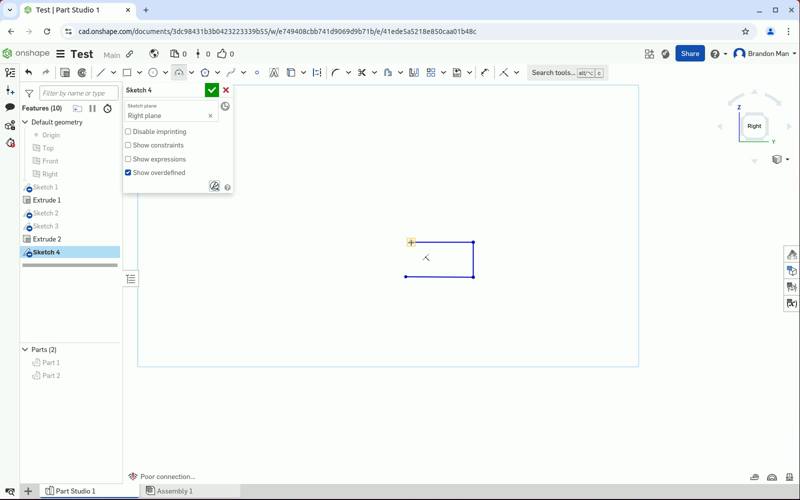
key_down(shift)
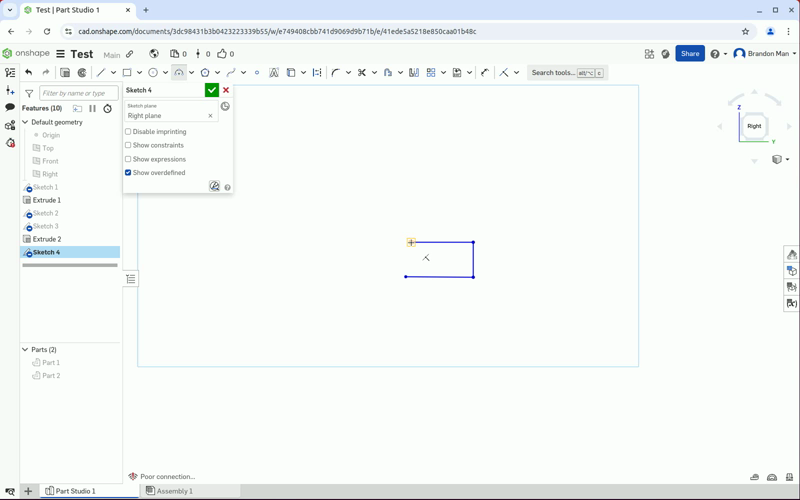
mouse_move(405, 258)
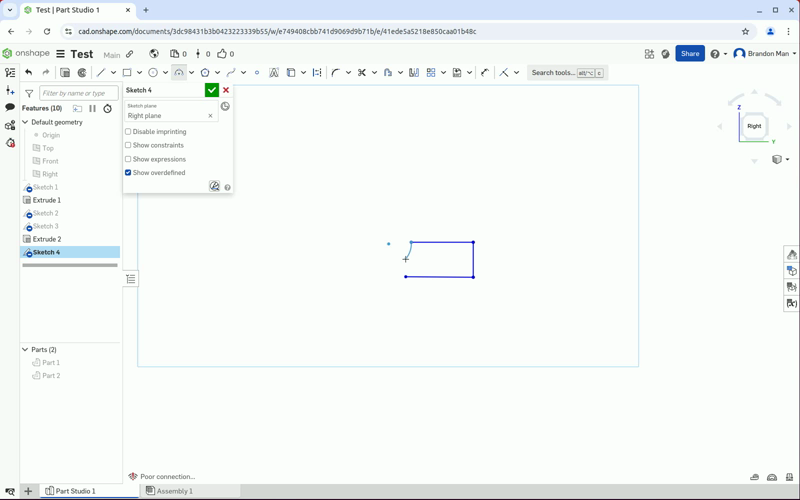
click(405, 258)
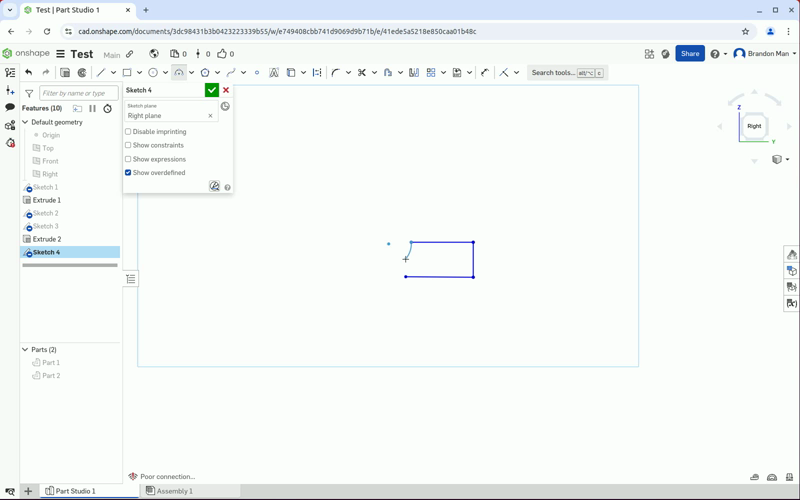
mouse_move(409, 250)
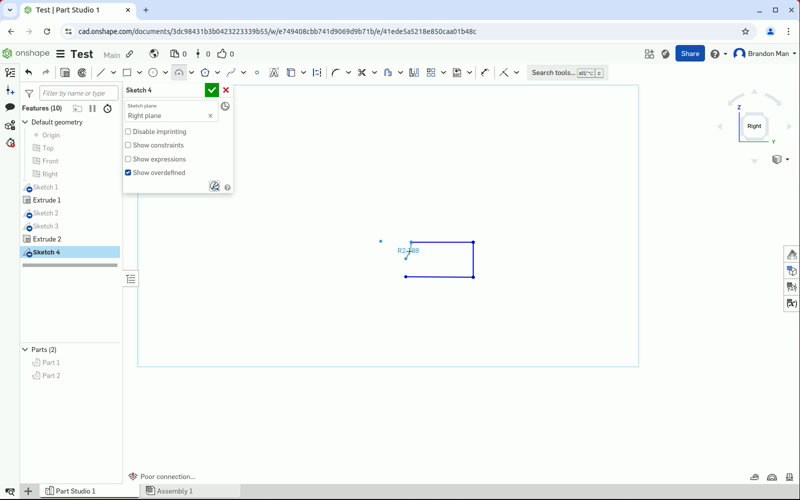
click(409, 250)
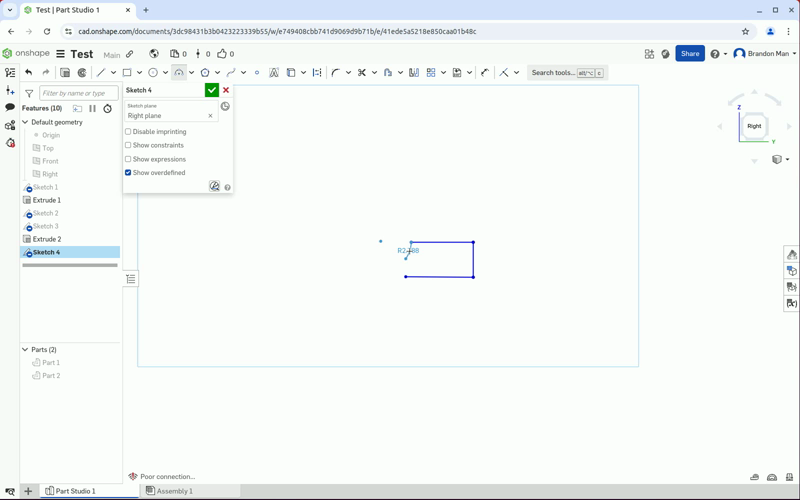
key_up(shift)
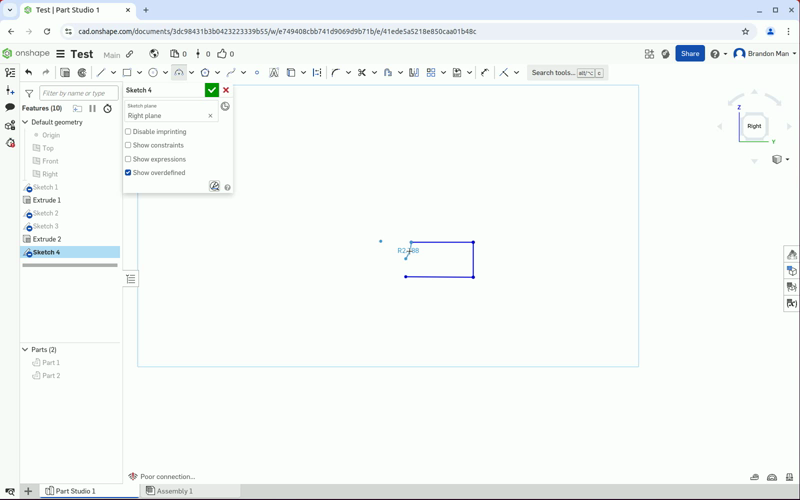
key(esc)
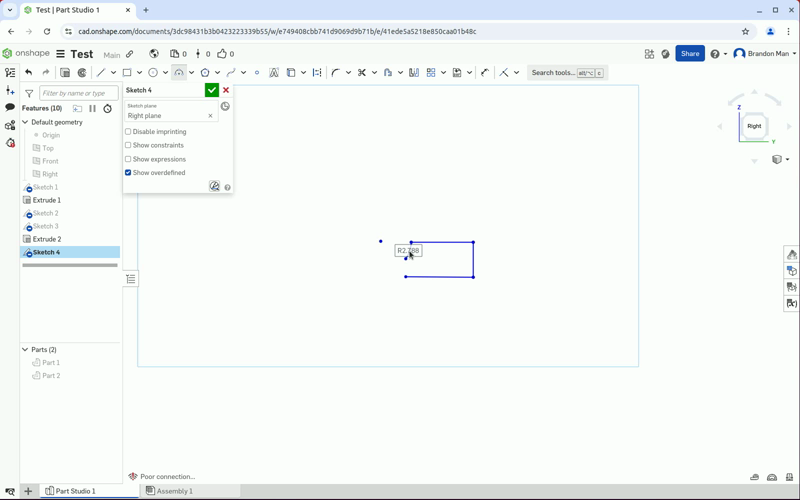
key(l)
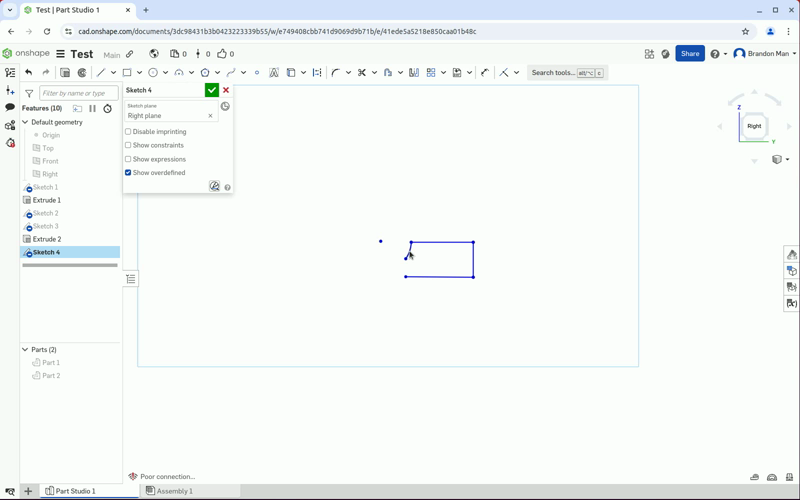
mouse_move(405, 258)
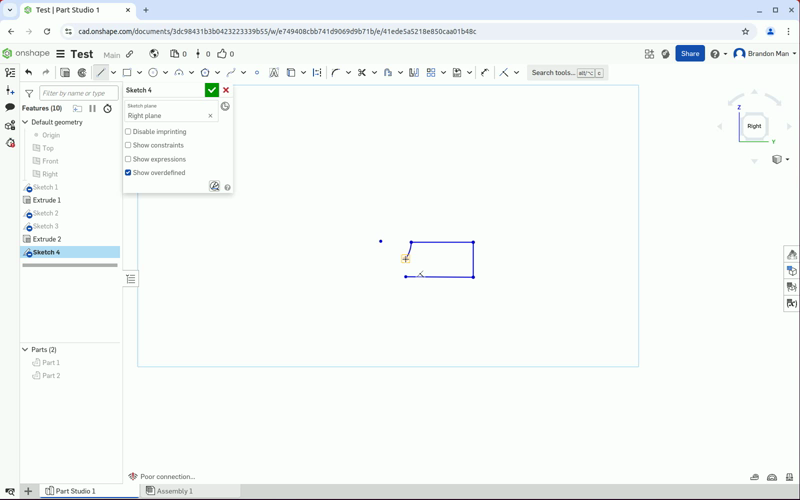
click(405, 258)
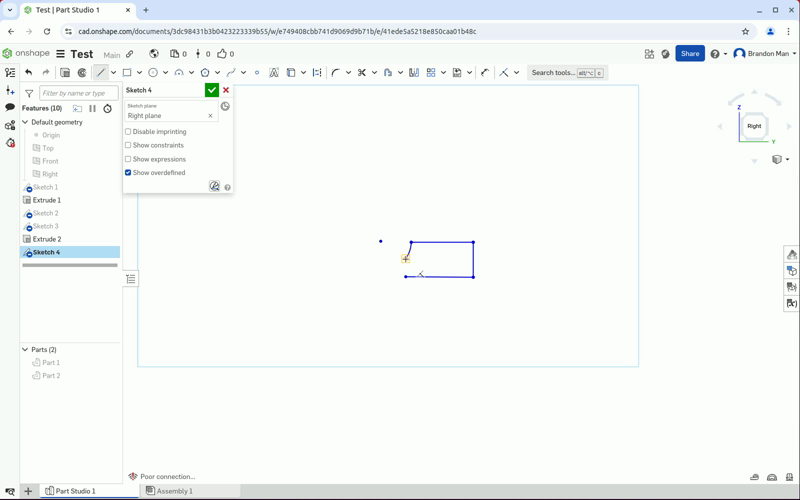
mouse_move(435, 258)
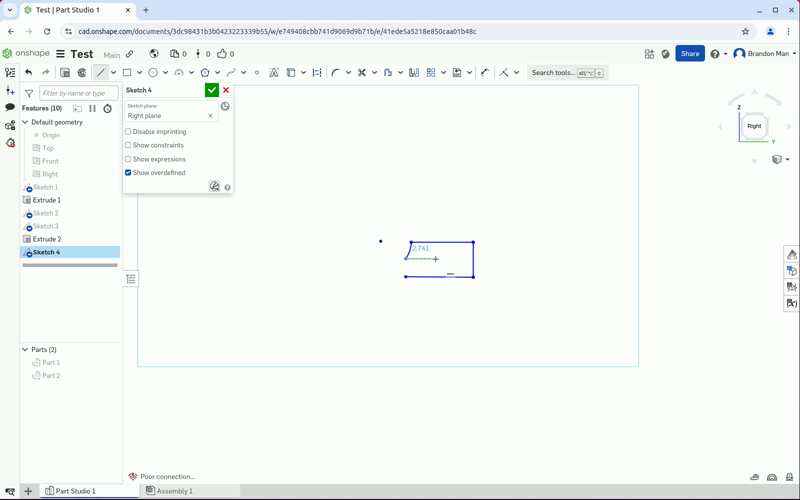
key_down(shift)
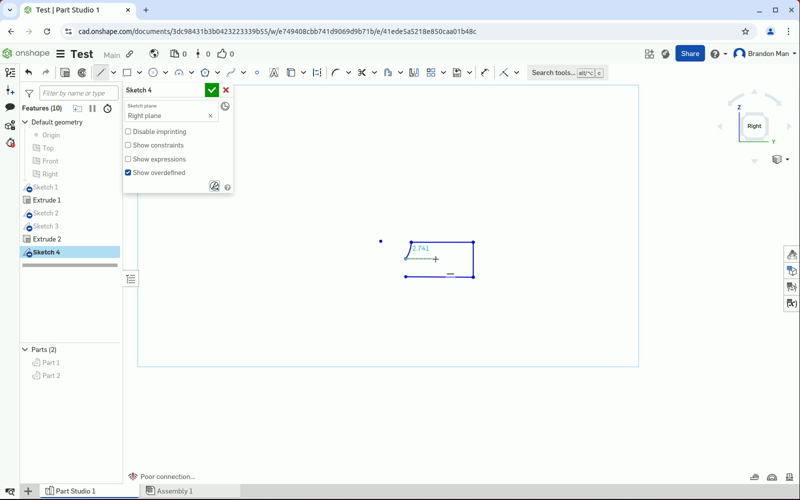
mouse_move(405, 276)
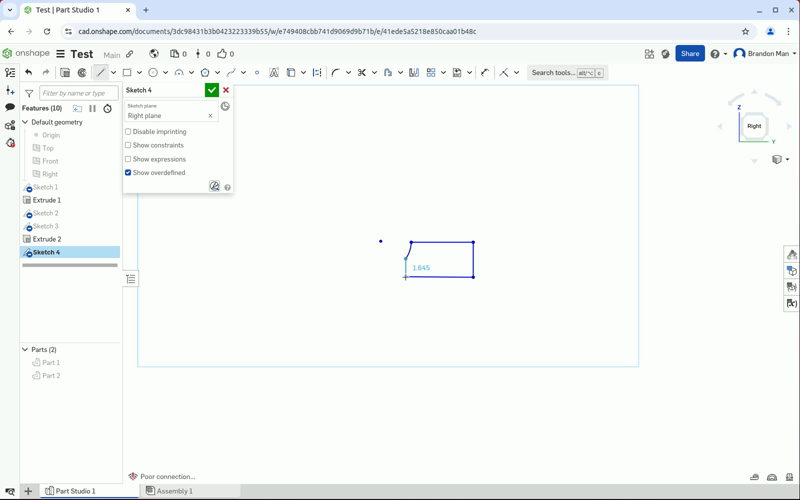
key_up(shift)
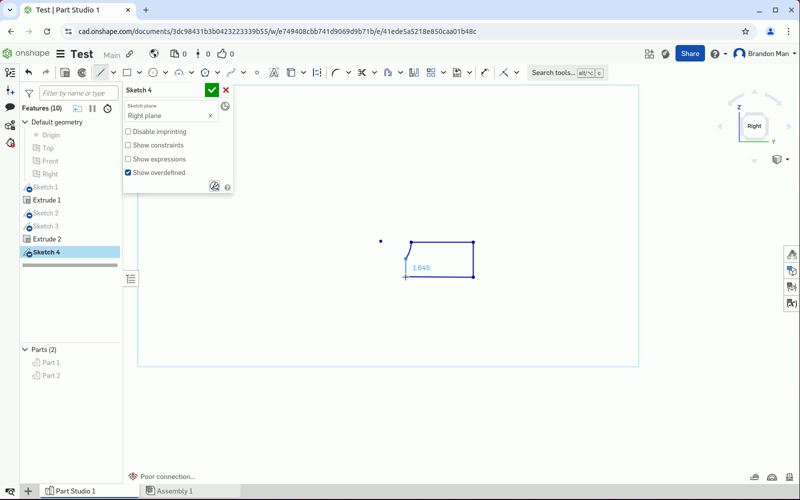
click(405, 276)
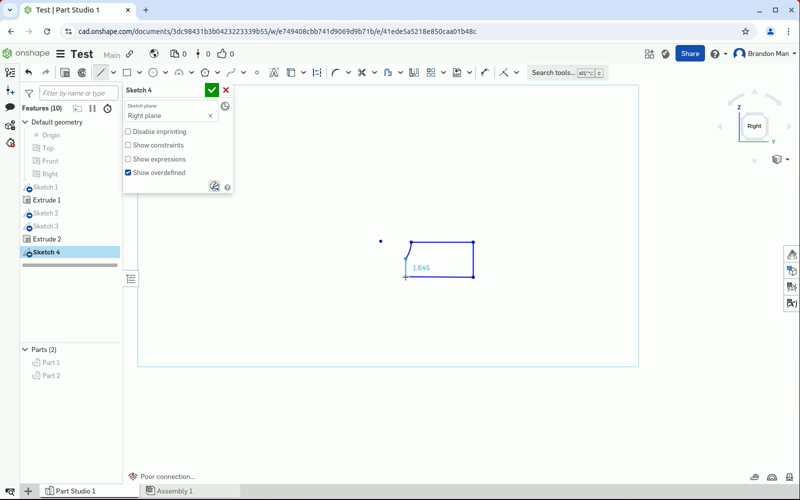
key(esc)
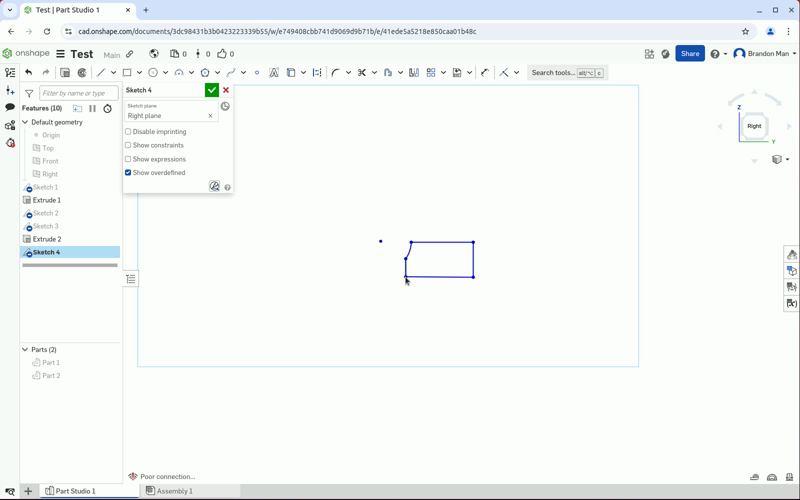
mouse_move(470, 253)
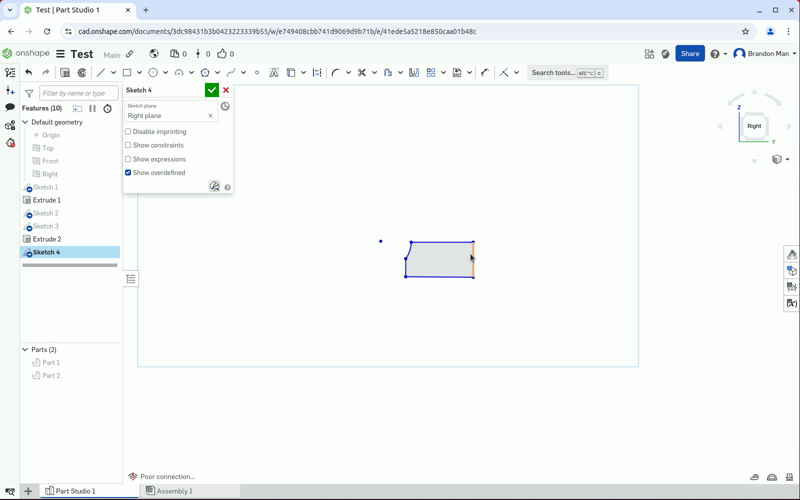
click(470, 253)
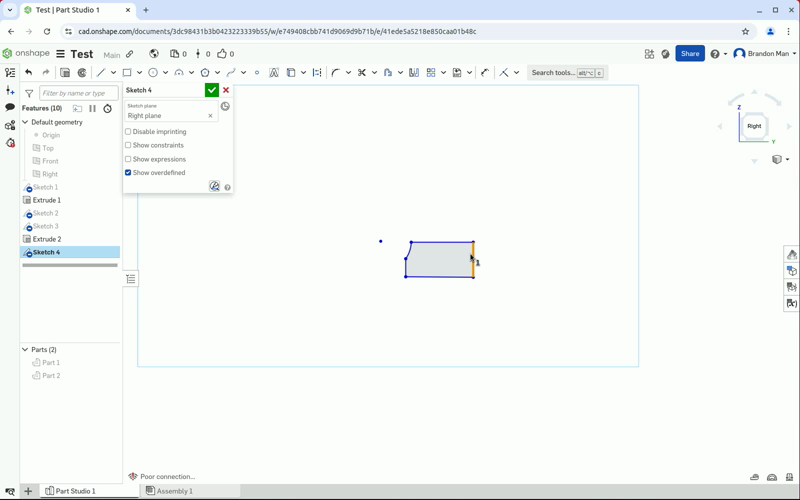
mouse_move(73, 352)
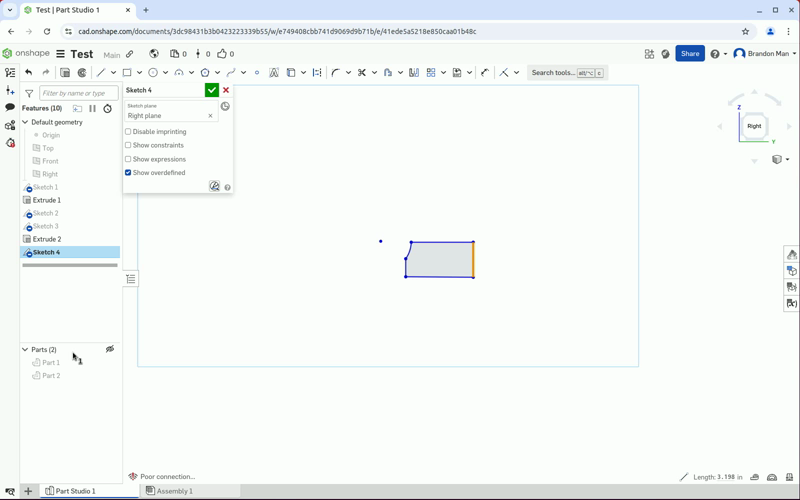
key(shift+y)
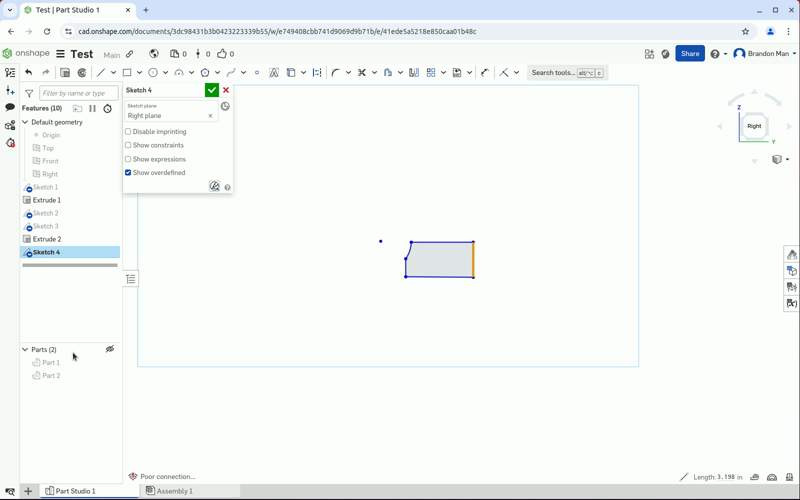
key(shift+e)
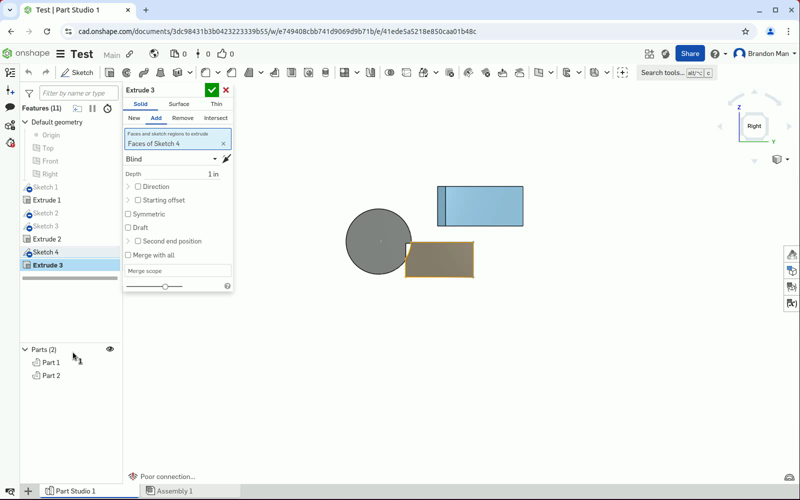
mouse_move(143, 106)
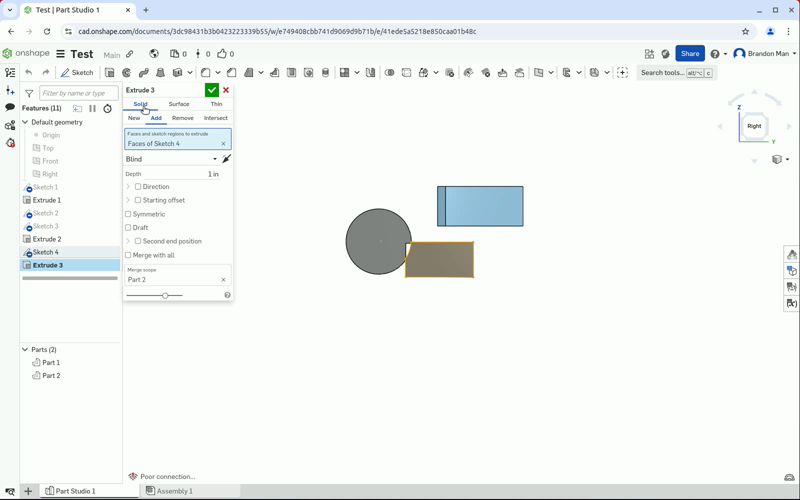
click(143, 106)
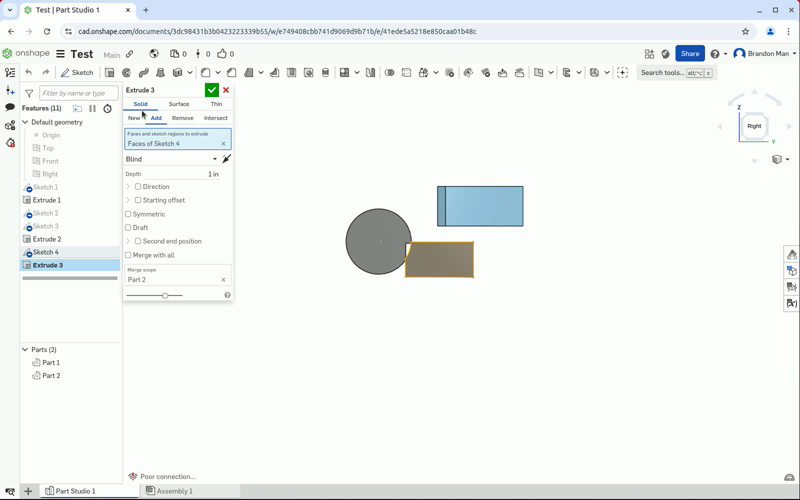
mouse_move(137, 120)
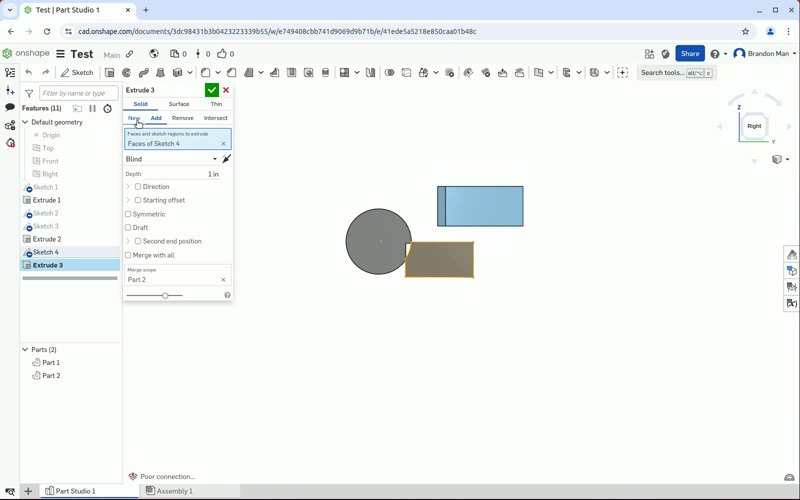
click(137, 120)
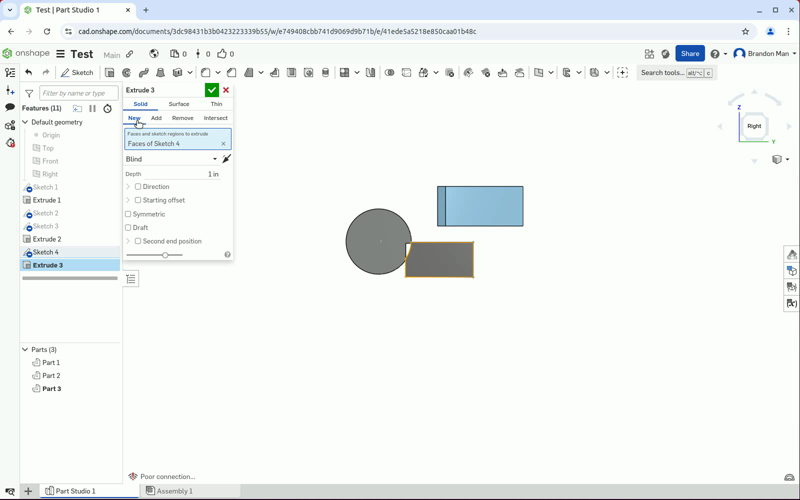
key(tab, 4)
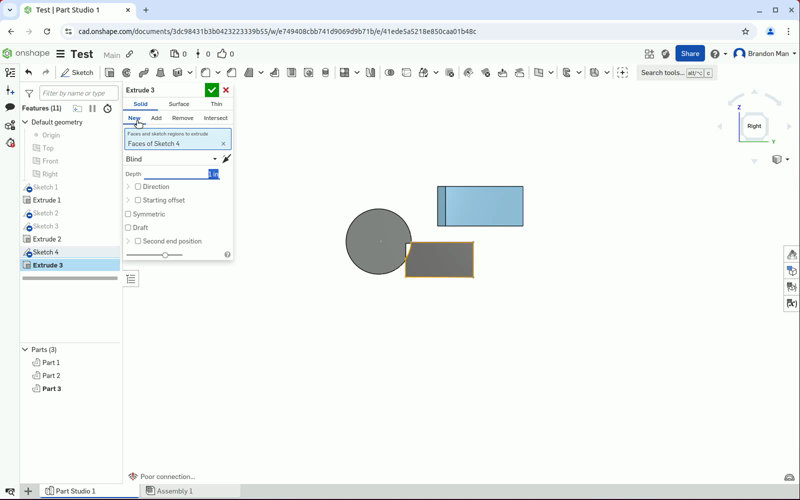
text(2.998)
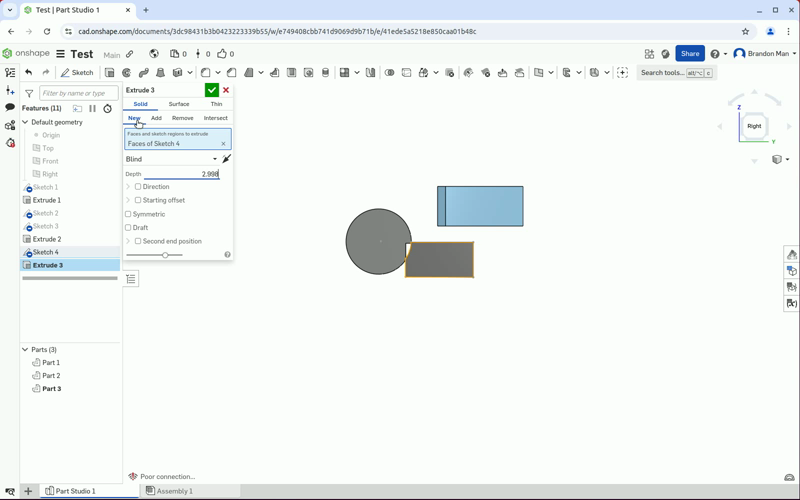
key(enter)
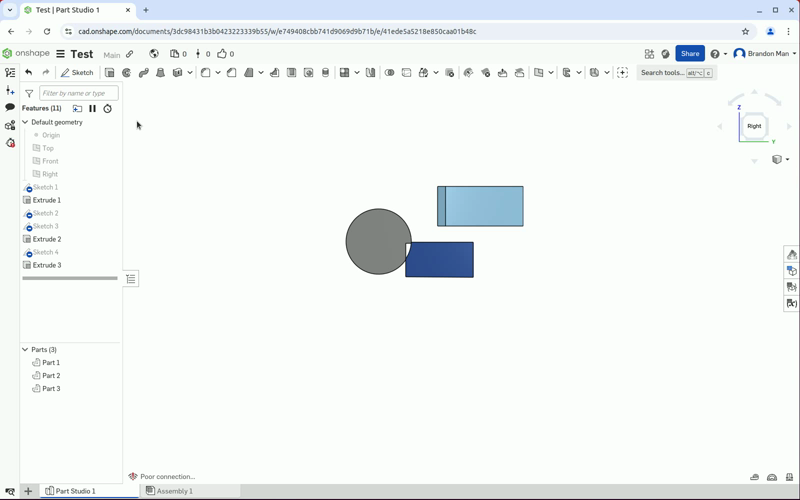
key(shift+h)
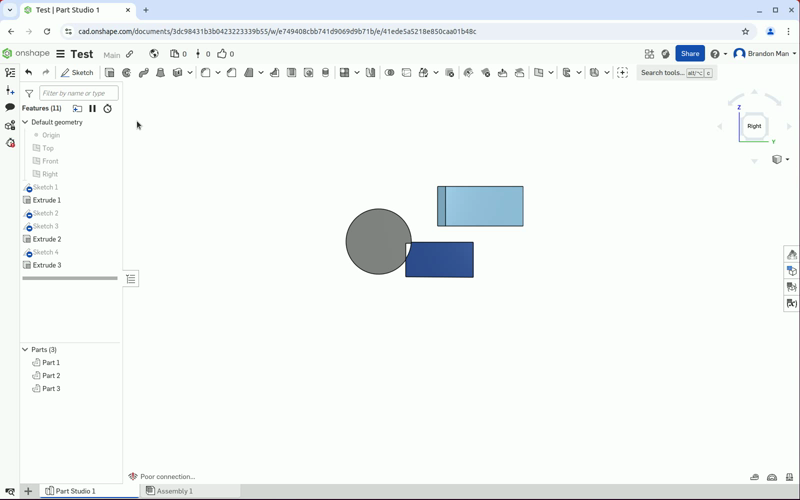
key(shift+h)
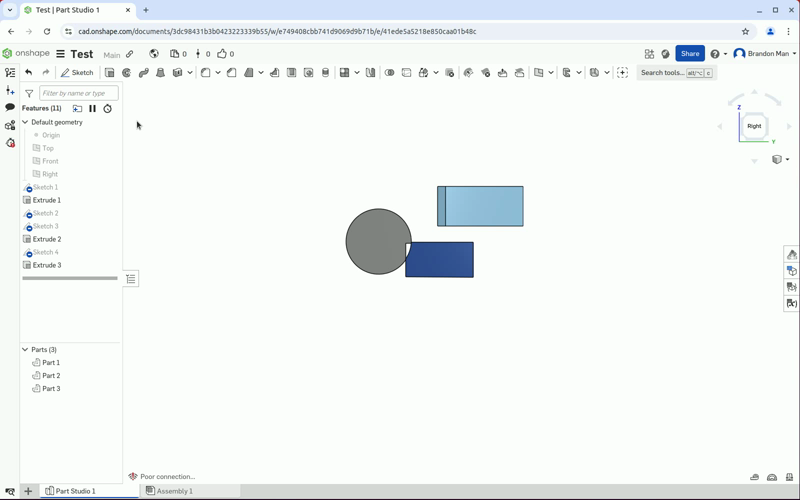
mouse_move(73, 189)
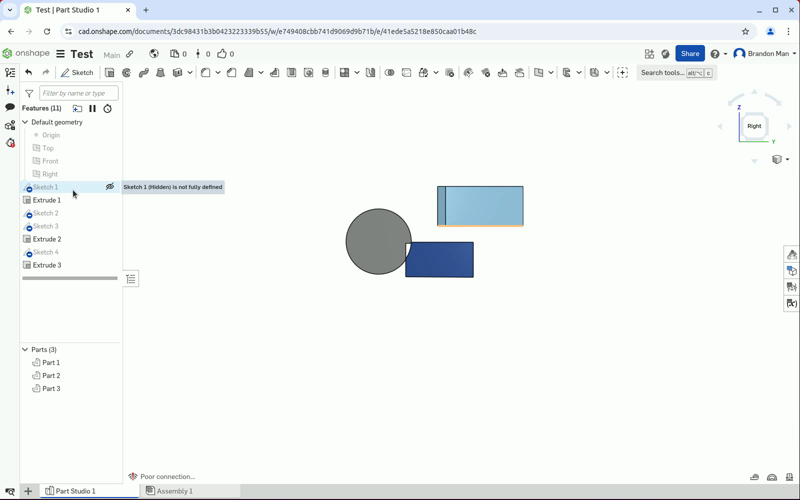
click(73, 189)
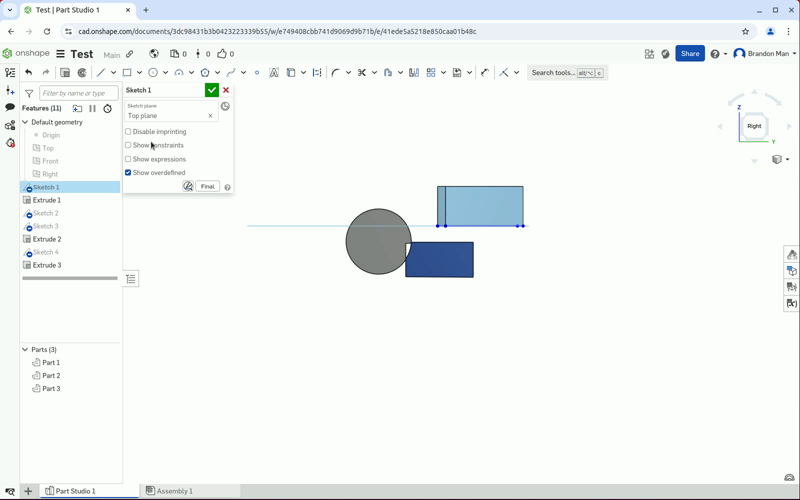
mouse_move(229, 92)
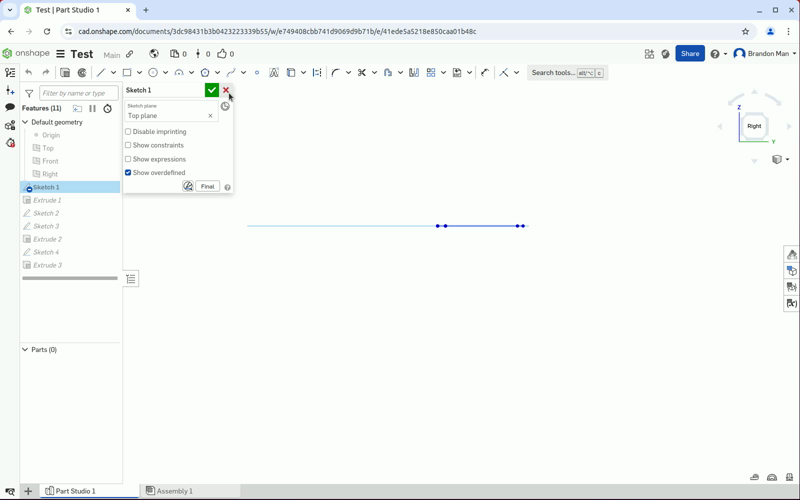
click(229, 92)
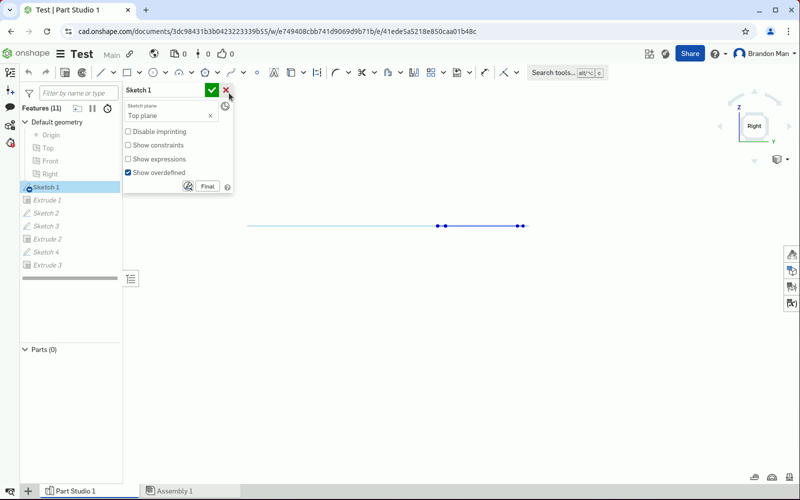
key(shift+s)
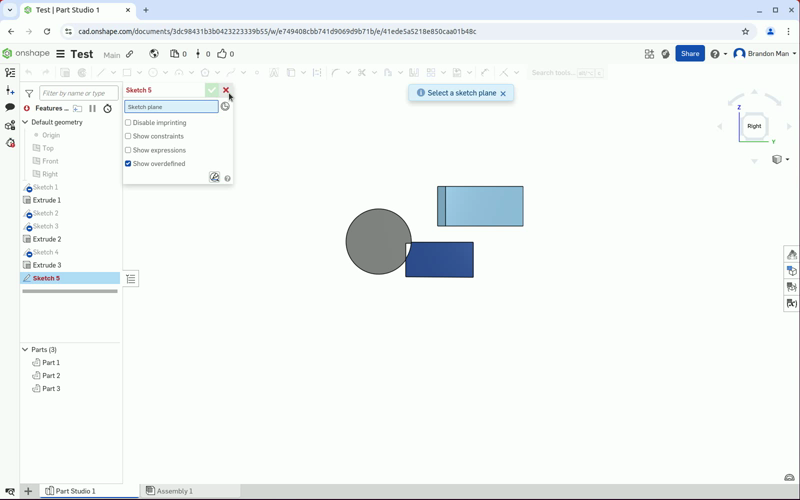
mouse_move(73, 176)
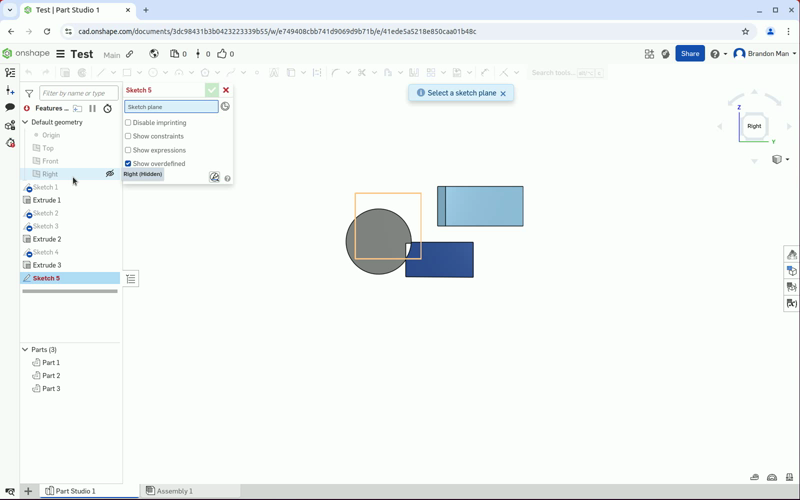
click(73, 176)
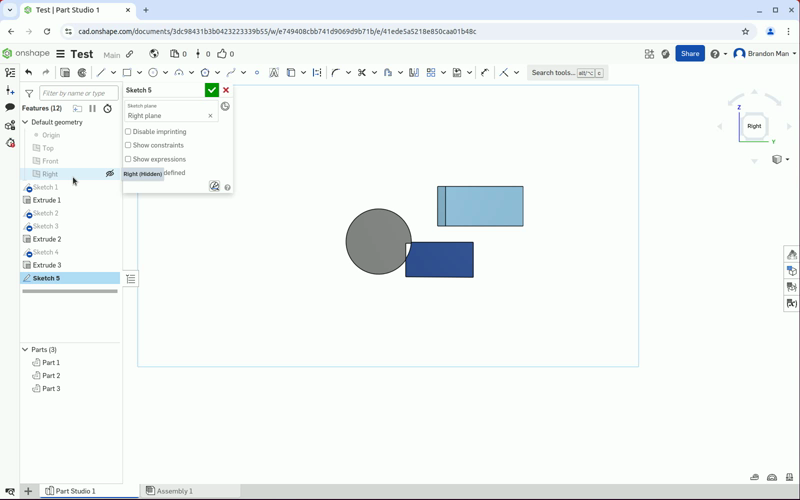
mouse_move(73, 352)
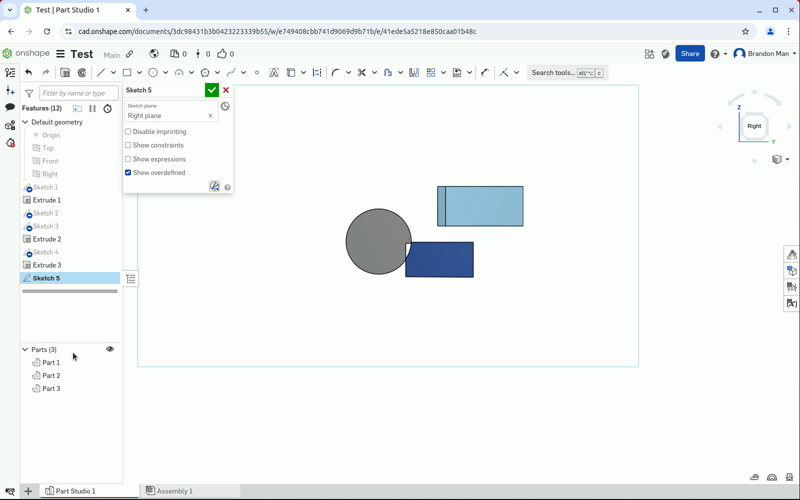
key(y)
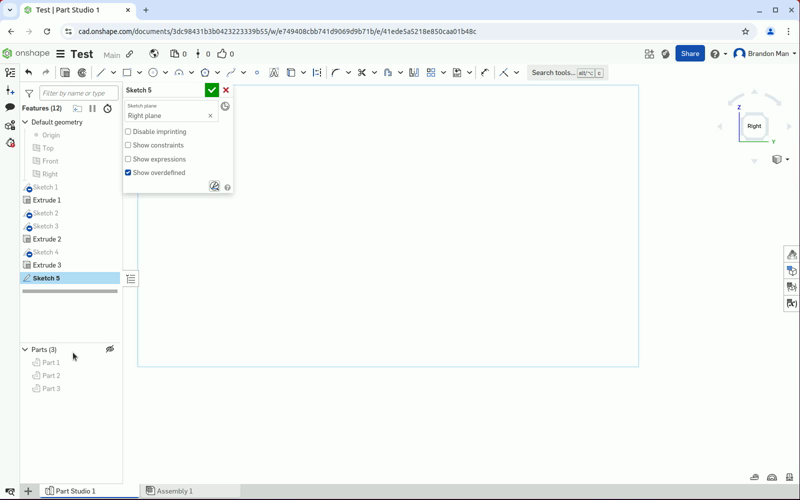
key(a)
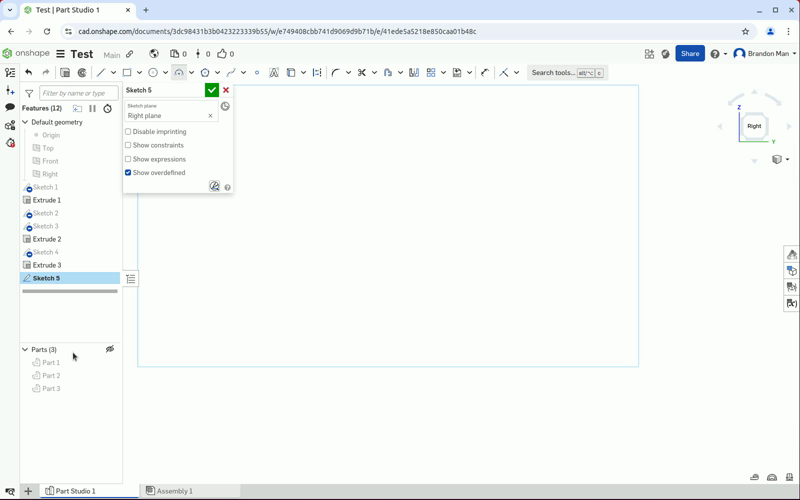
key_down(shift)
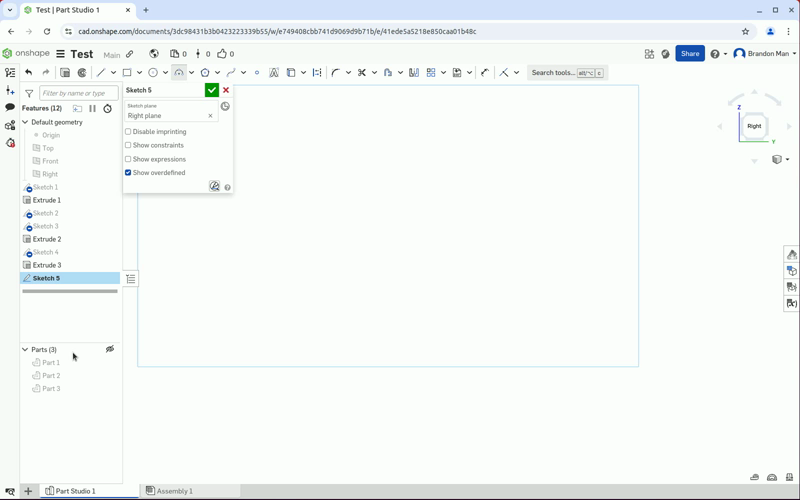
mouse_move(405, 259)
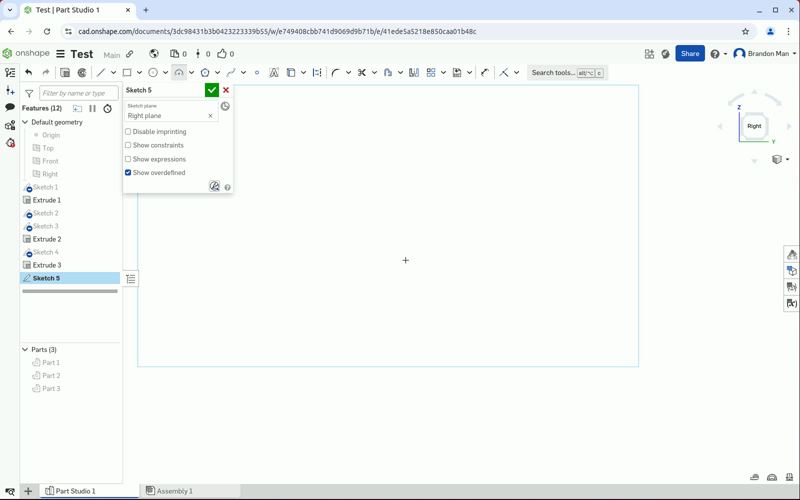
click(405, 259)
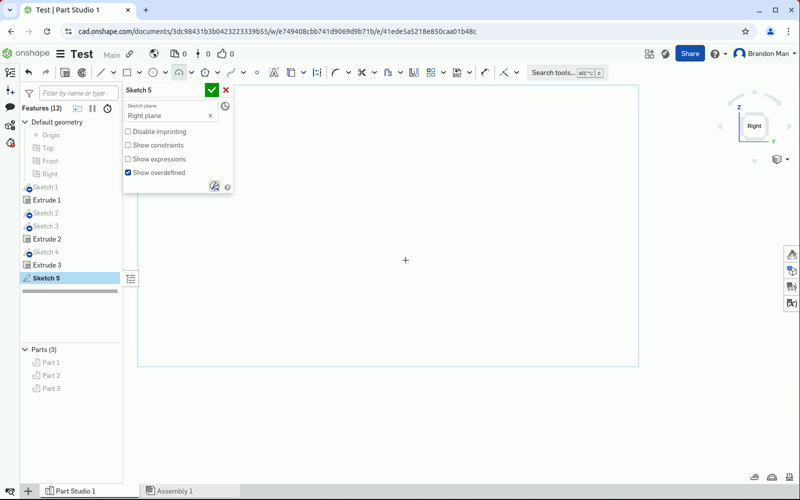
key_up(shift)
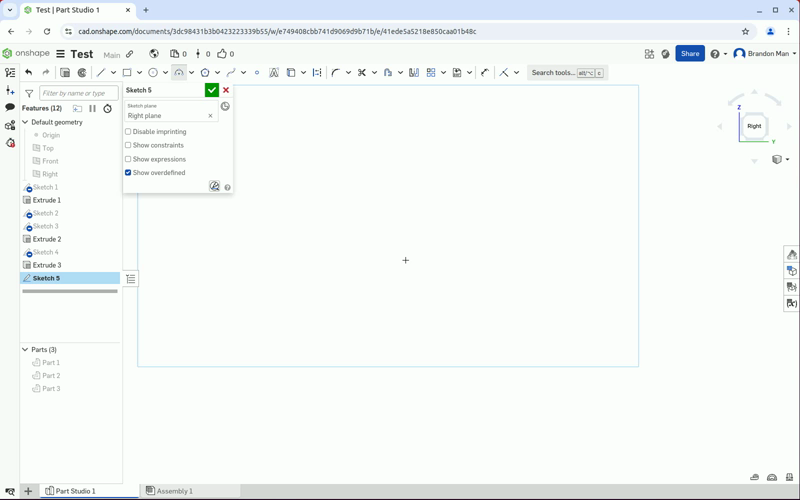
key_down(shift)
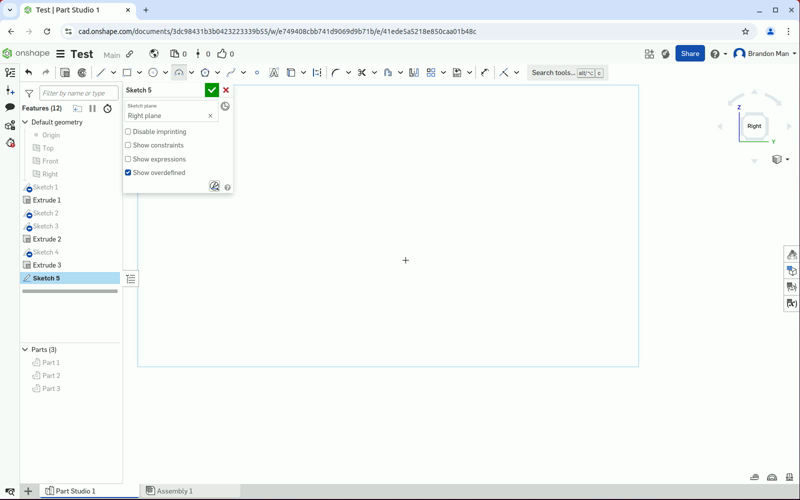
mouse_move(411, 242)
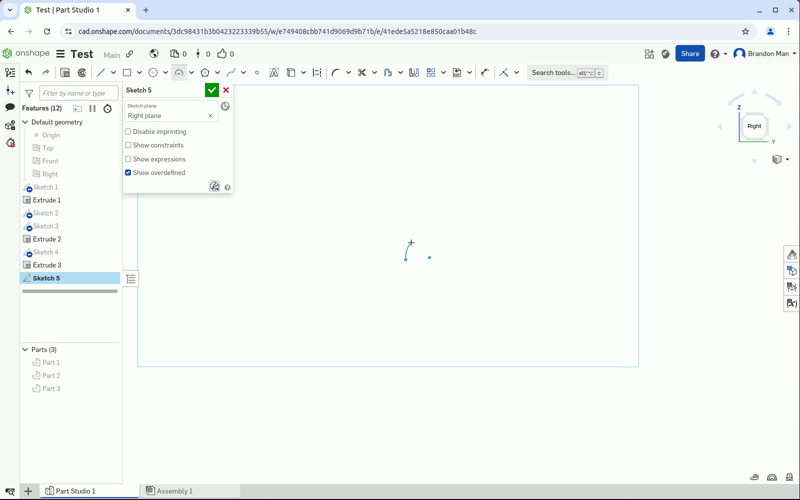
click(411, 242)
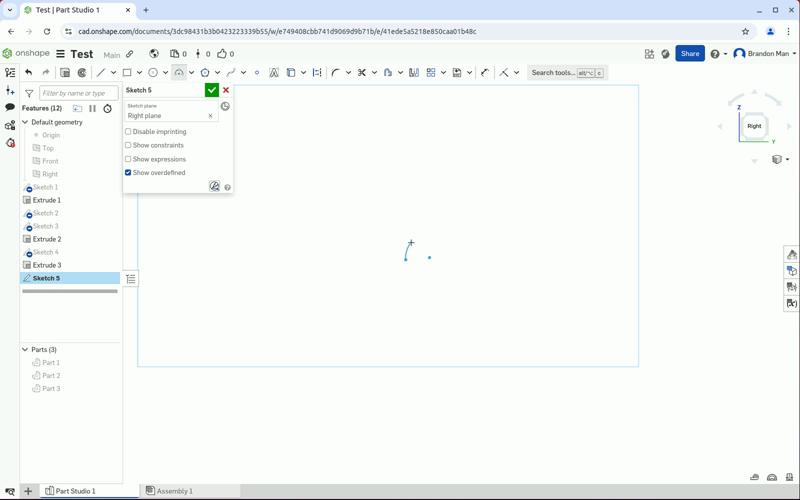
mouse_move(409, 251)
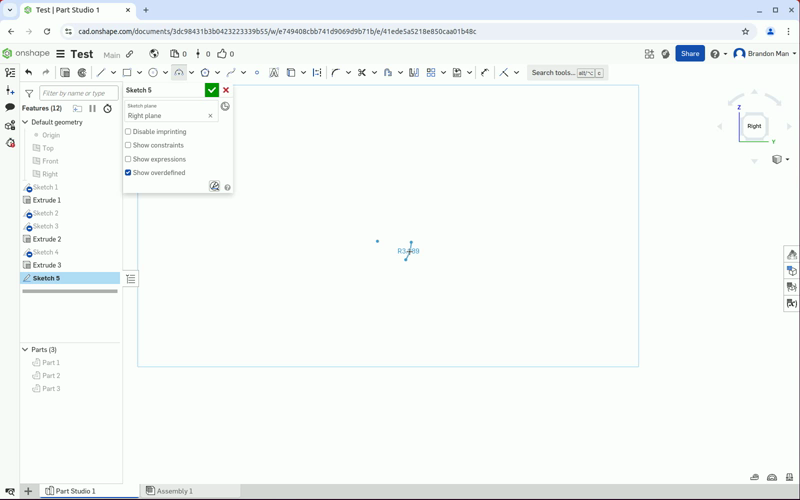
click(409, 251)
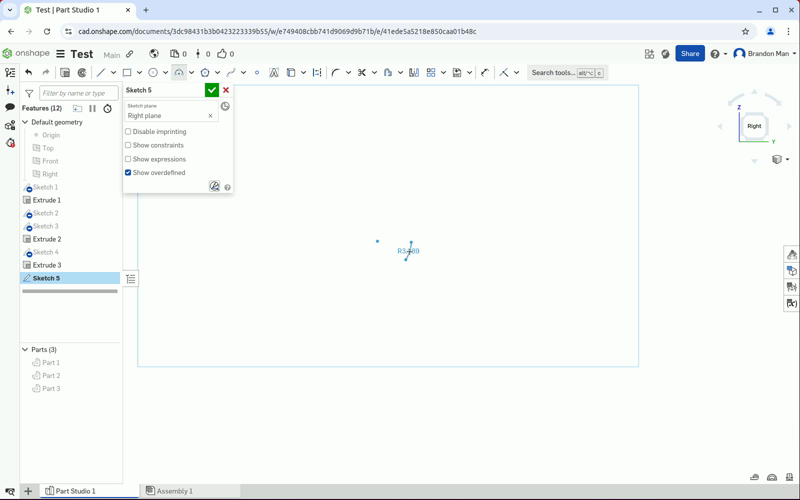
key_up(shift)
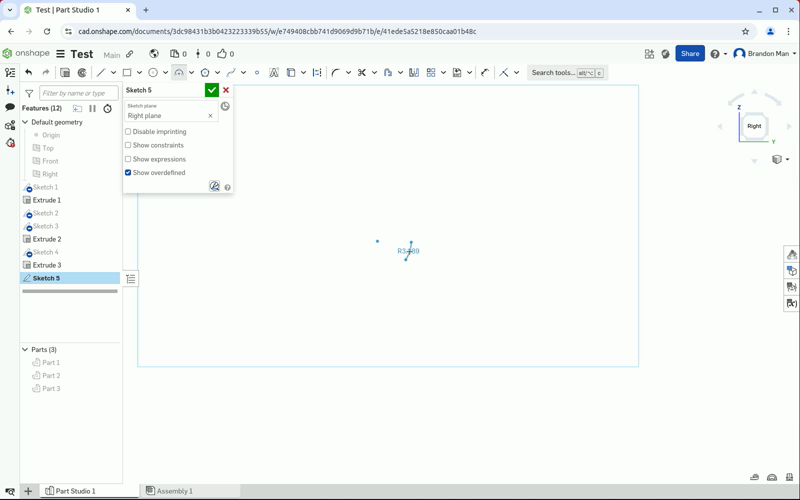
key(esc)
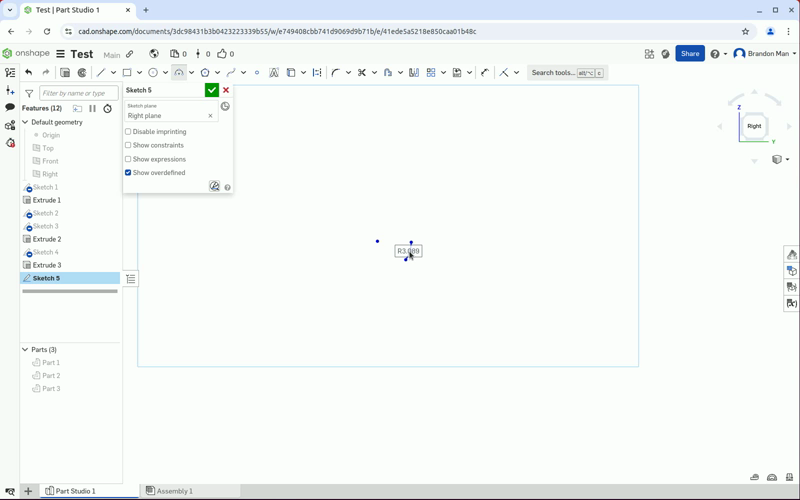
key(l)
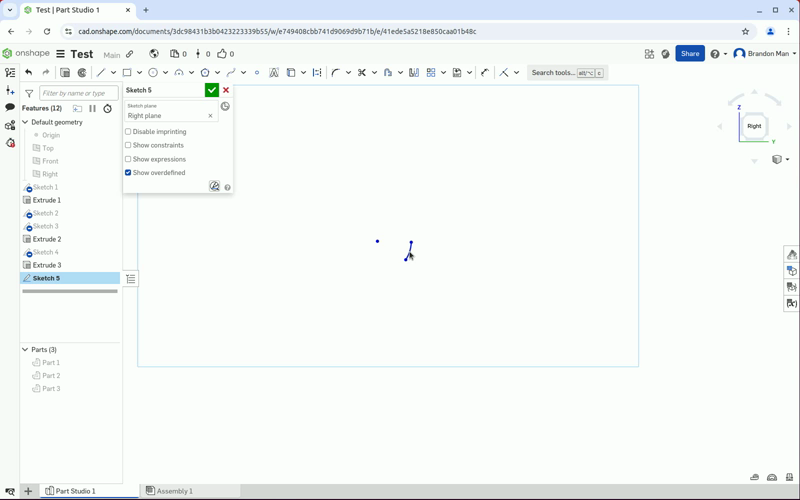
mouse_move(411, 242)
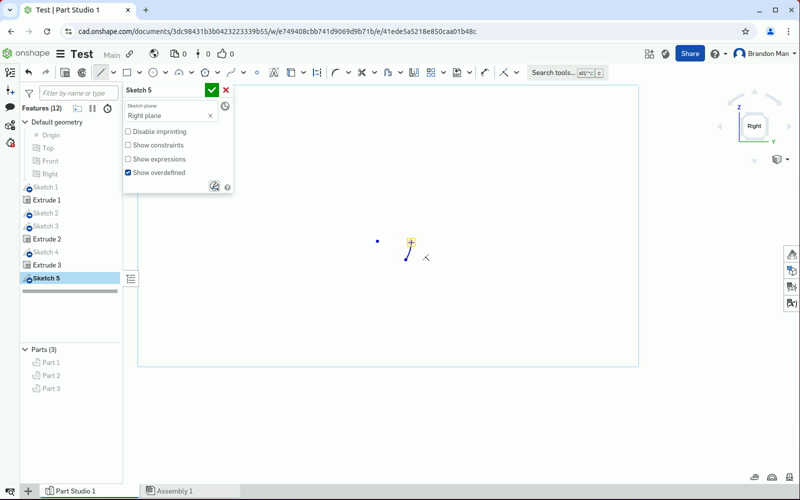
click(411, 242)
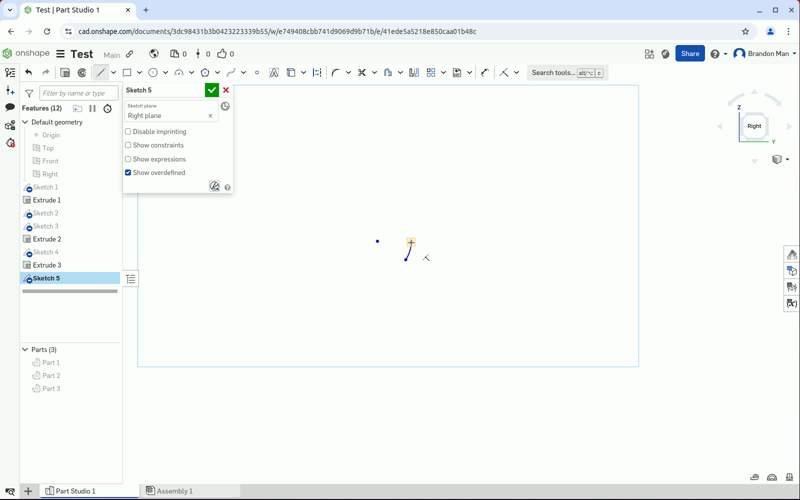
key_down(shift)
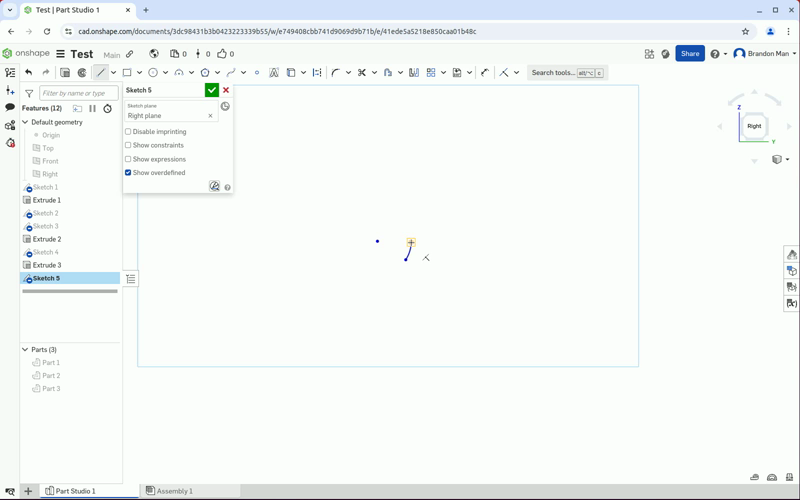
mouse_move(441, 242)
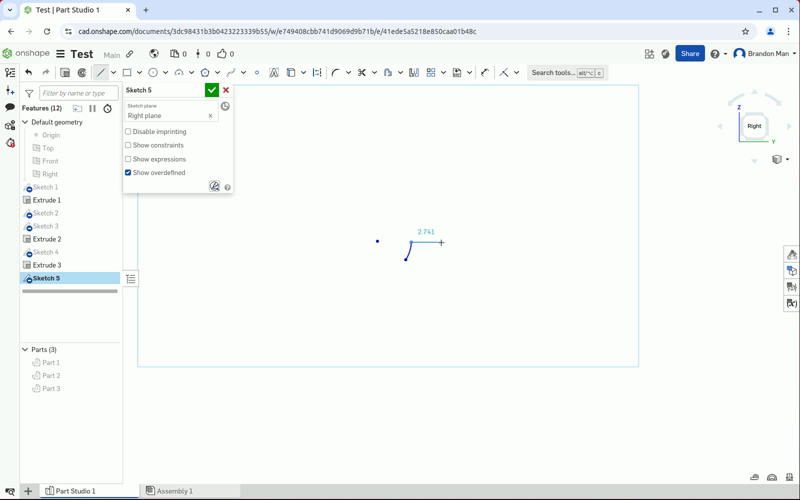
mouse_move(405, 242)
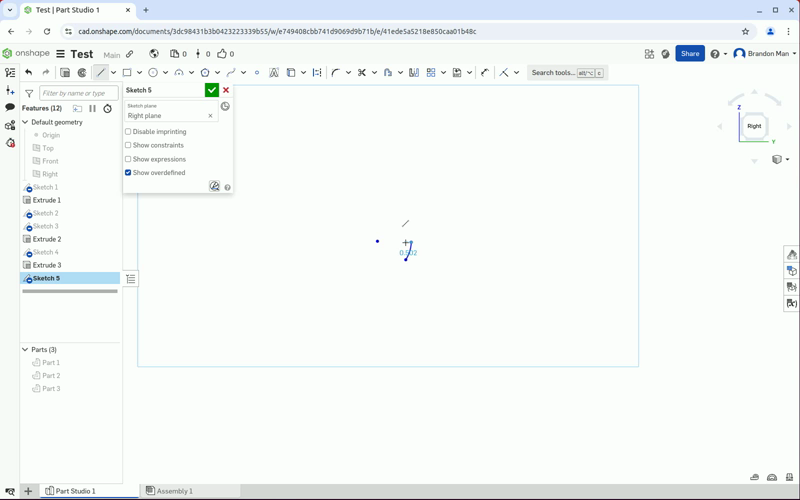
scroll(6)
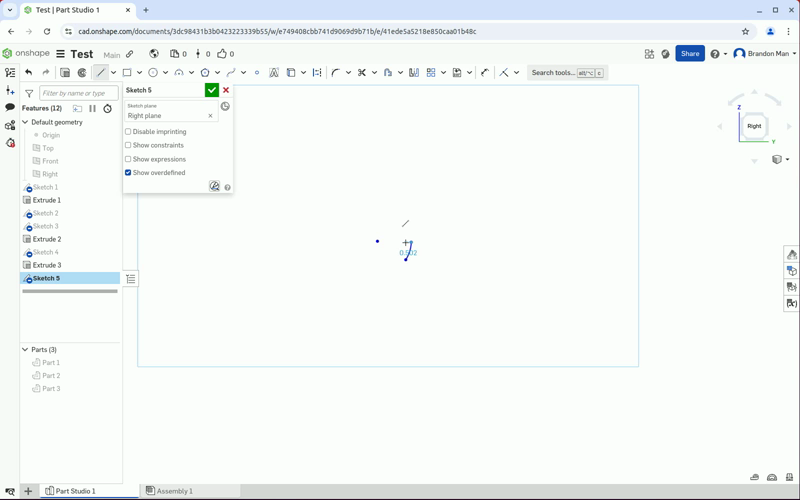
scroll(6)
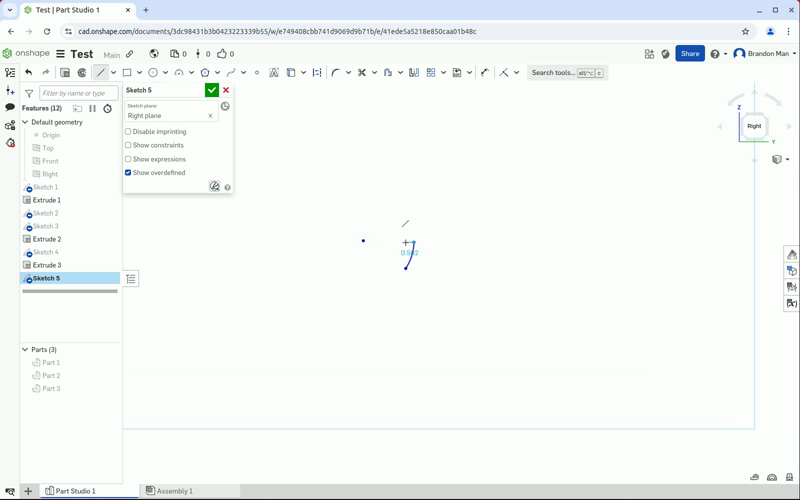
scroll(6)
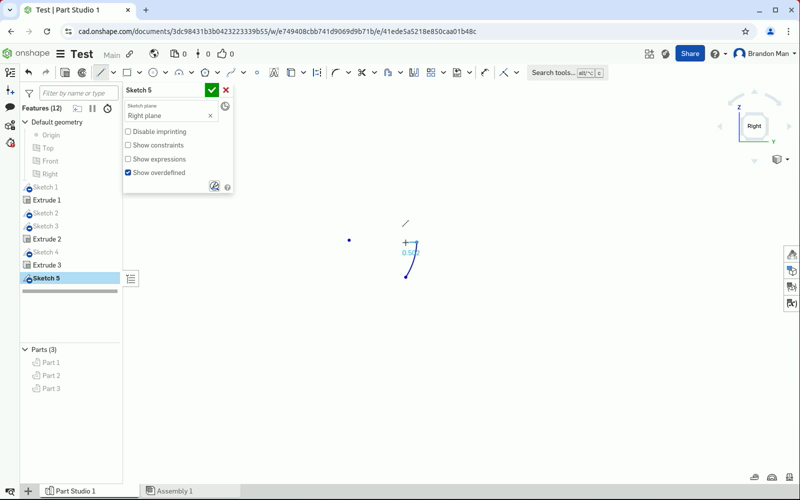
scroll(6)
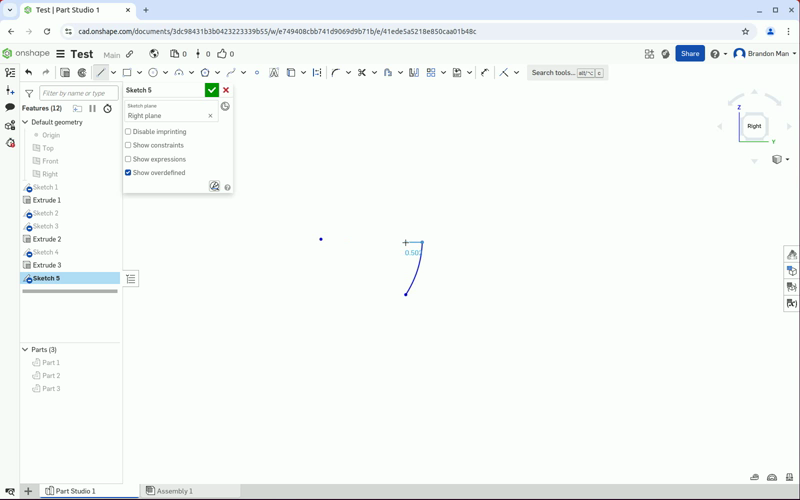
scroll(6)
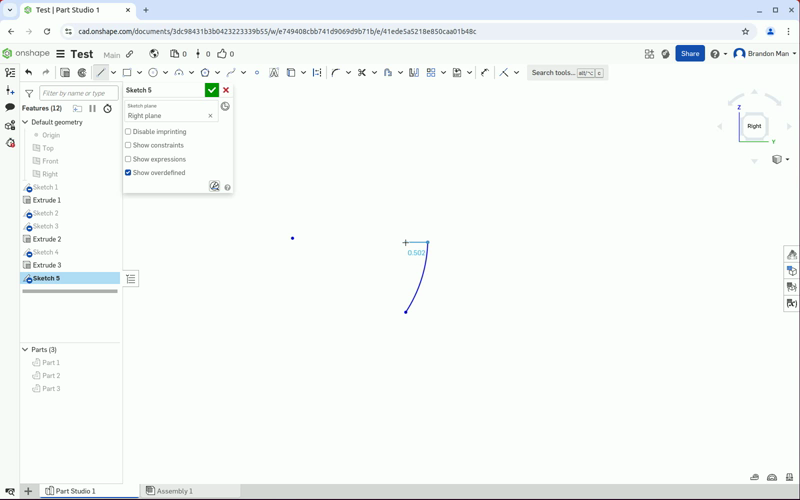
scroll(6)
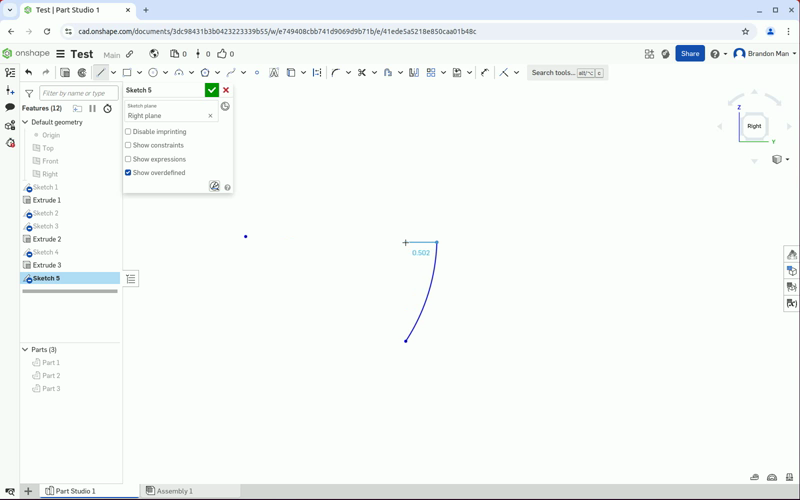
scroll(6)
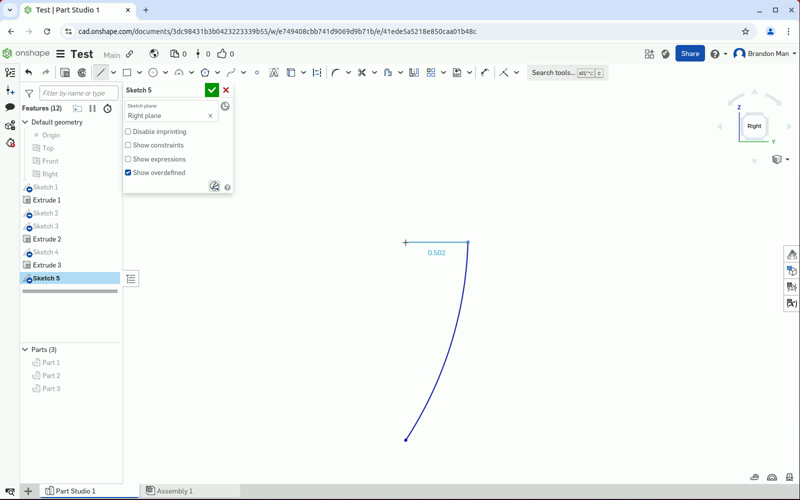
click(405, 242)
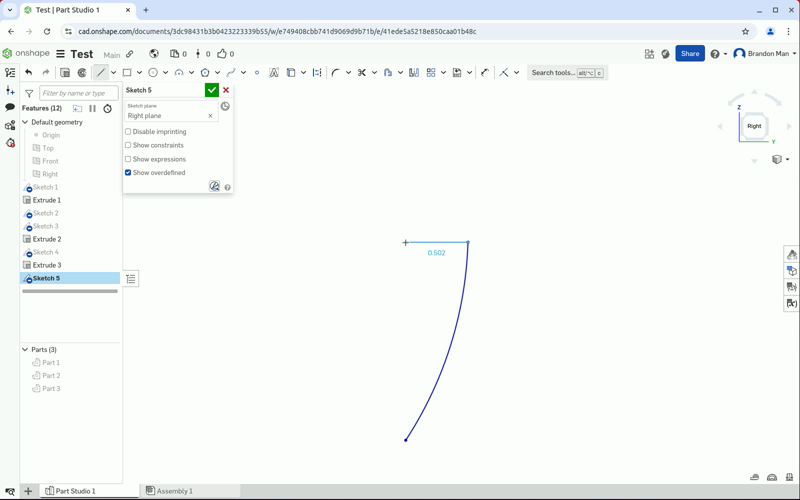
scroll(-6)
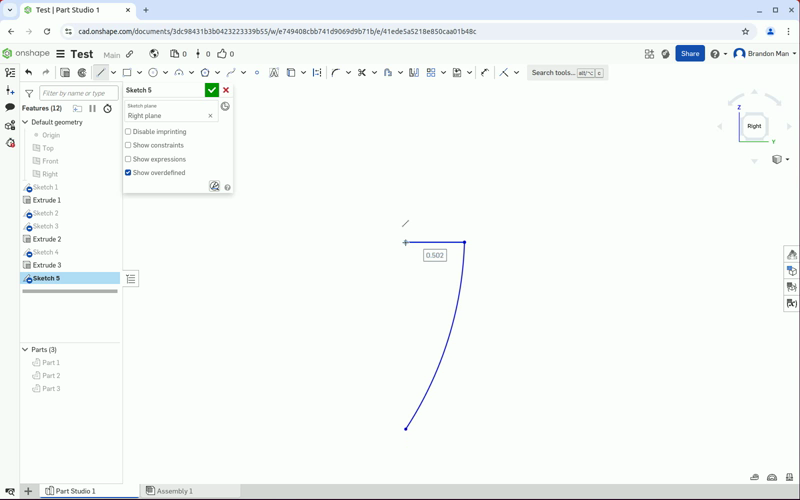
scroll(-6)
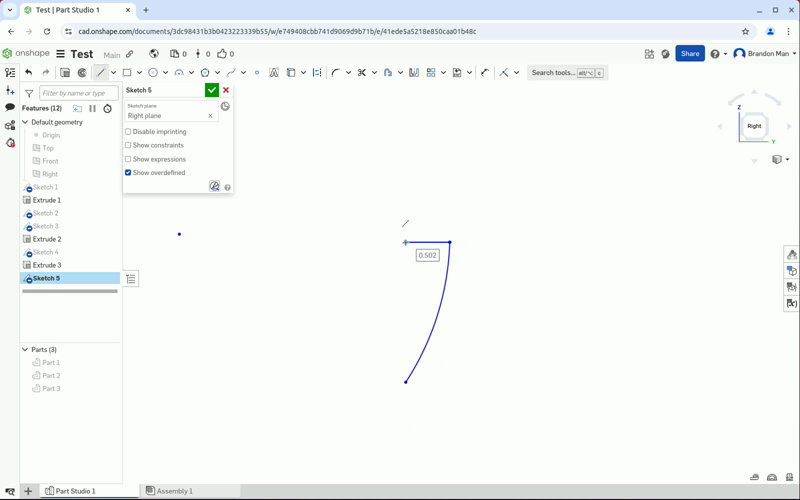
scroll(-6)
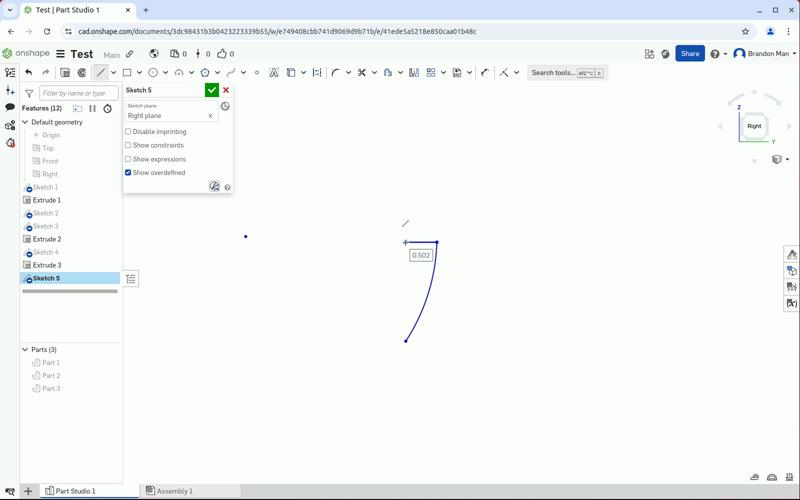
scroll(-6)
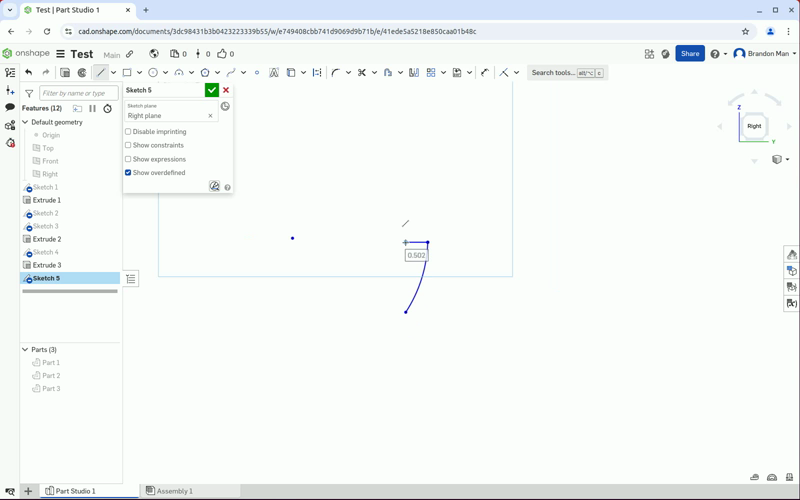
scroll(-6)
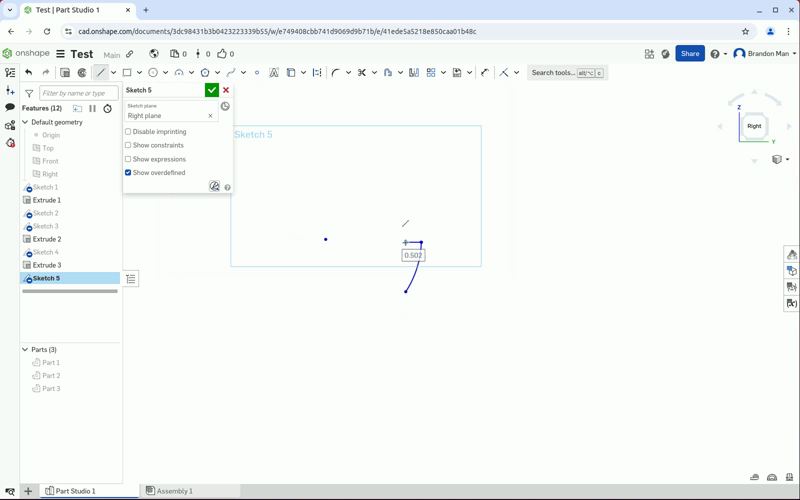
scroll(-6)
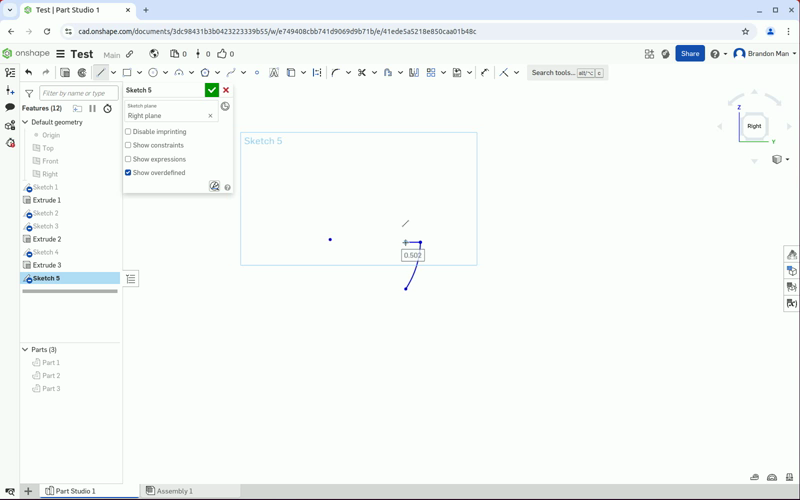
scroll(-6)
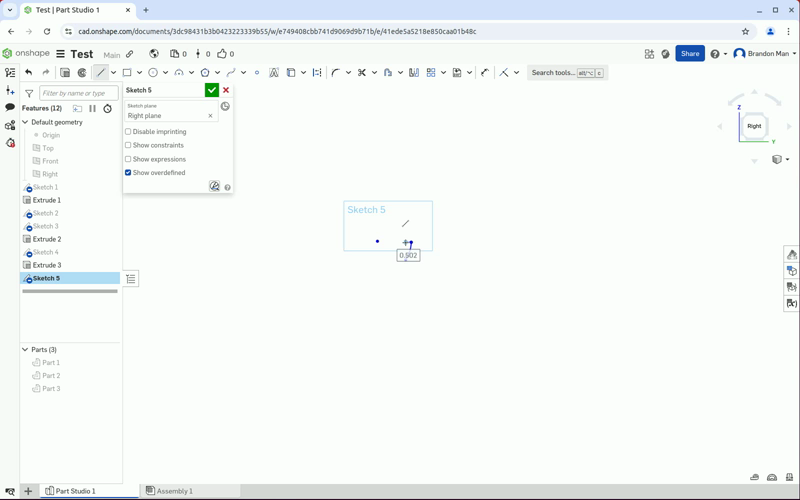
key_up(shift)
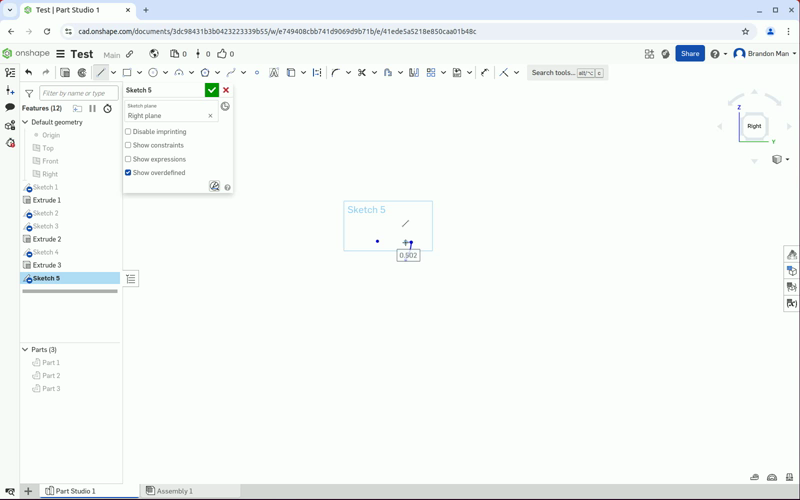
mouse_move(435, 242)
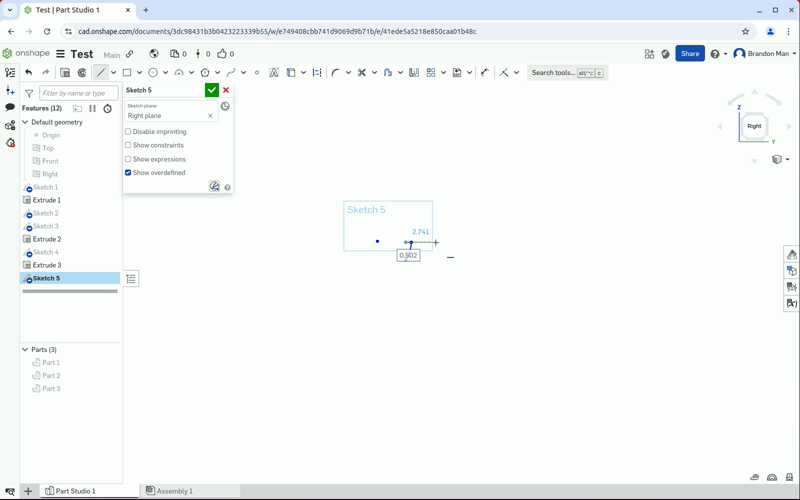
key_down(shift)
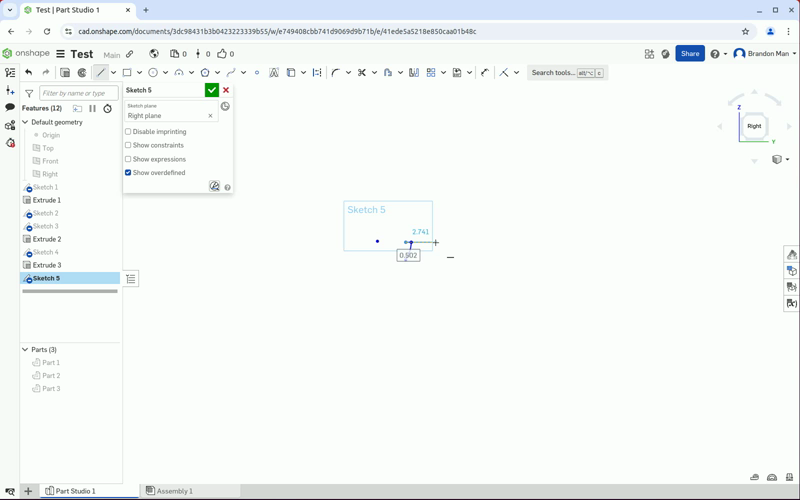
mouse_move(405, 259)
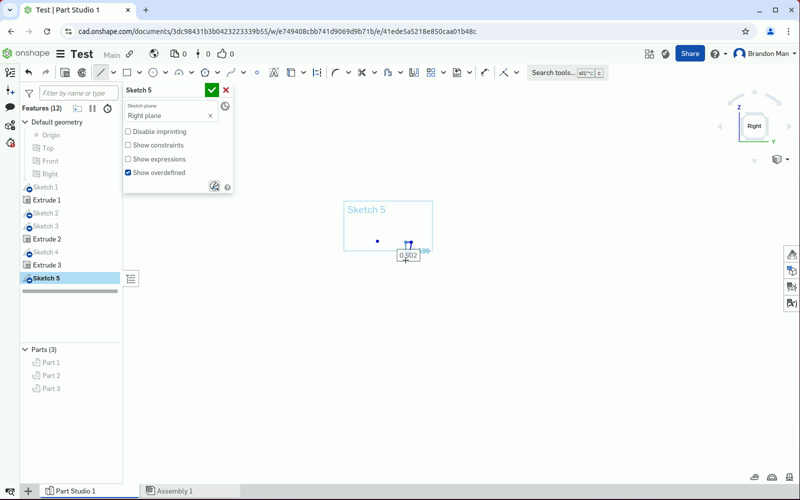
key_up(shift)
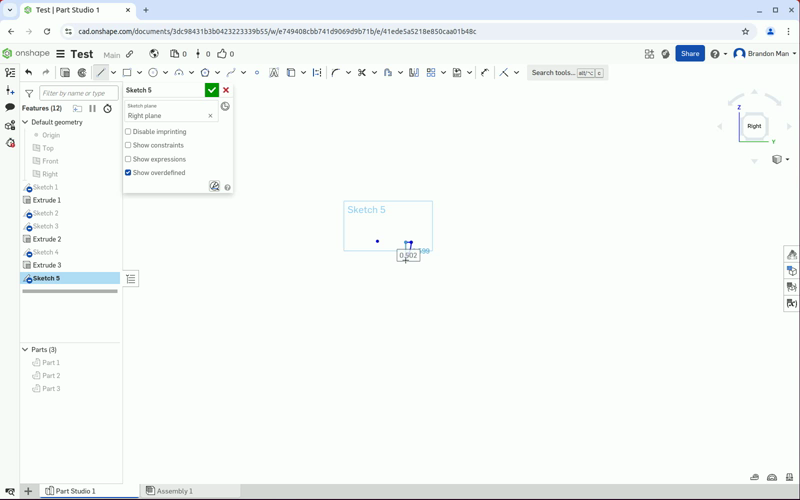
click(405, 259)
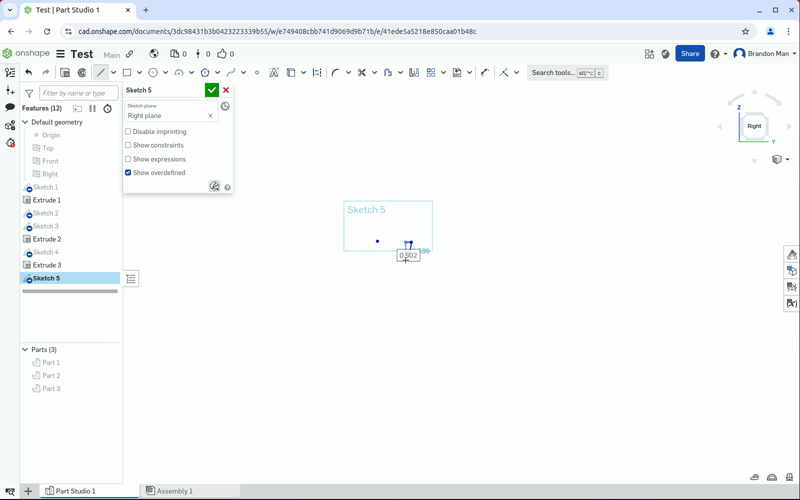
key(esc)
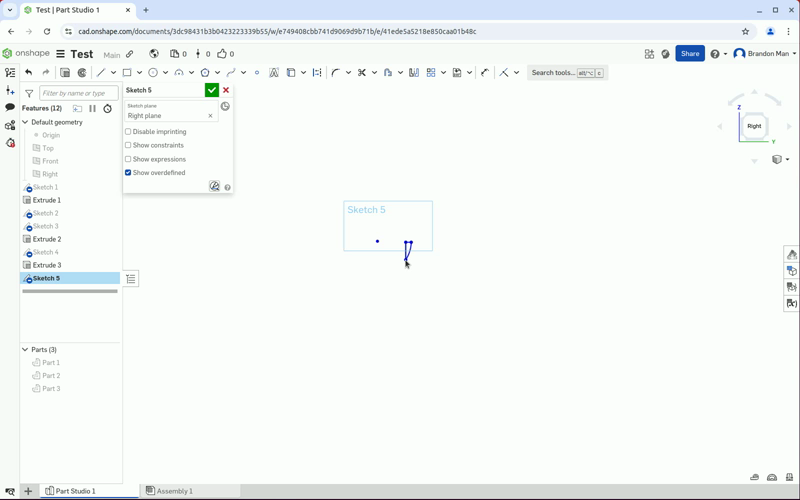
mouse_move(406, 256)
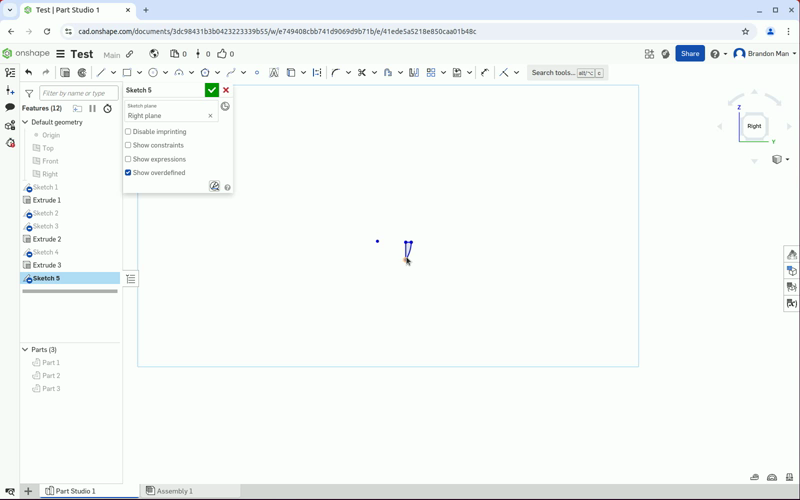
scroll(6)
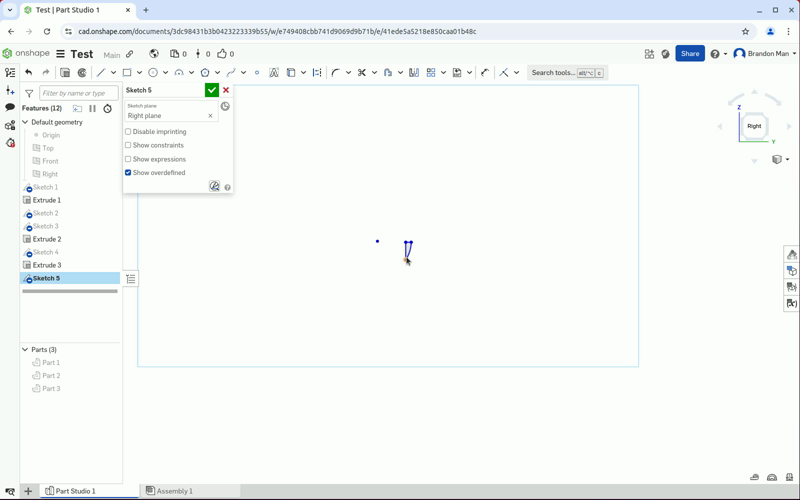
scroll(6)
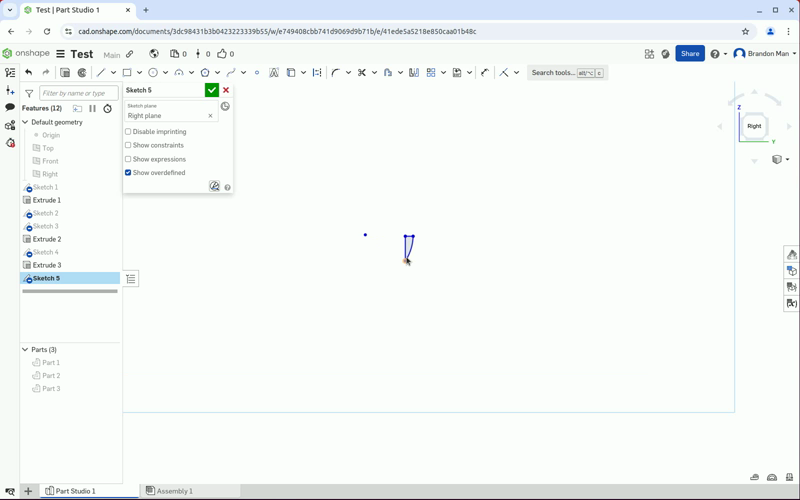
scroll(6)
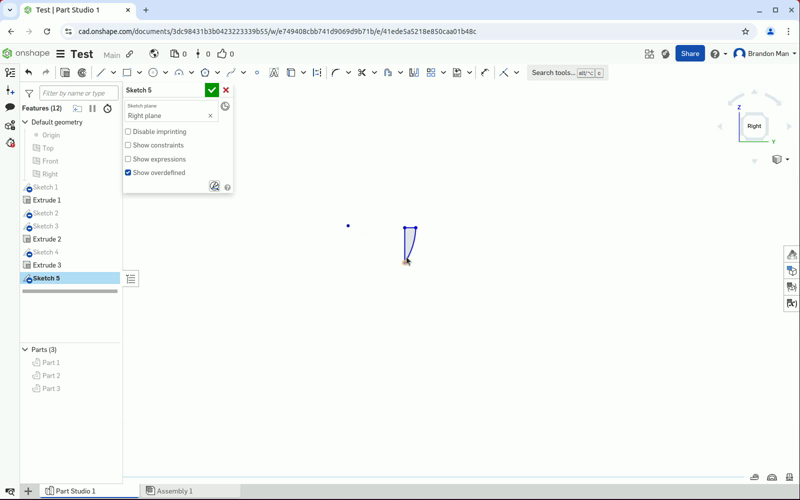
scroll(6)
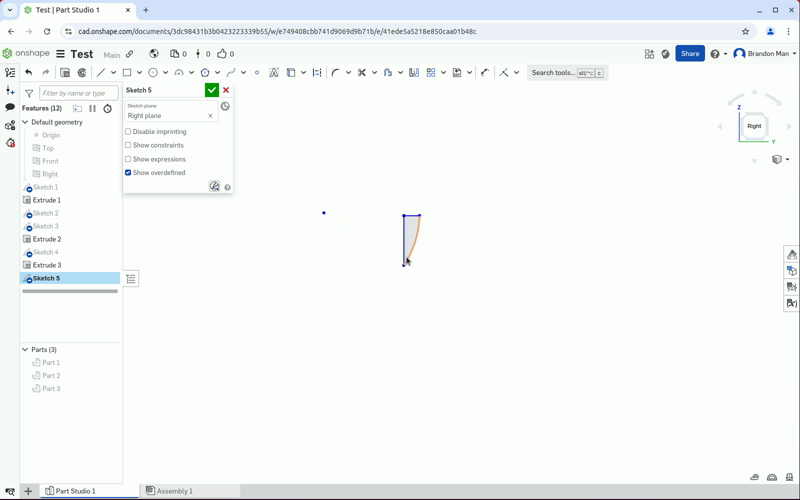
scroll(6)
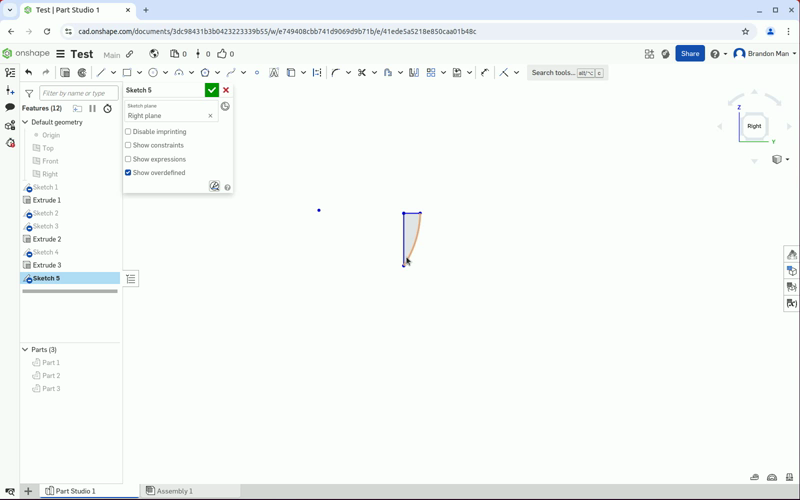
scroll(6)
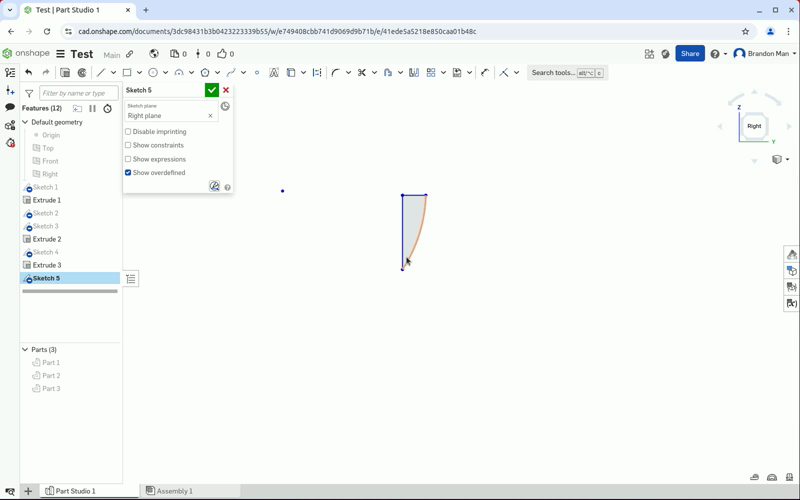
scroll(6)
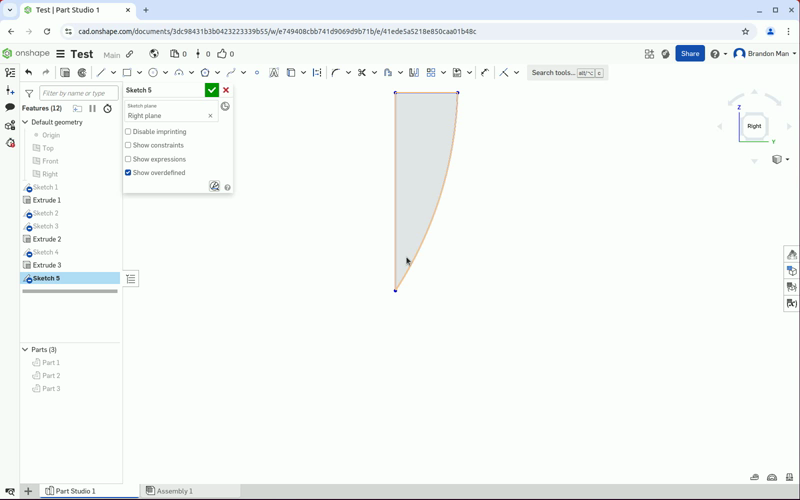
click(406, 256)
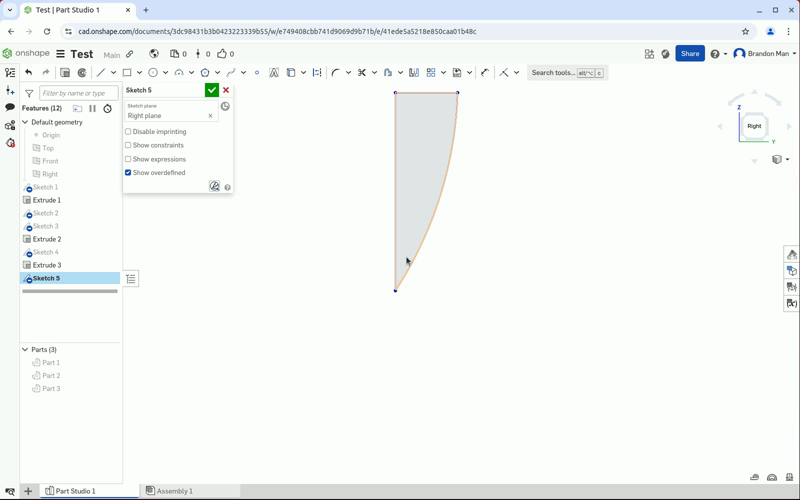
scroll(-6)
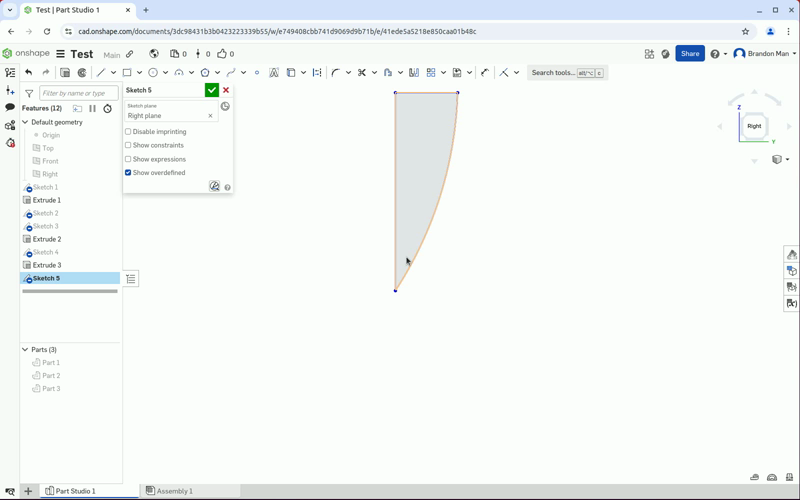
scroll(-6)
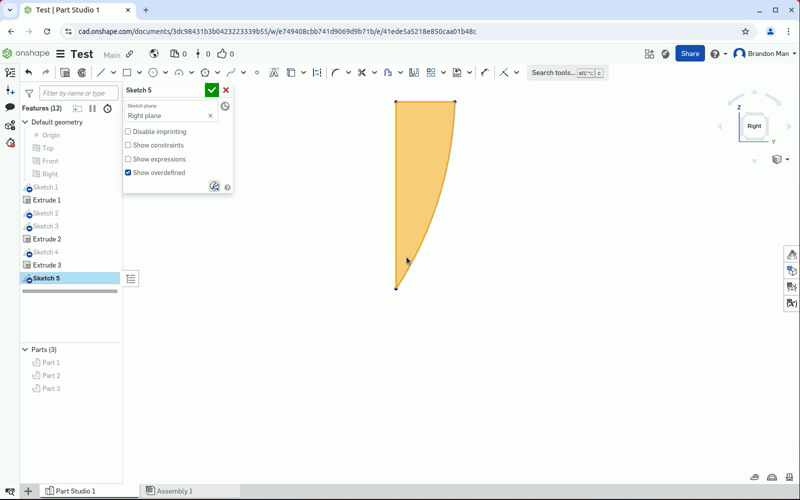
scroll(-6)
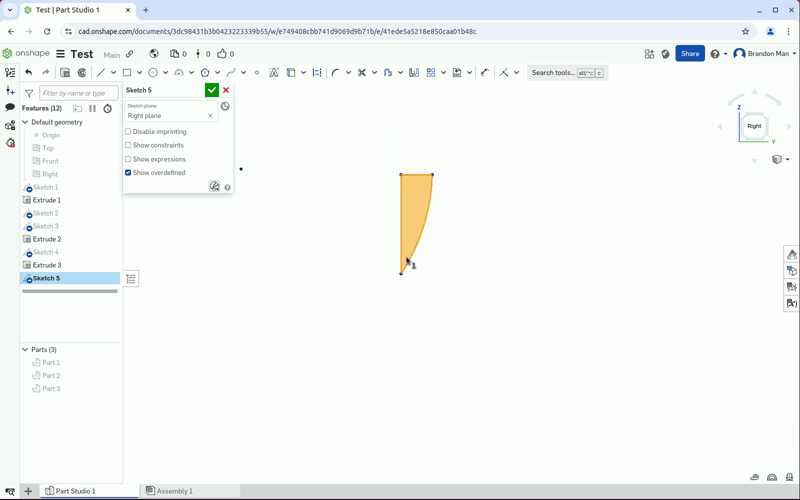
scroll(-6)
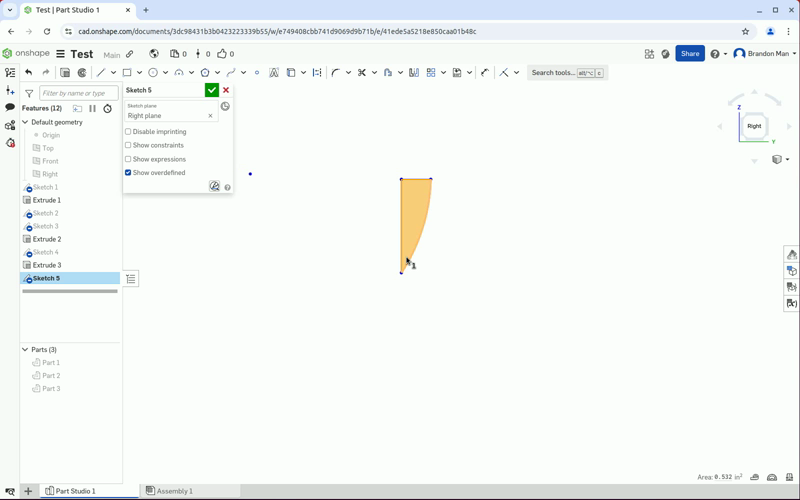
scroll(-6)
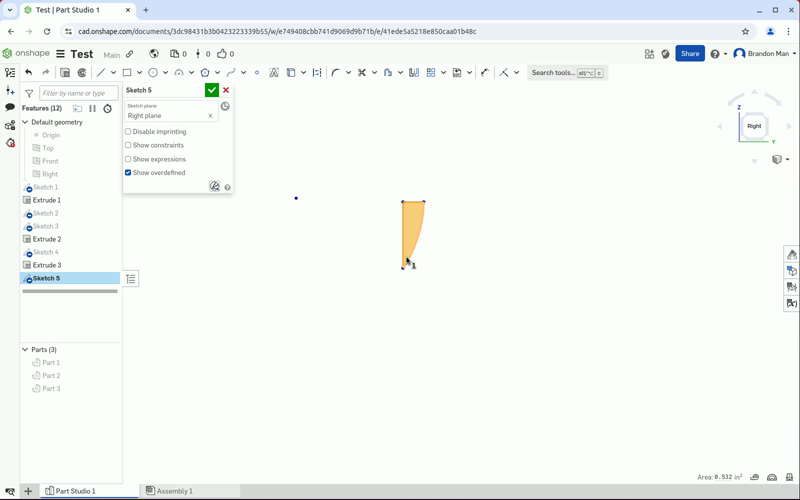
scroll(-6)
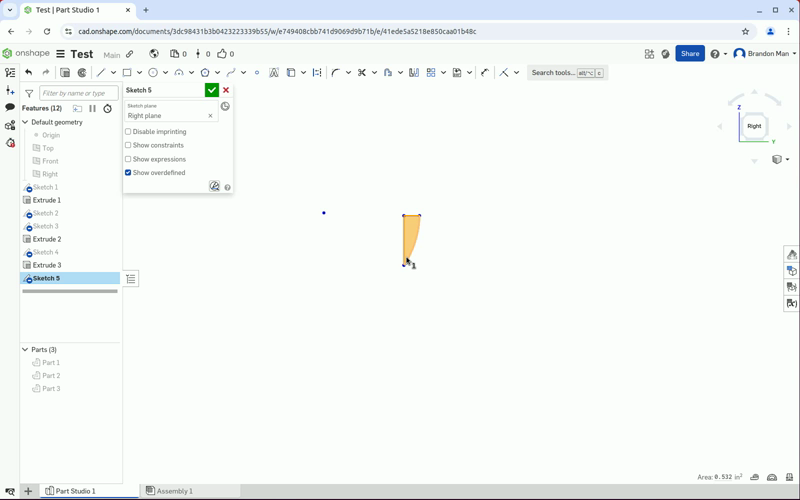
scroll(-6)
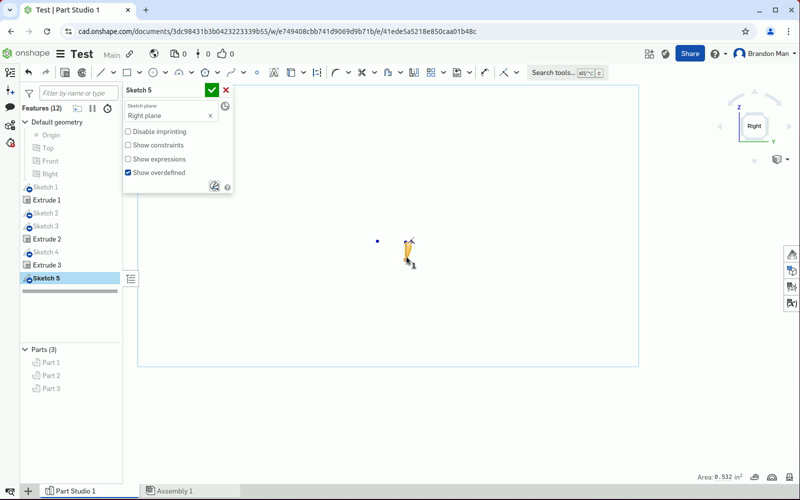
mouse_move(73, 352)
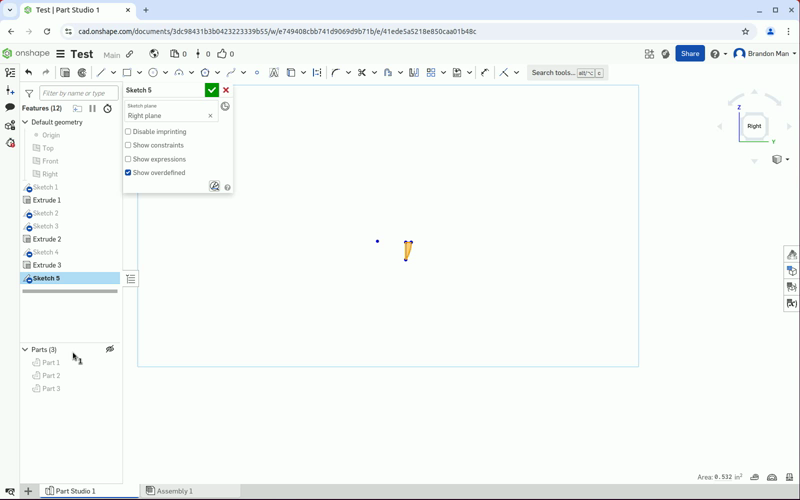
key(shift+y)
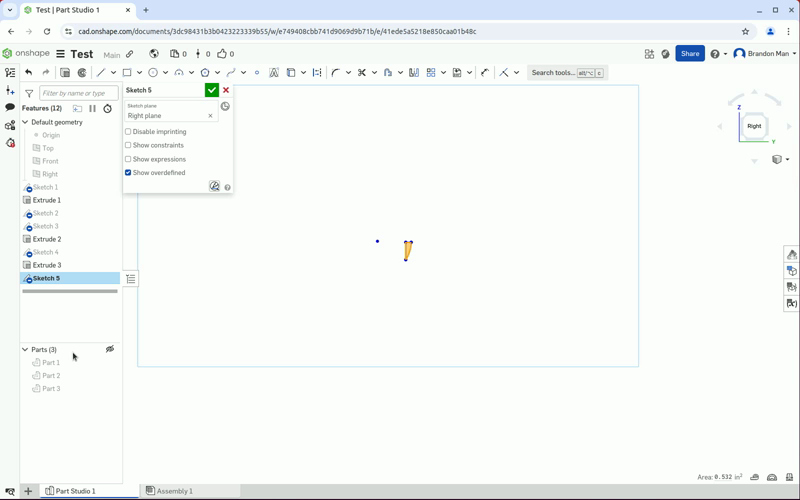
key(shift+e)
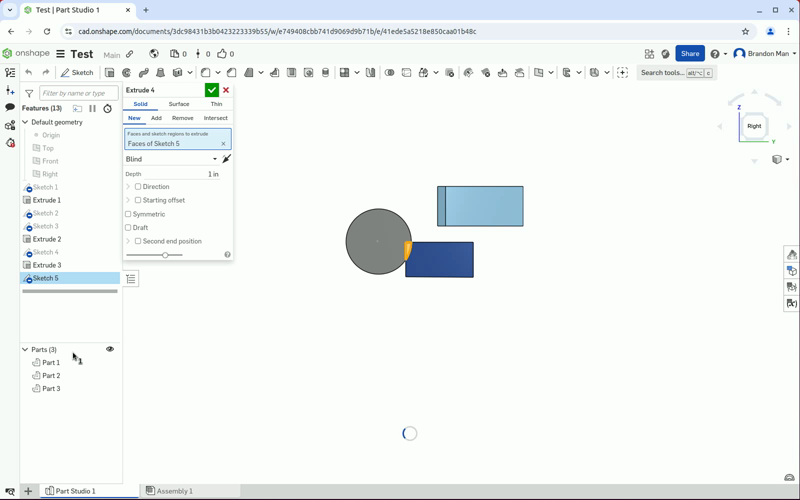
mouse_move(143, 106)
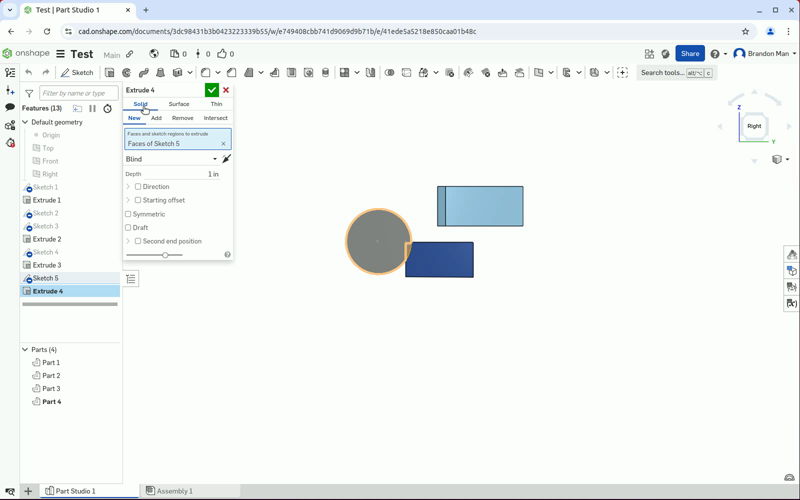
click(143, 106)
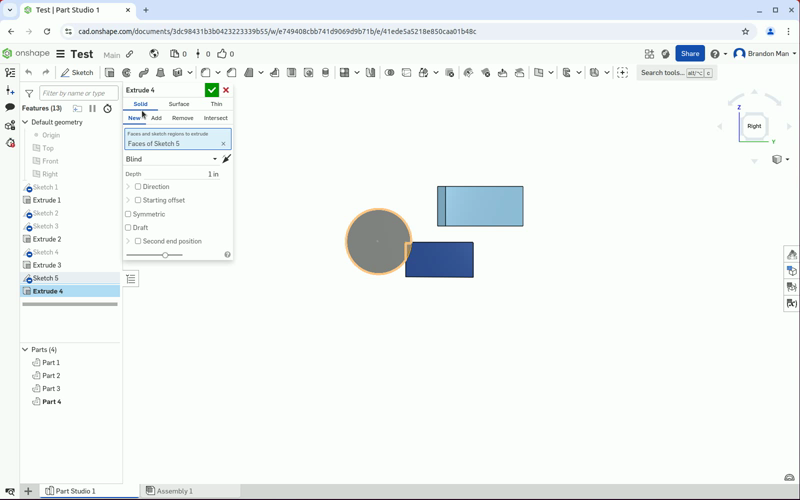
mouse_move(137, 120)
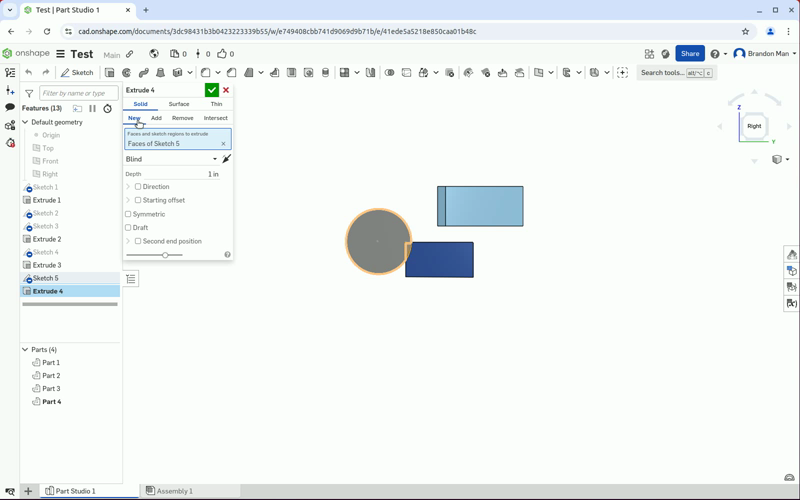
click(137, 120)
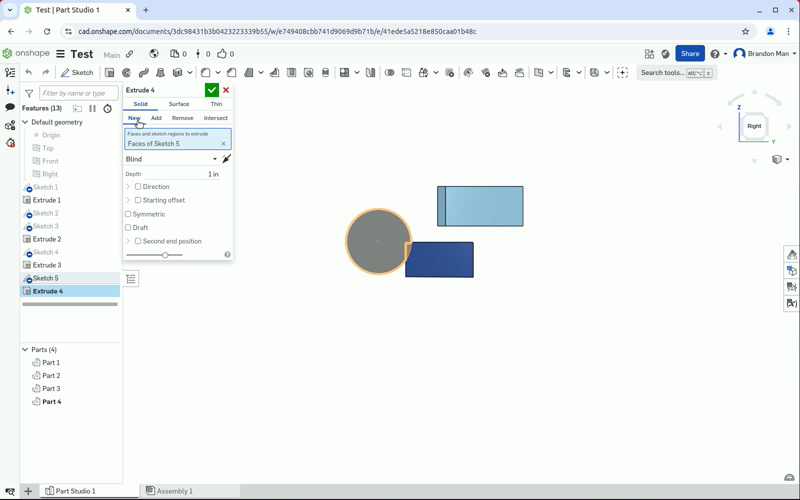
key(tab, 4)
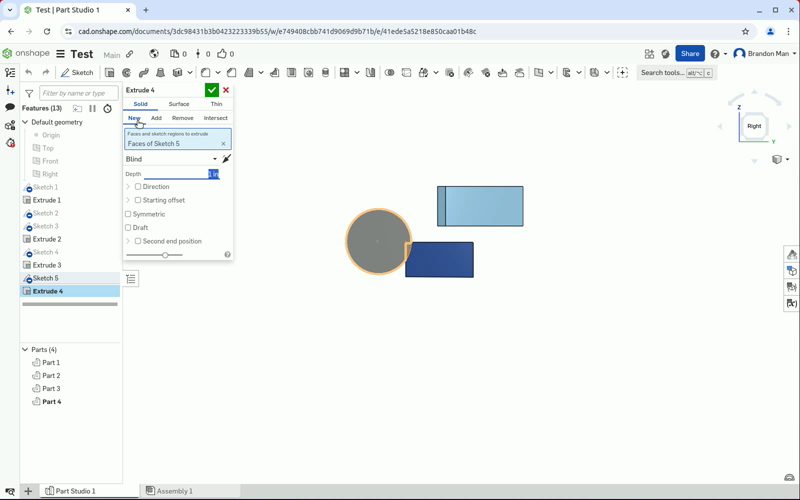
text(2.998)
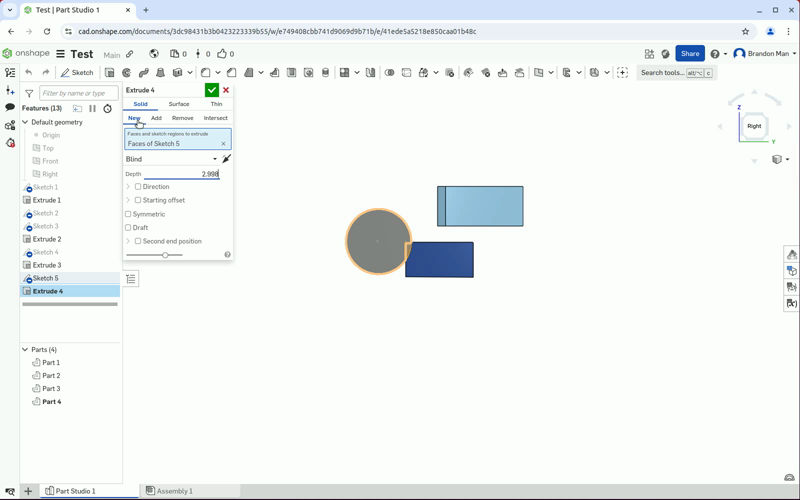
key(enter)
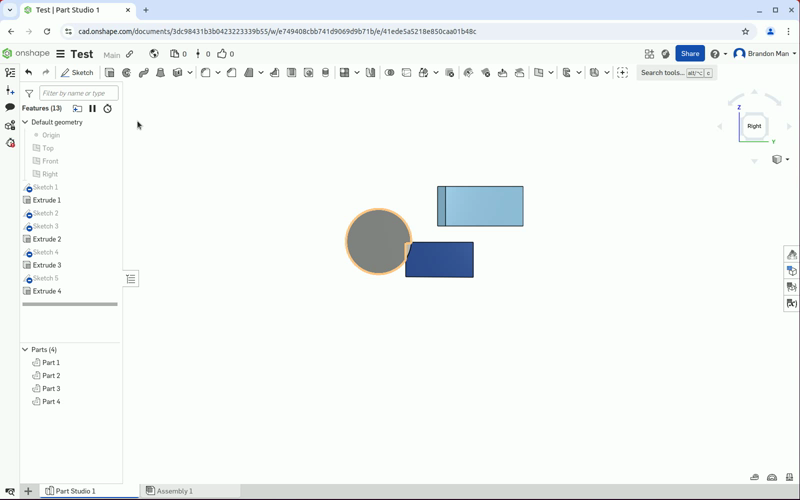
key(shift+h)
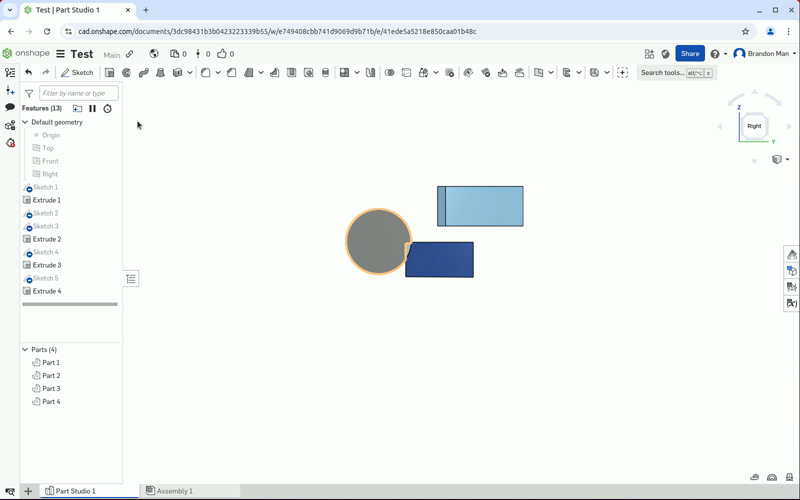
key(shift+h)
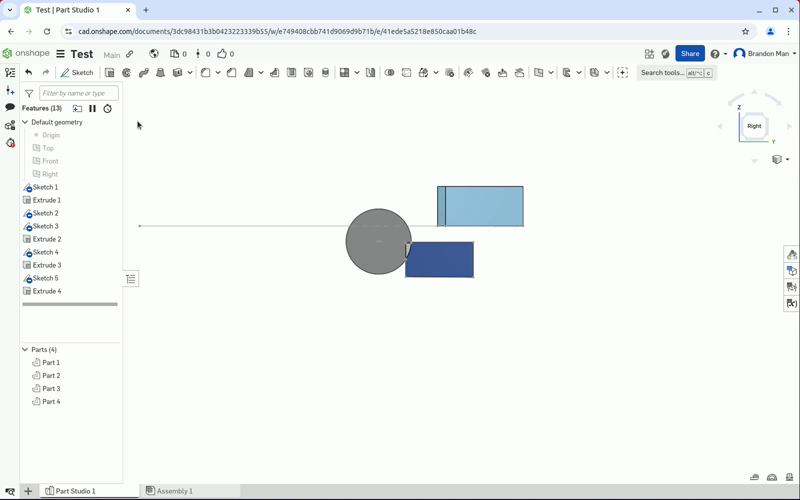
key(shift+7)
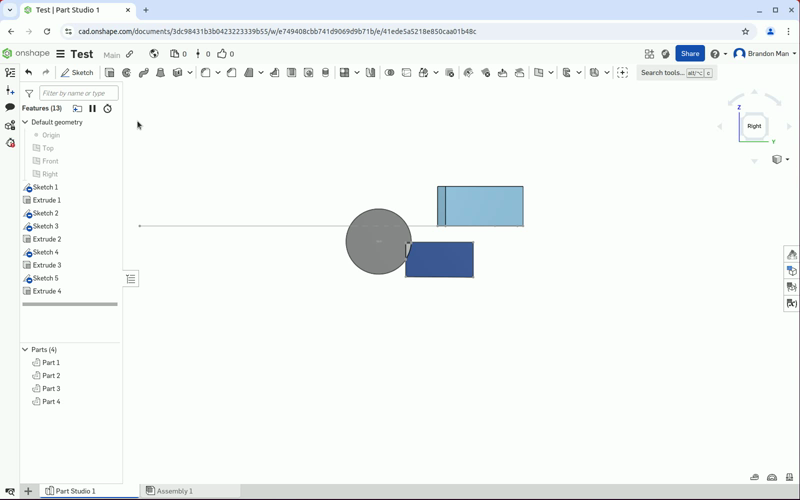
key(right, 2)
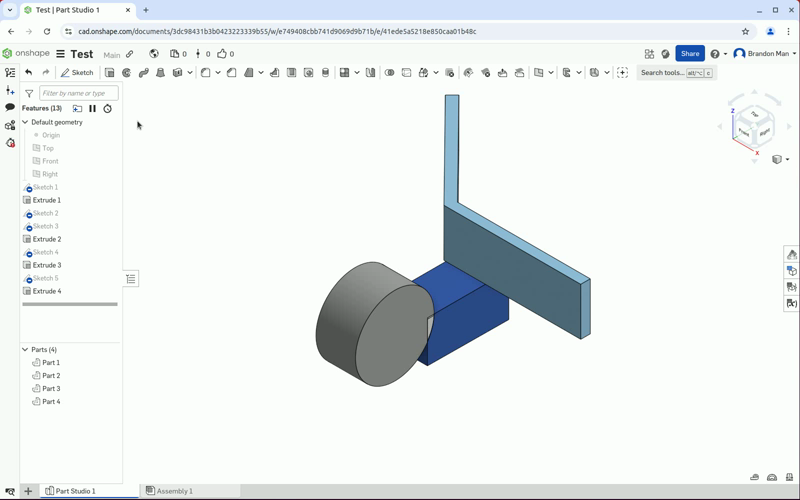
key(down, 2)
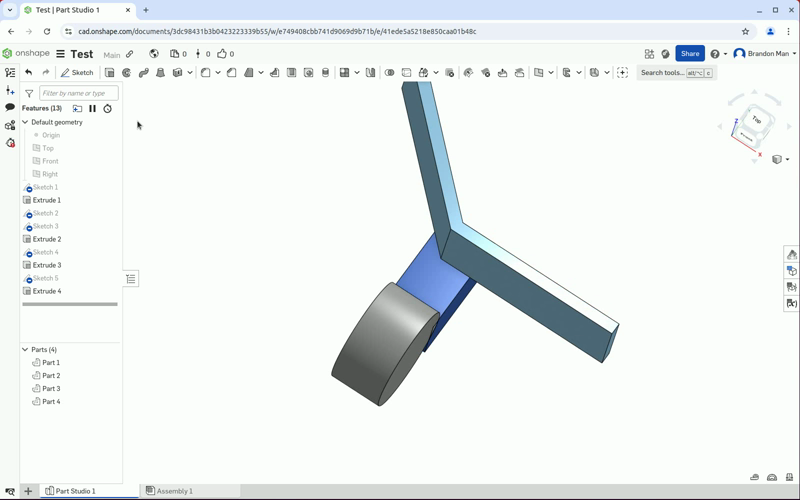
key(up, 2)
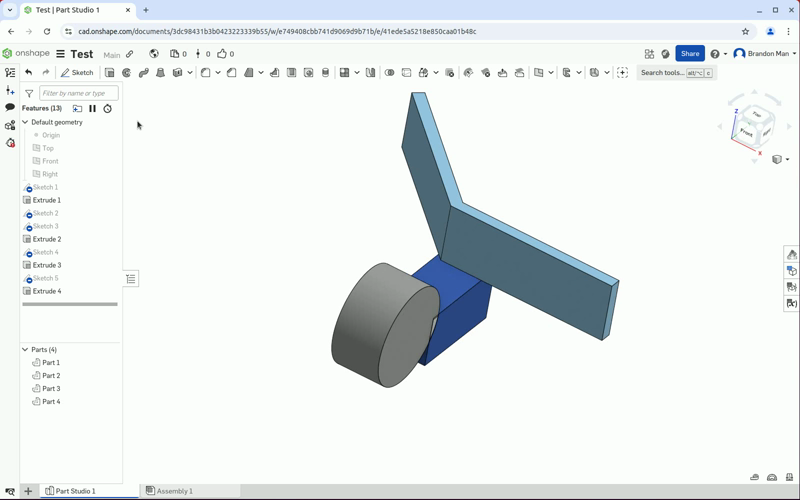
key(left, 2)
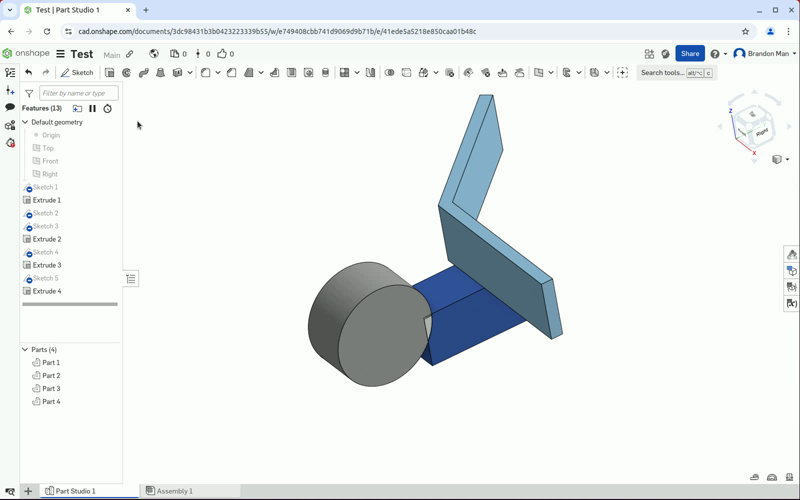
mouse_move(73, 189)
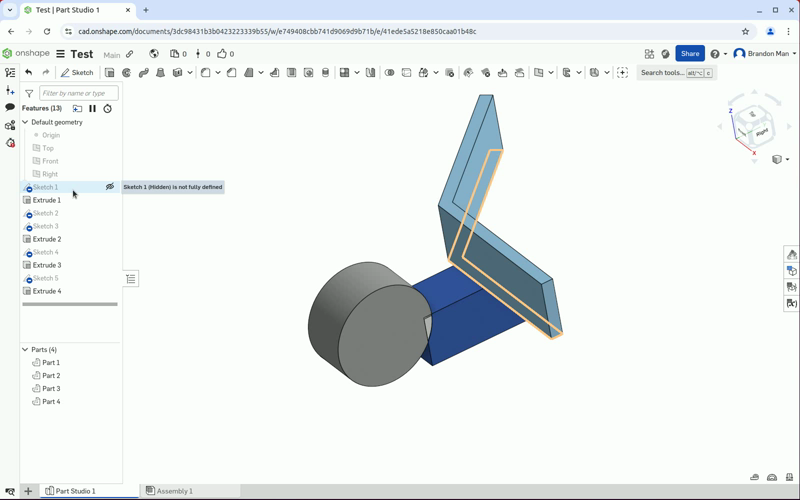
click(73, 189)